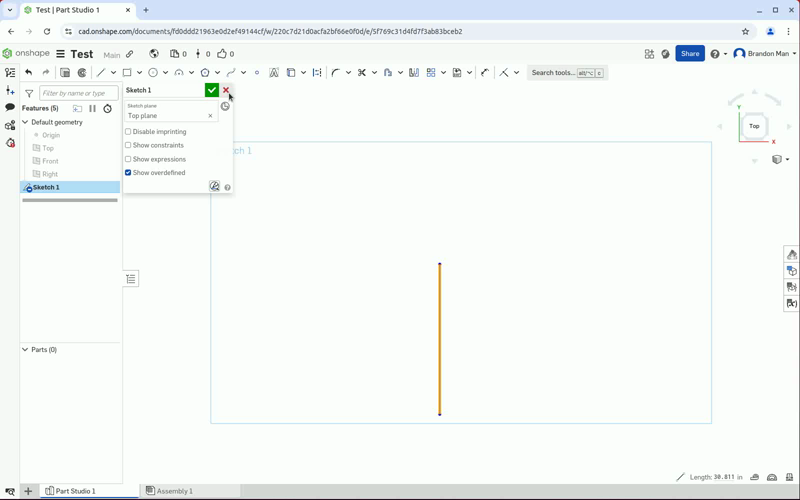
key(shift+h)
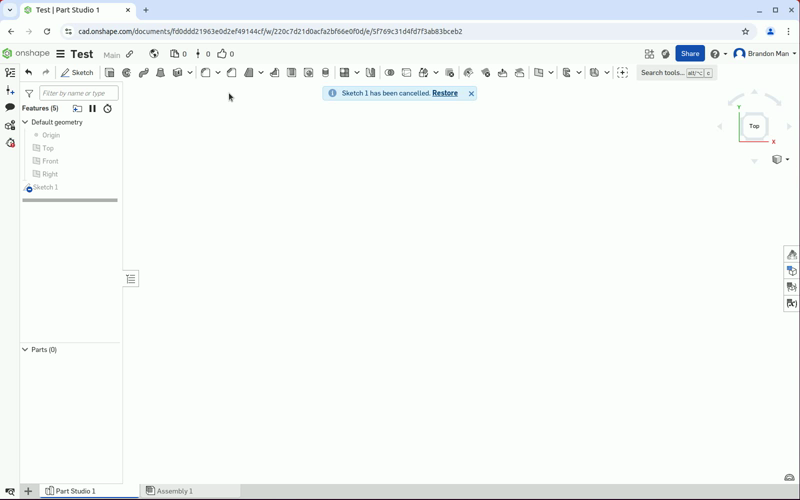
mouse_move(73, 352)
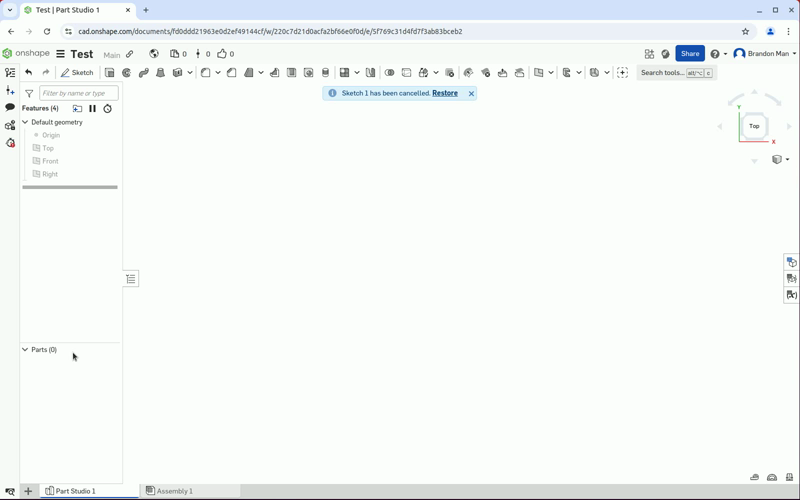
key(y)
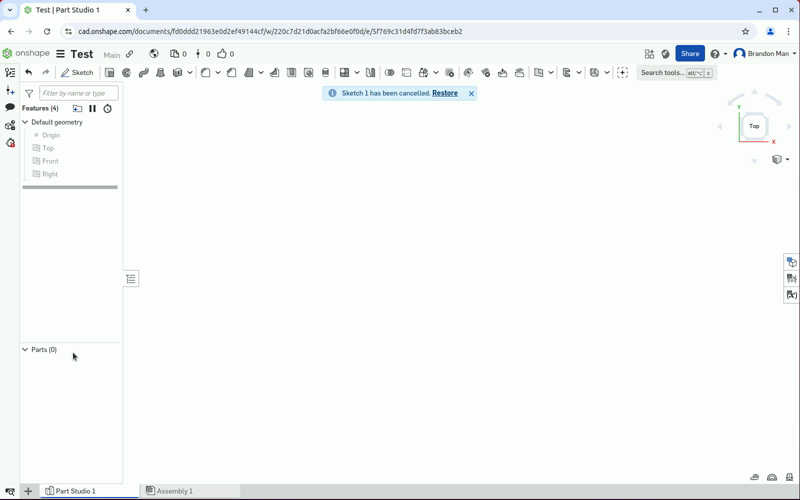
key(shift+p)
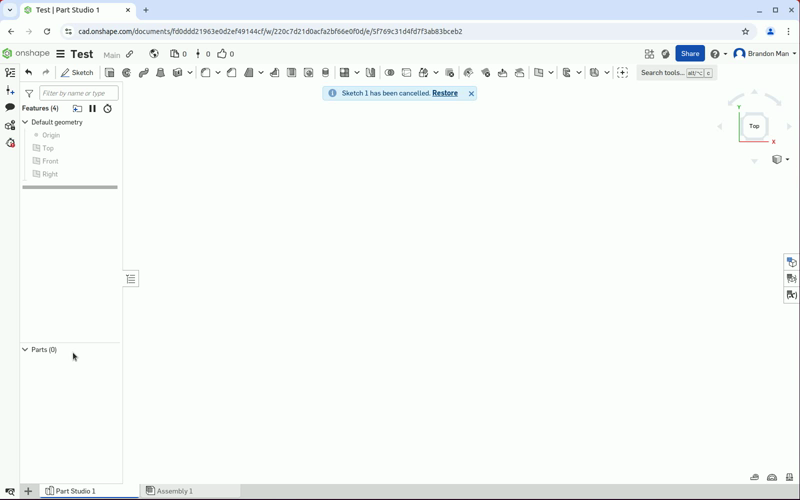
key(space)
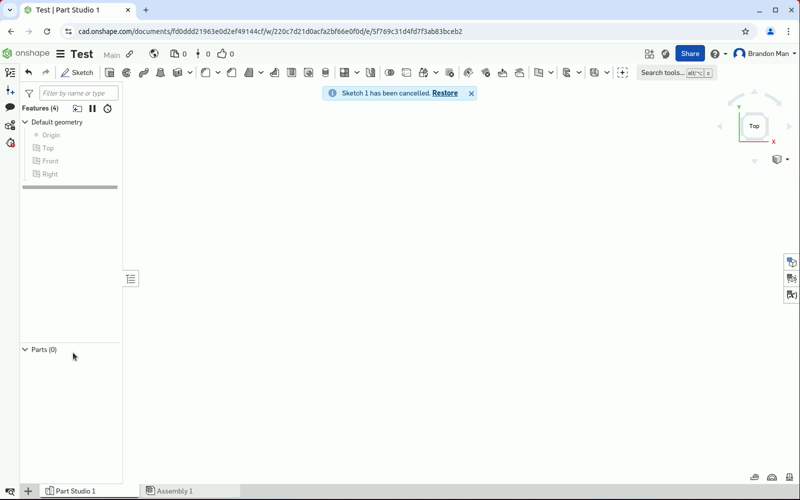
key_down(shift)
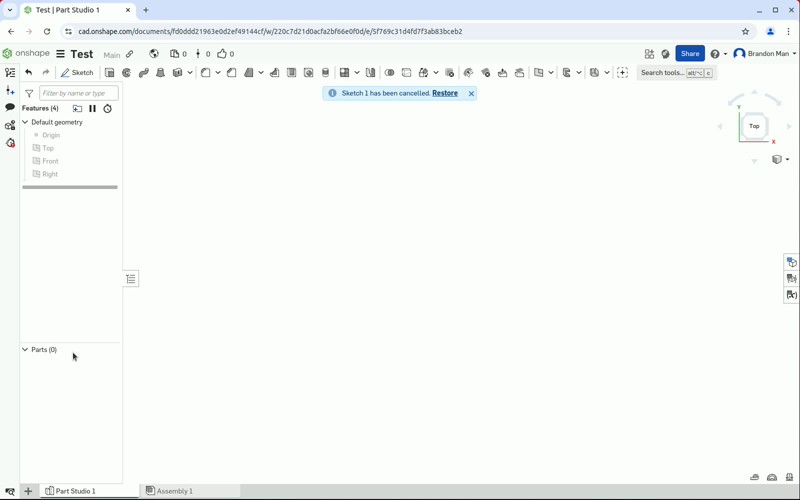
key(up)
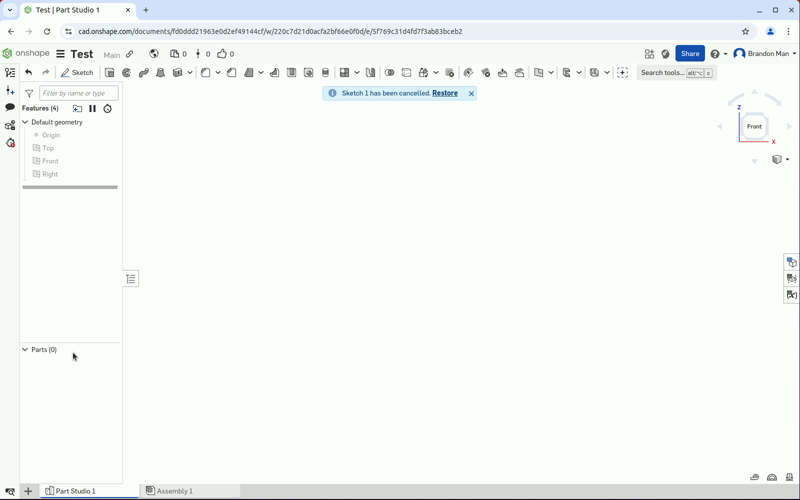
key_up(shift)
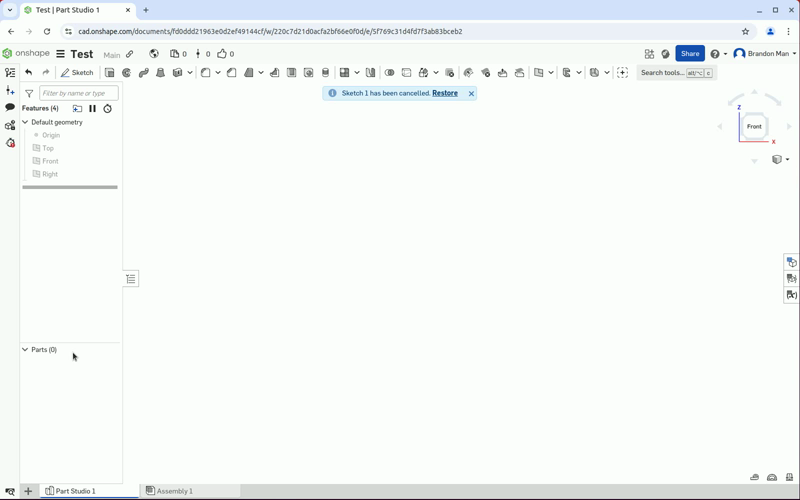
key(space)
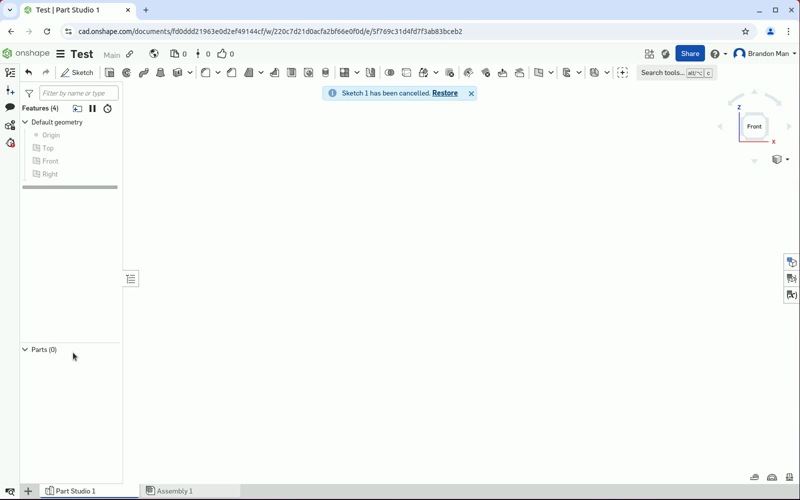
key_down(shift)
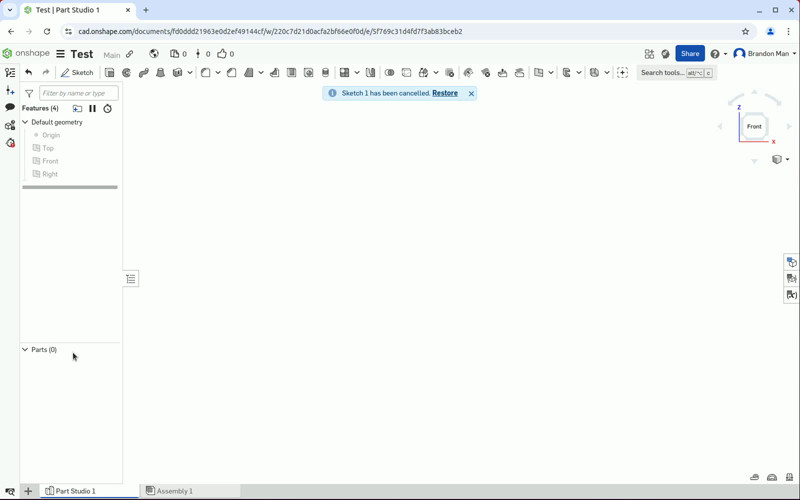
key(left)
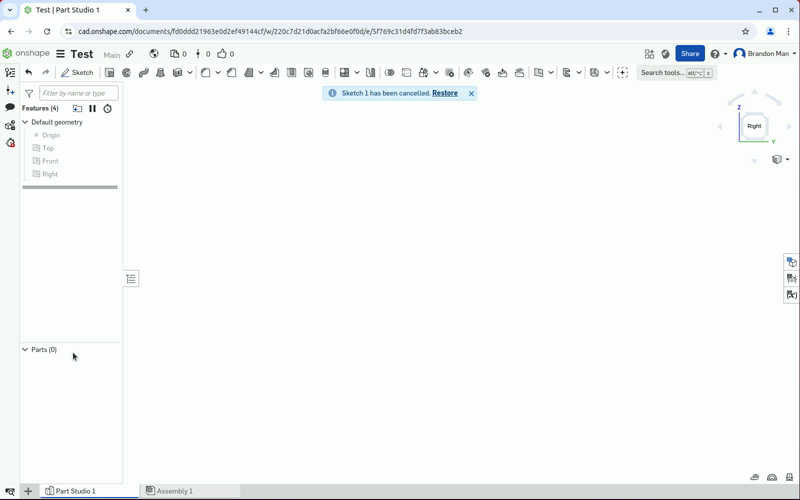
key_up(shift)
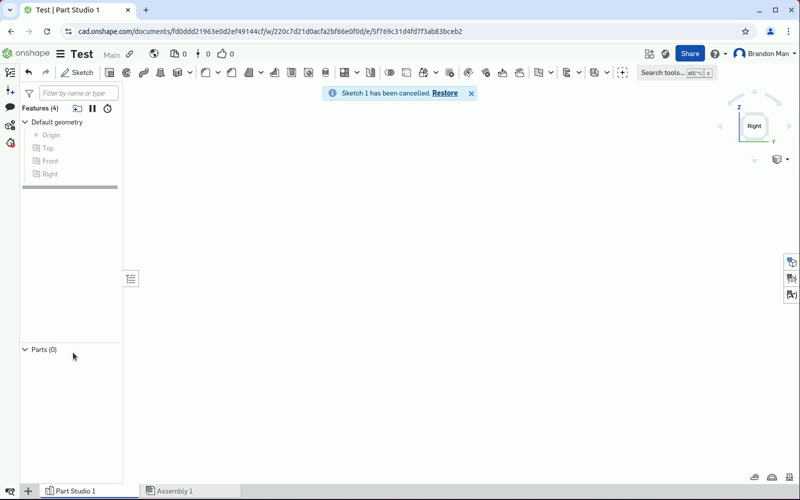
mouse_move(73, 352)
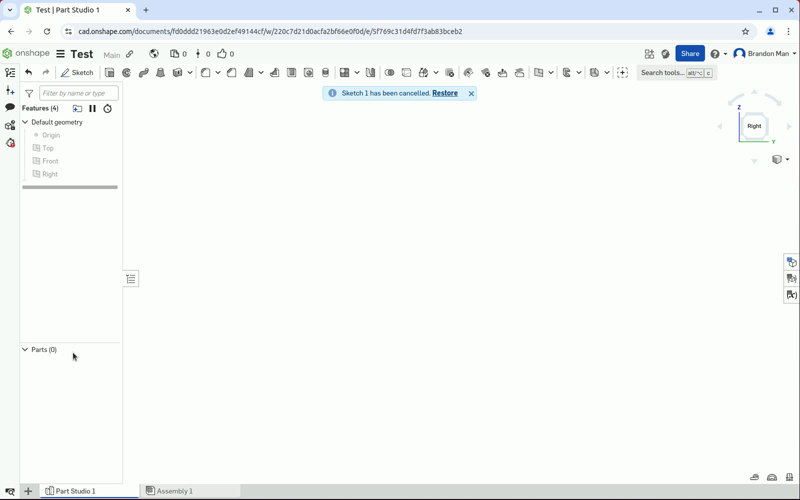
key(shift+y)
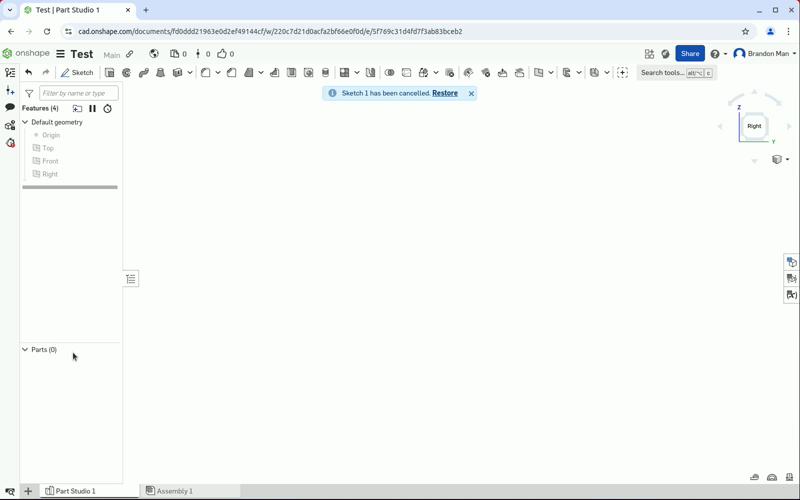
key(shift+s)
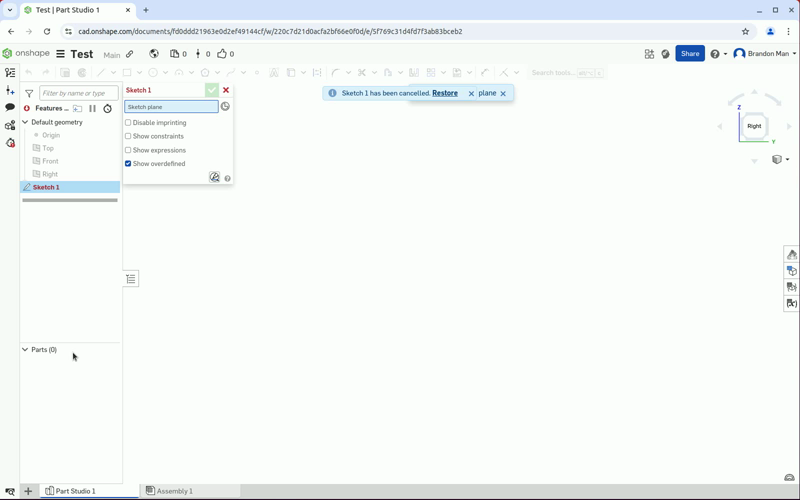
mouse_move(73, 176)
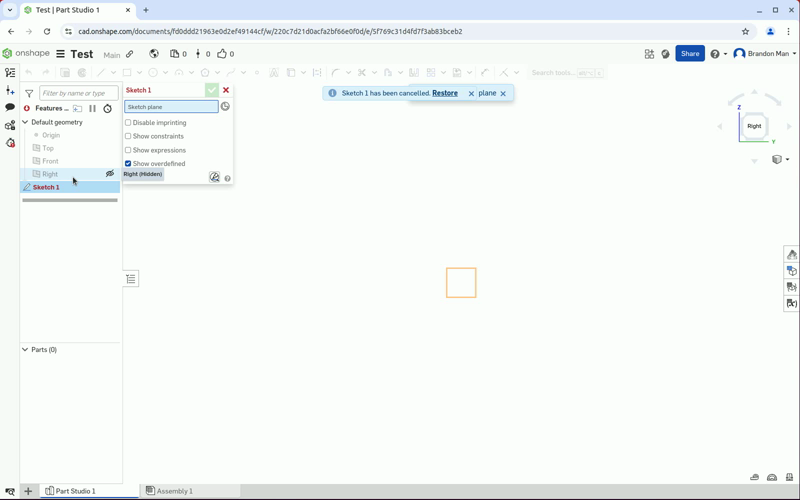
click(73, 176)
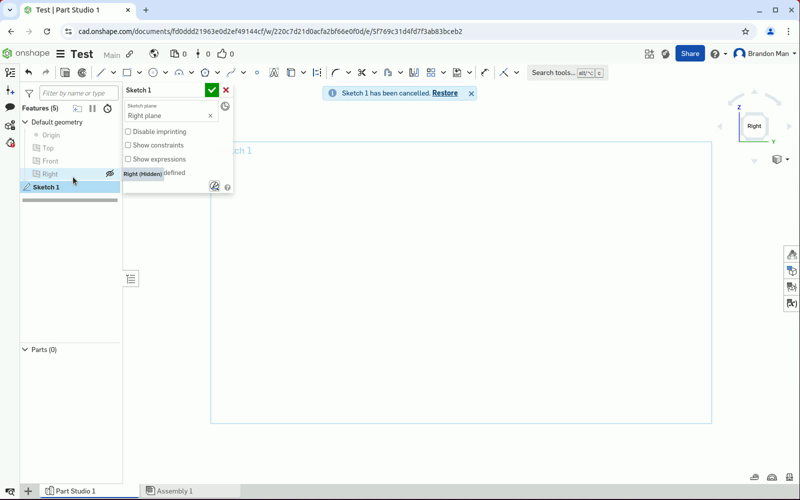
mouse_move(73, 352)
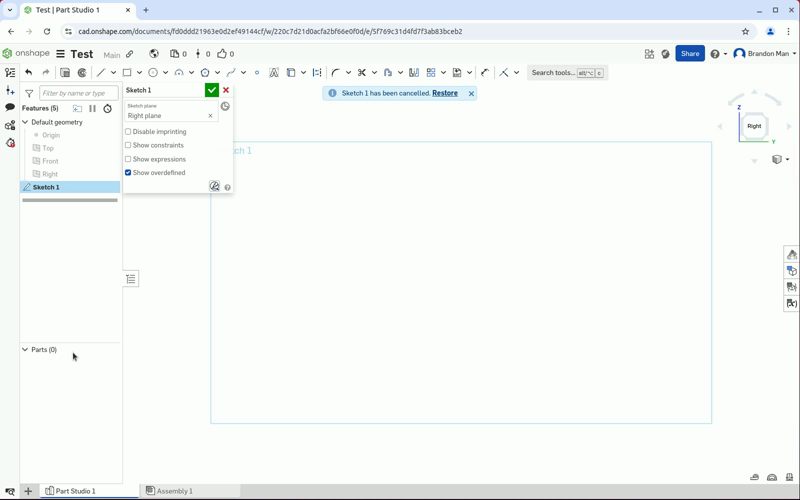
key(y)
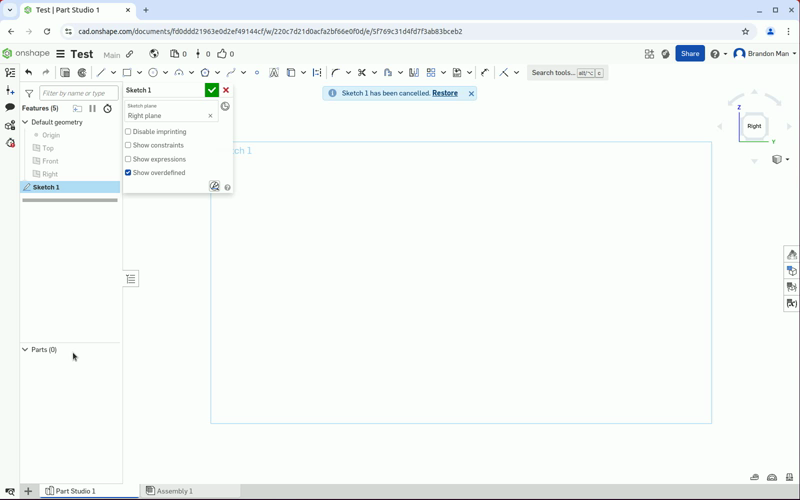
key(l)
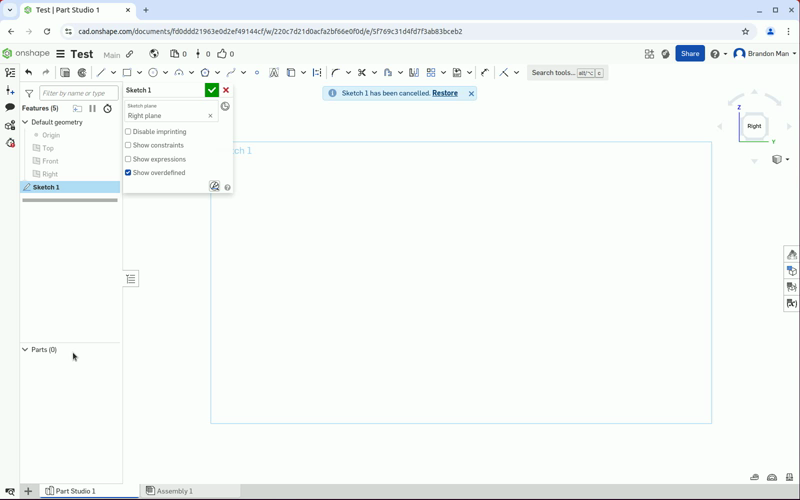
key_down(shift)
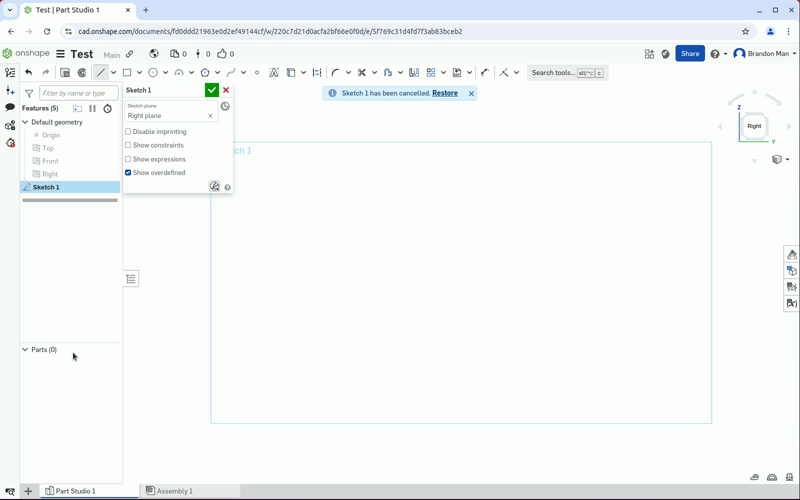
mouse_move(413, 395)
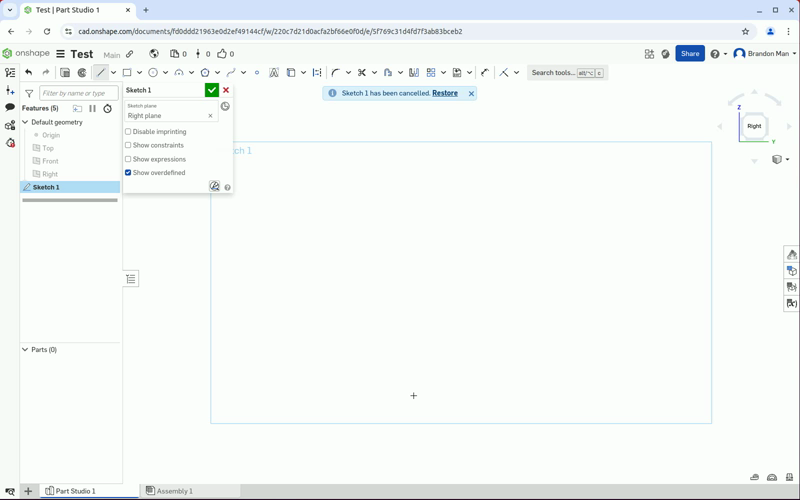
click(413, 395)
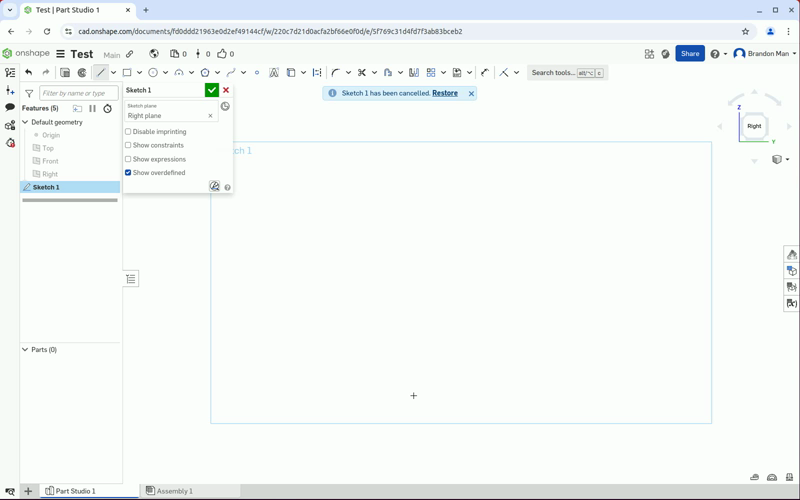
key_up(shift)
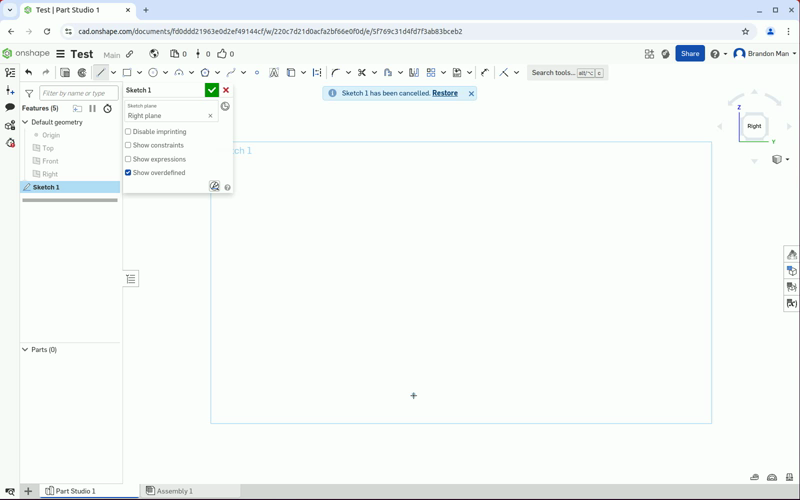
key_down(shift)
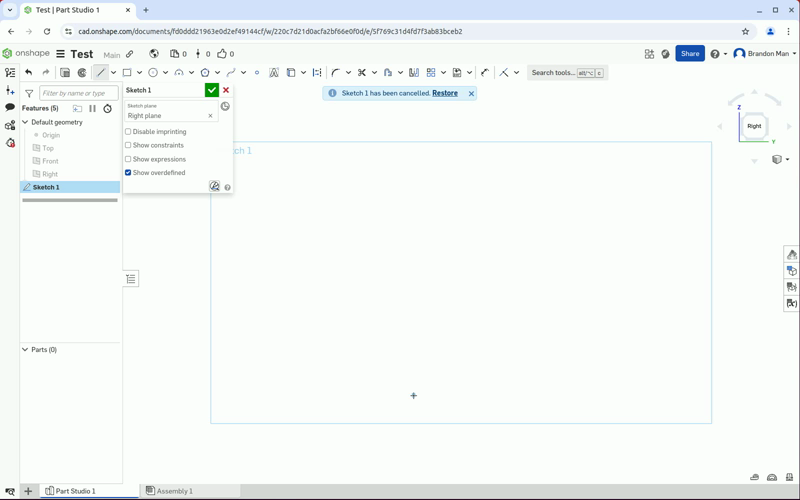
mouse_move(510, 395)
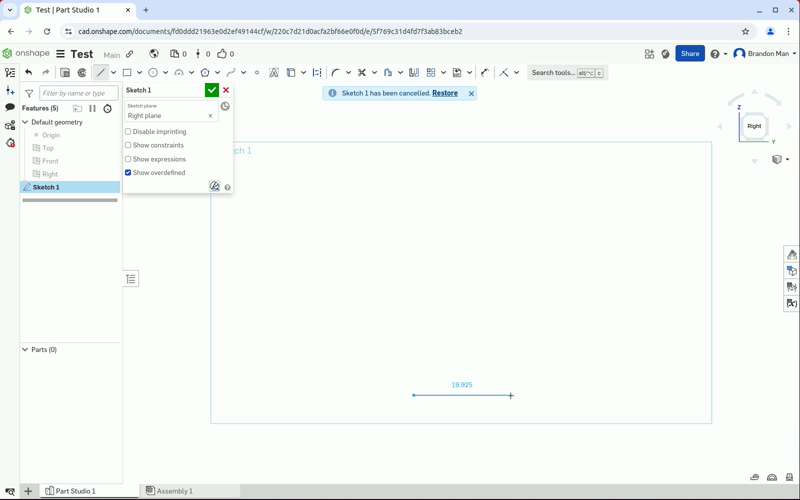
click(510, 395)
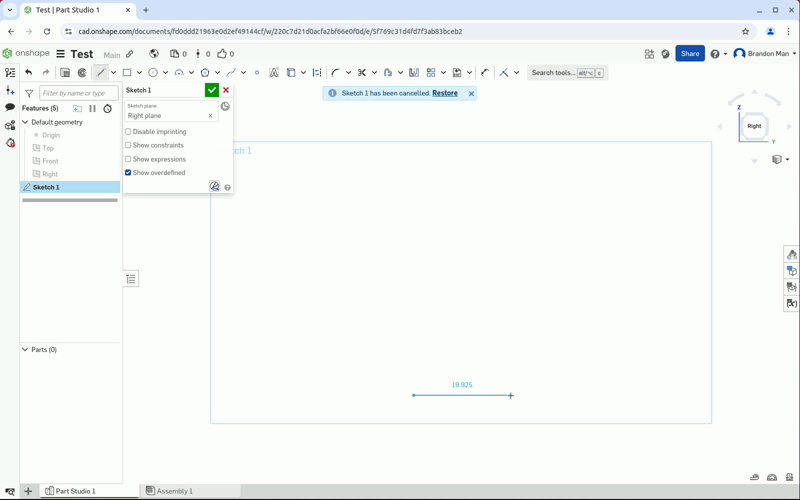
key_up(shift)
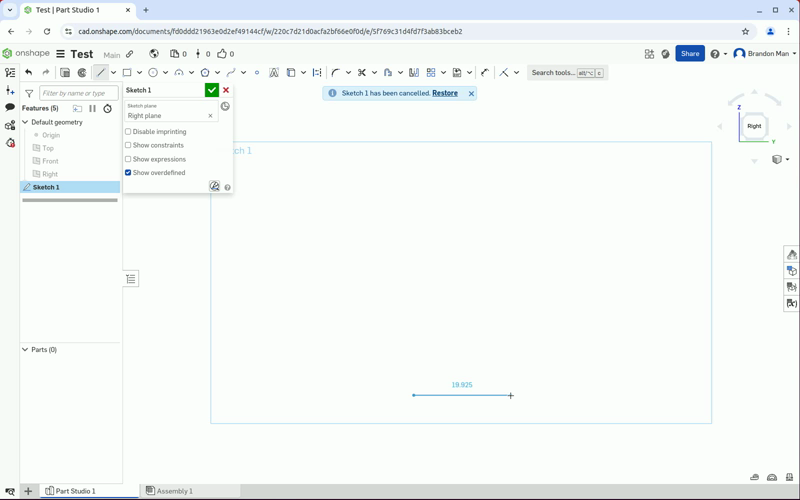
key_down(shift)
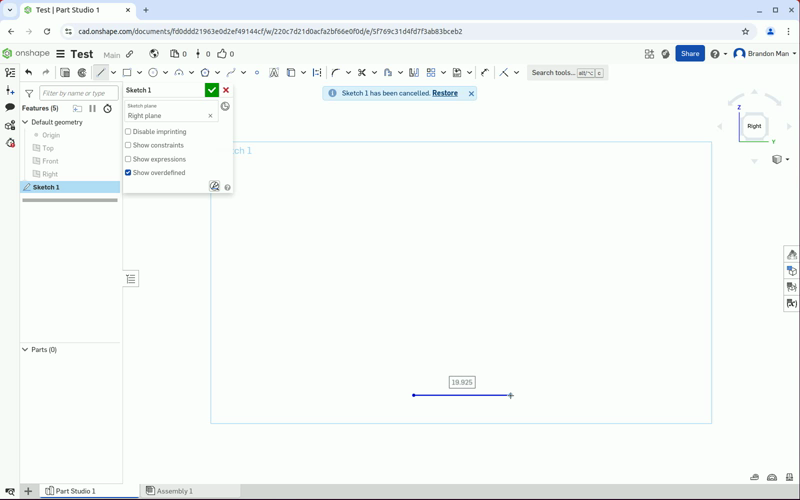
mouse_move(510, 171)
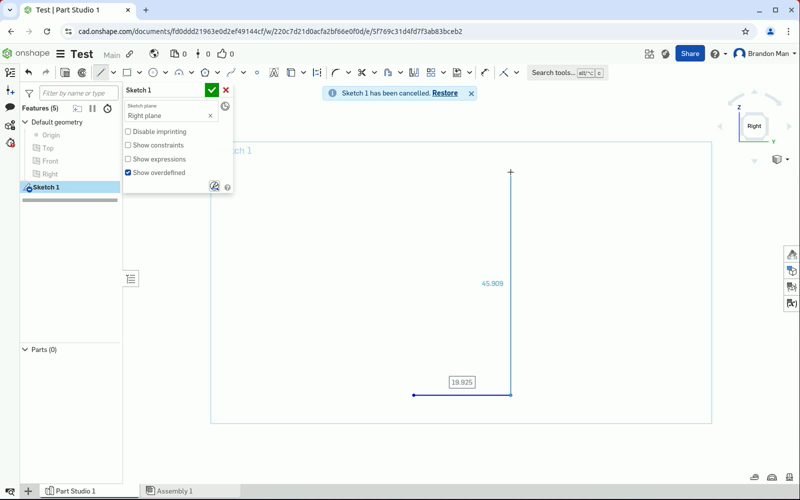
click(510, 171)
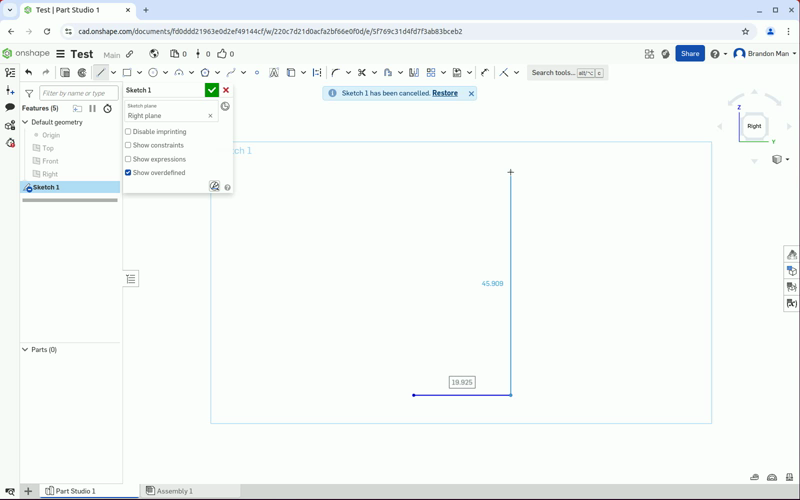
key_up(shift)
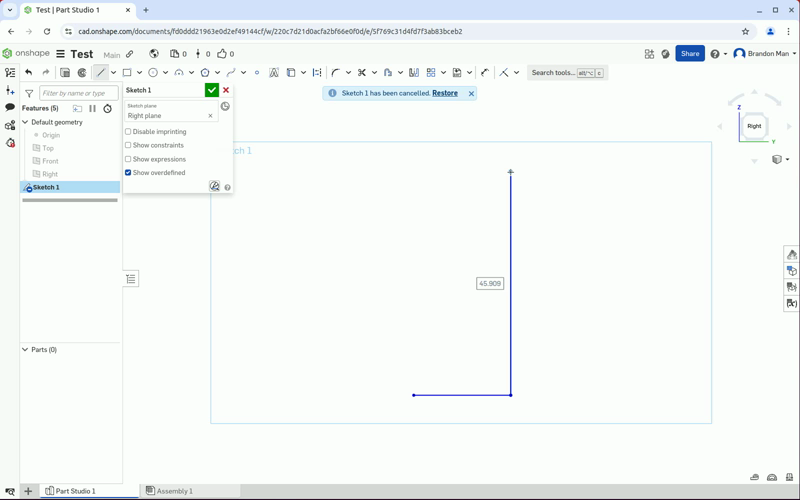
key_down(shift)
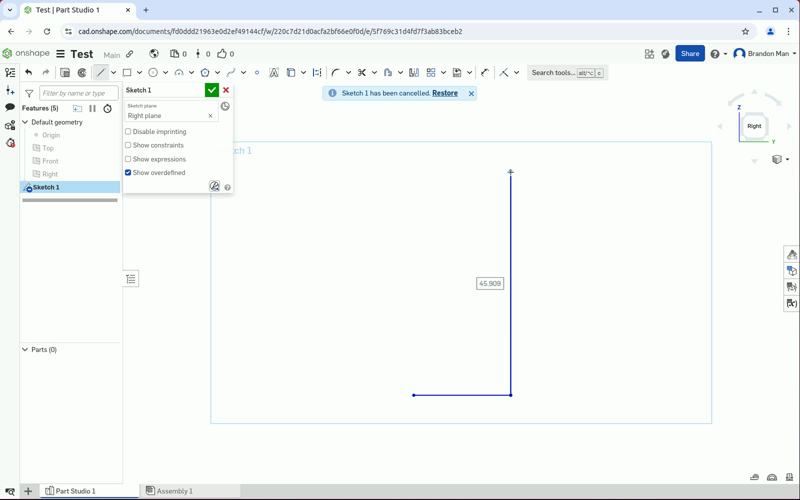
mouse_move(413, 171)
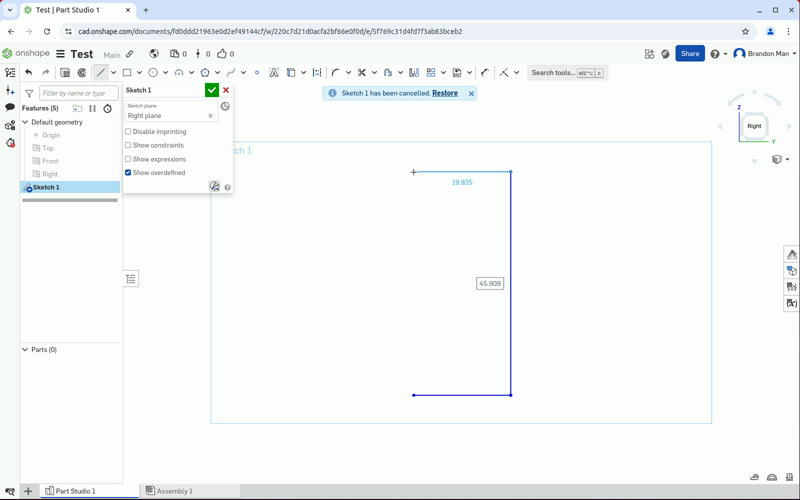
click(413, 171)
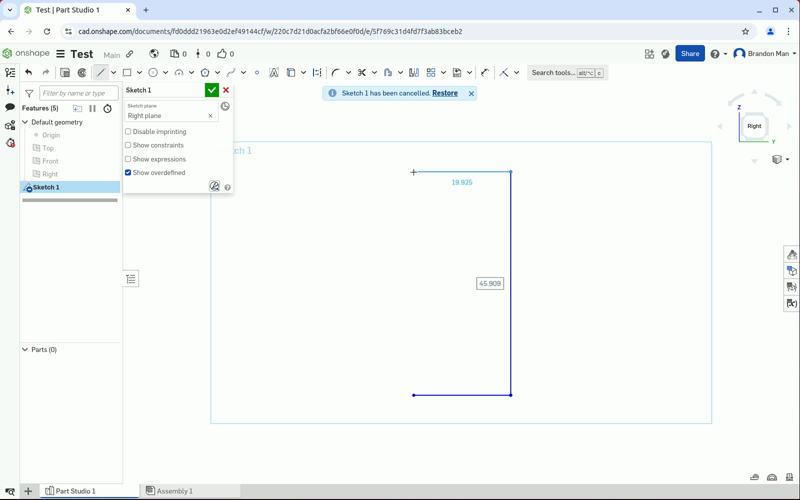
key_up(shift)
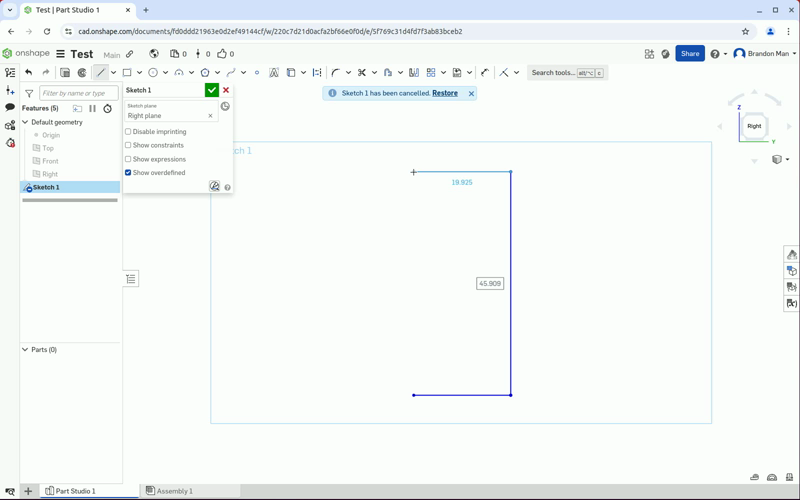
key_down(shift)
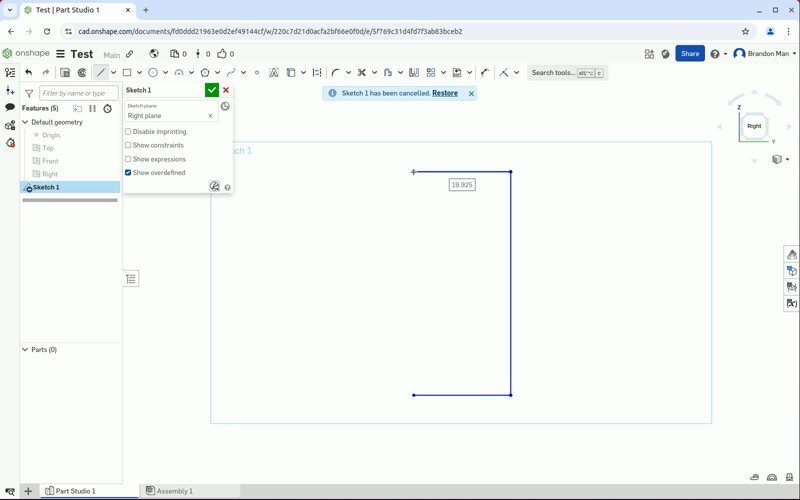
mouse_move(413, 395)
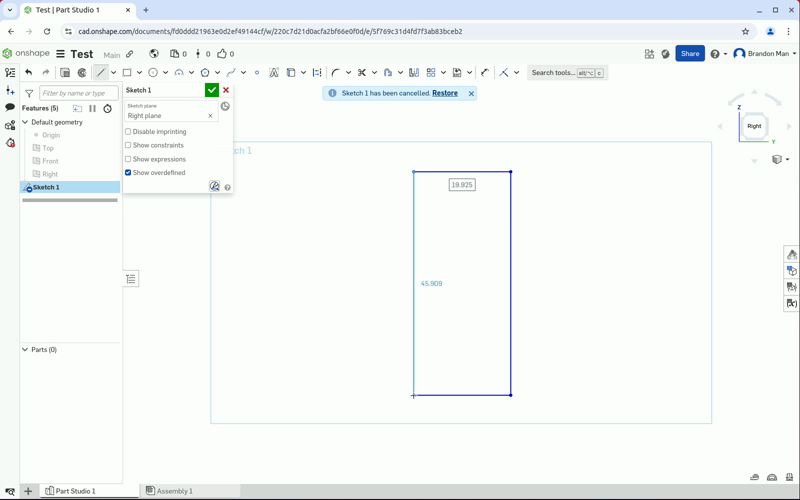
key_up(shift)
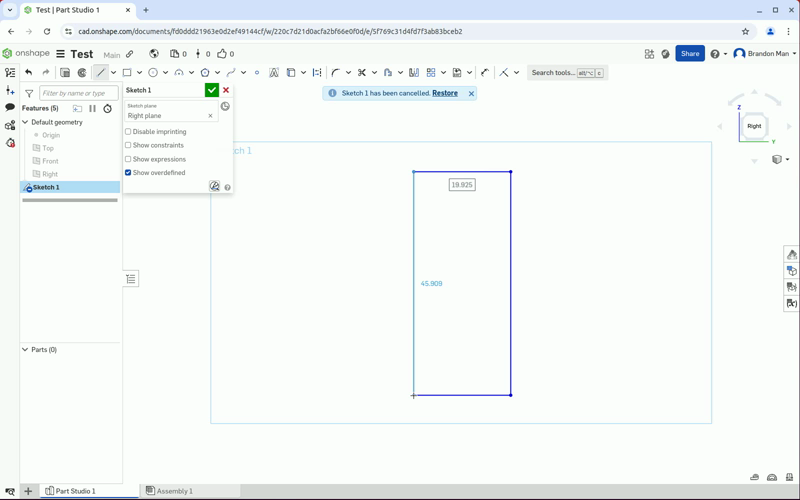
click(413, 395)
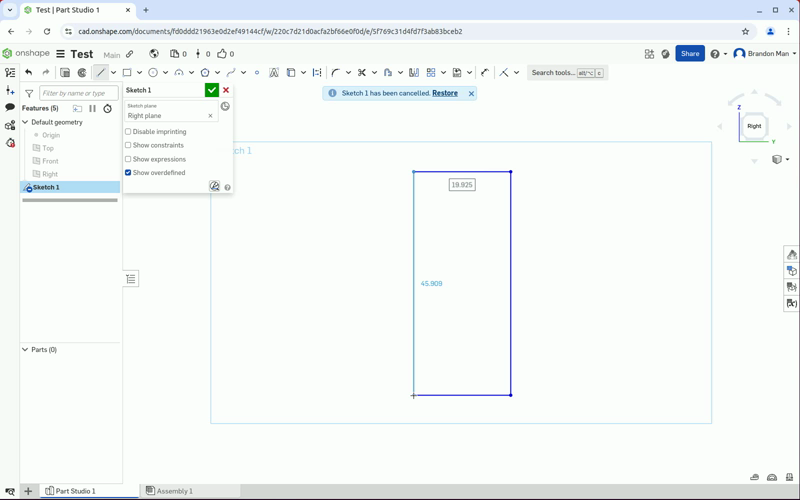
key(esc)
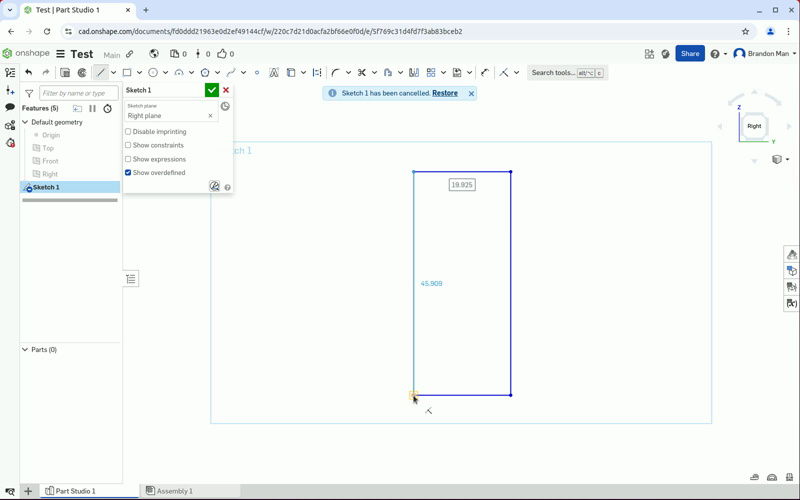
key(a)
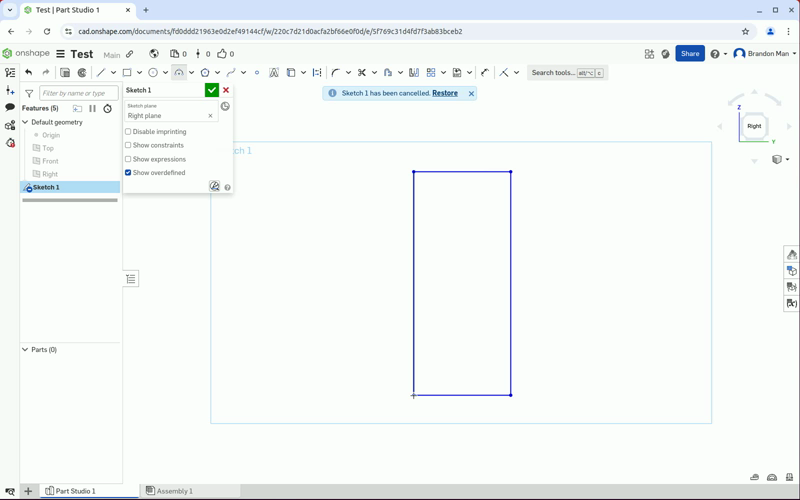
key_down(shift)
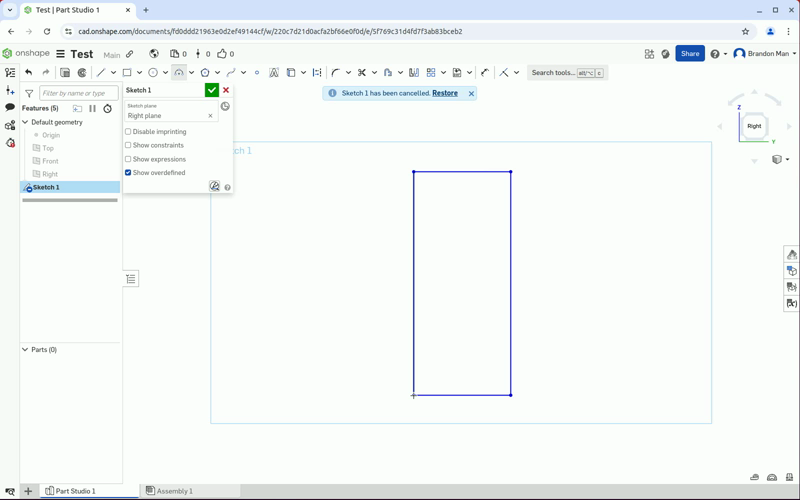
mouse_move(430, 350)
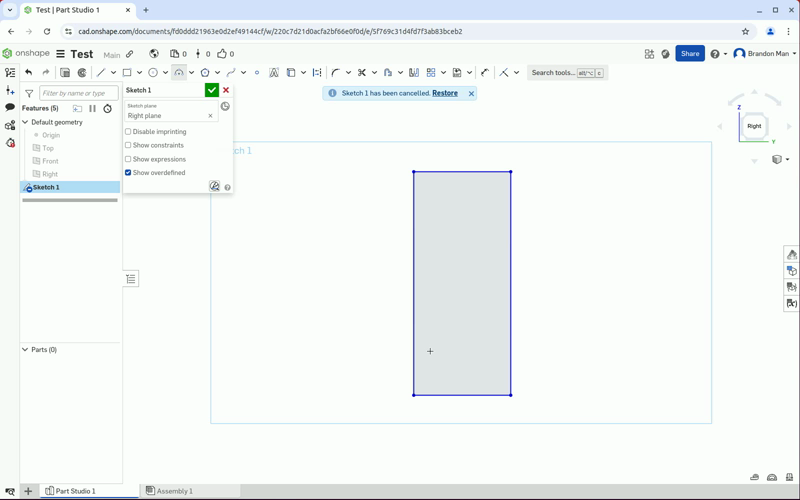
click(430, 350)
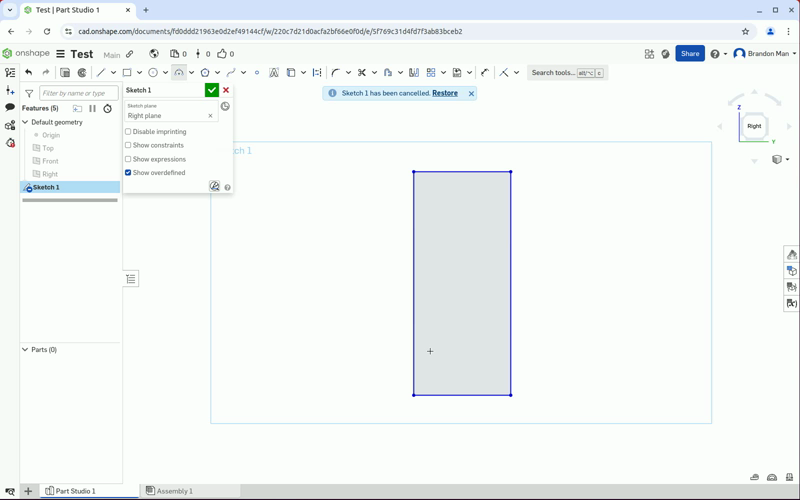
key_up(shift)
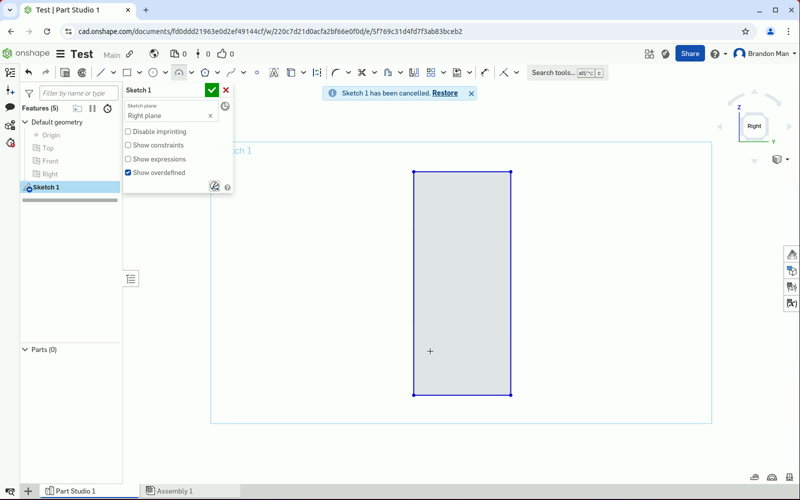
key_down(shift)
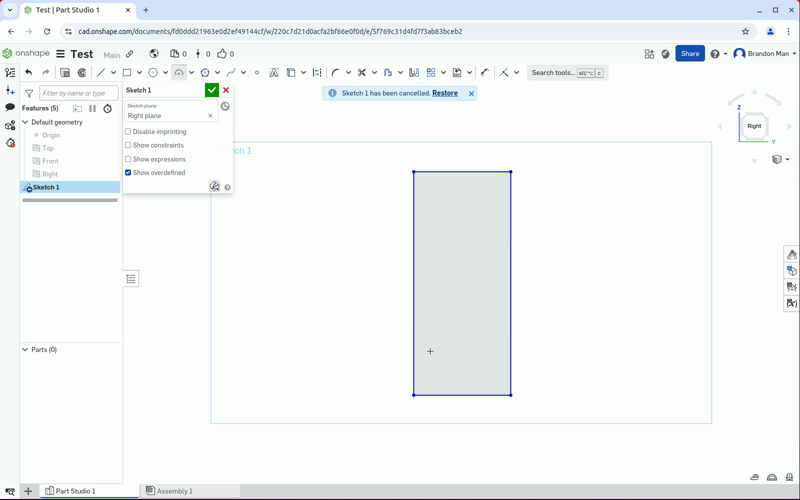
mouse_move(489, 350)
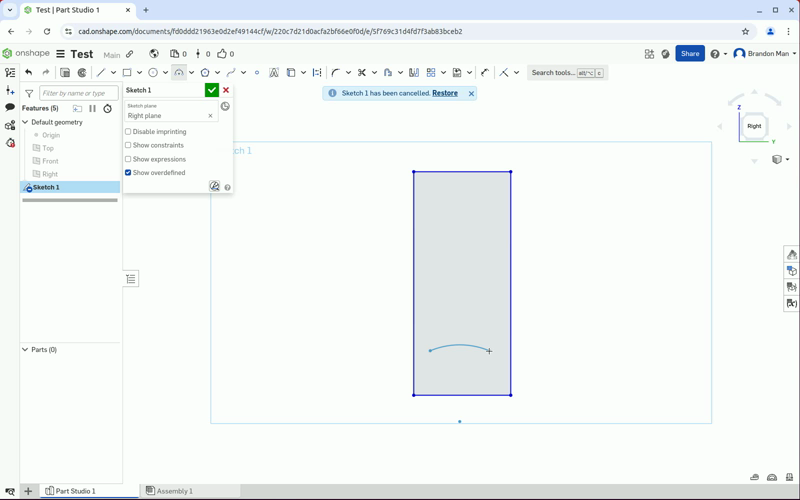
click(489, 350)
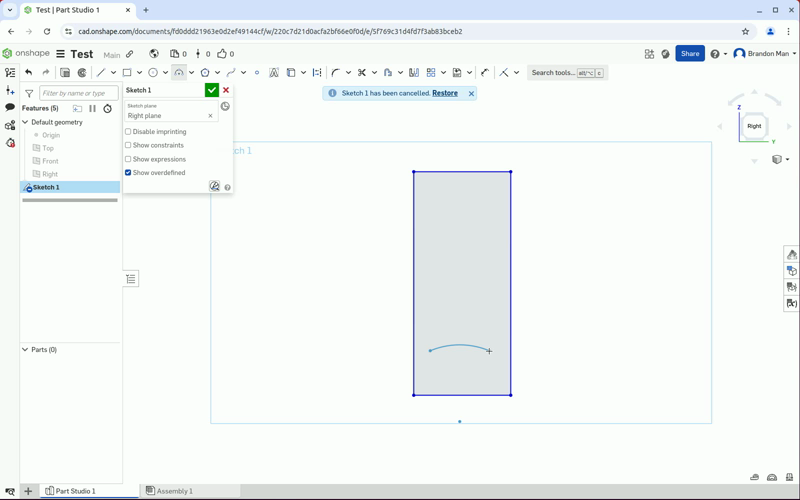
mouse_move(459, 377)
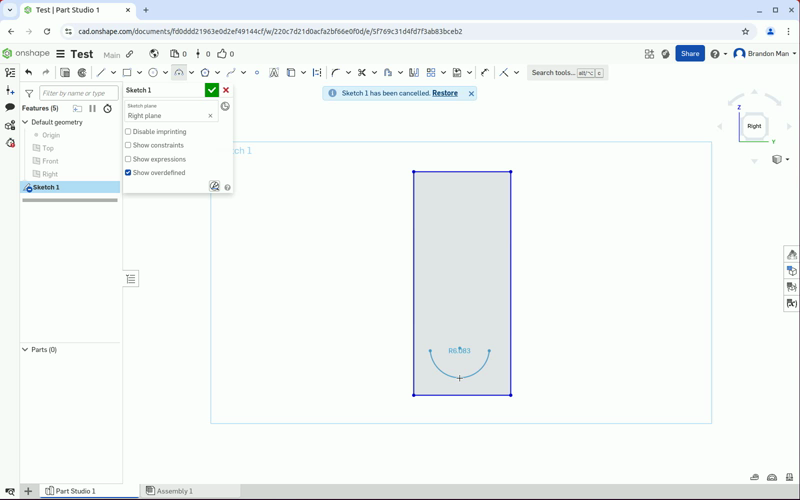
click(459, 377)
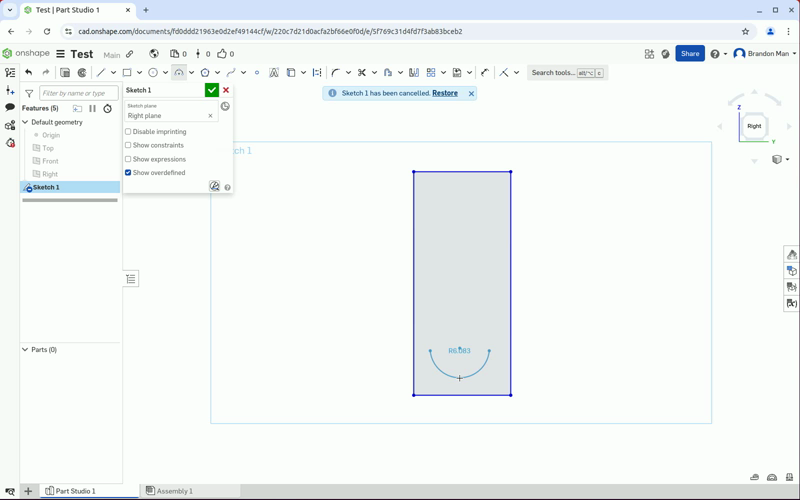
key_up(shift)
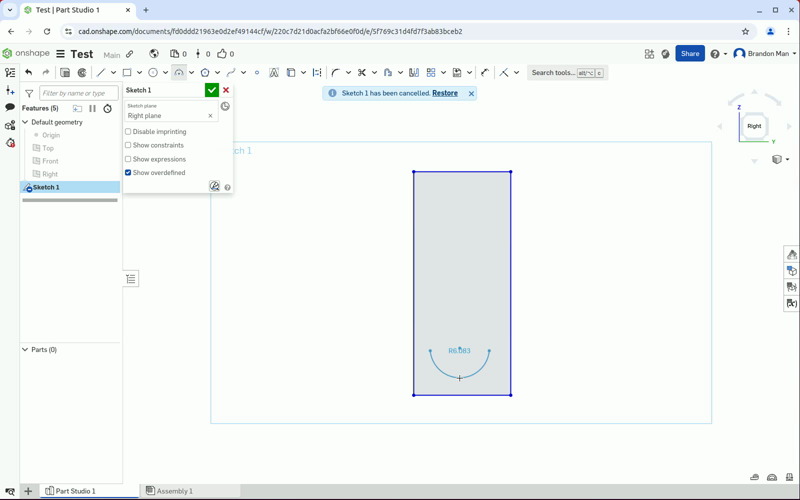
key(esc)
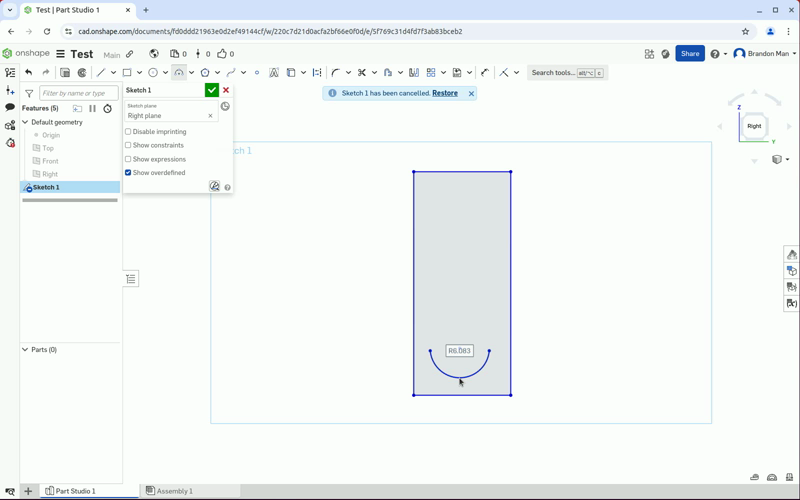
key(l)
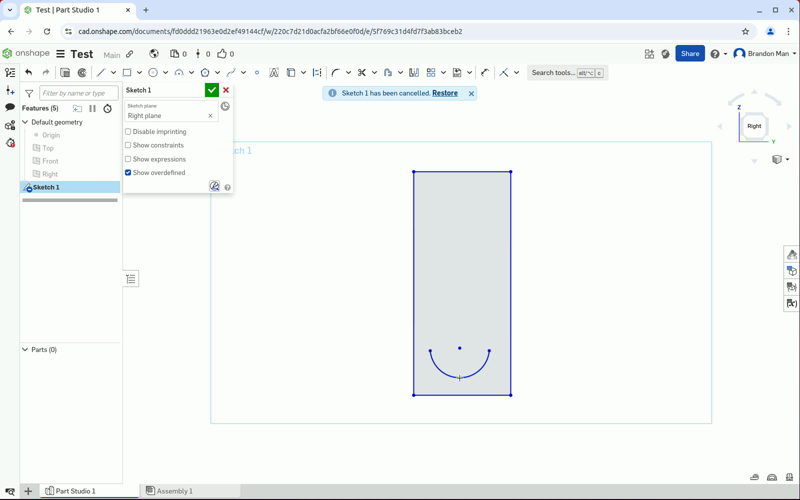
mouse_move(489, 350)
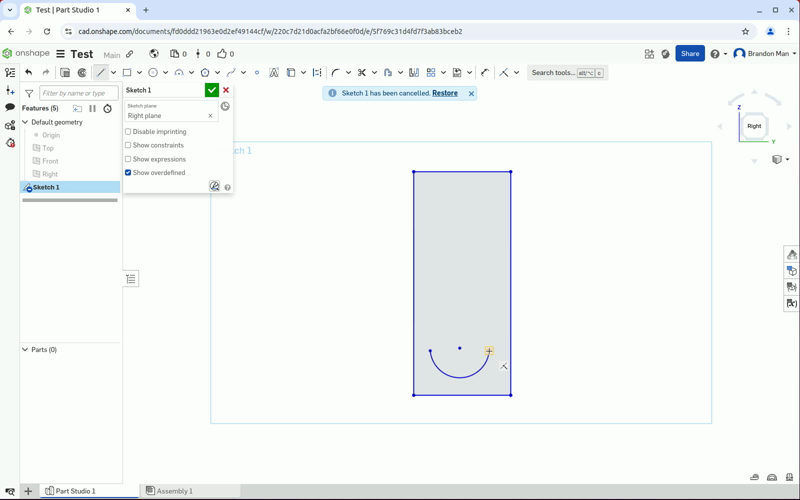
click(489, 350)
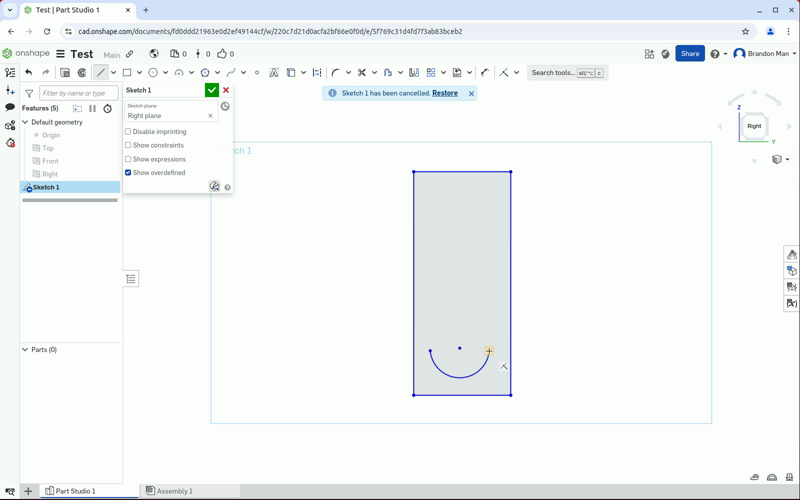
key_down(shift)
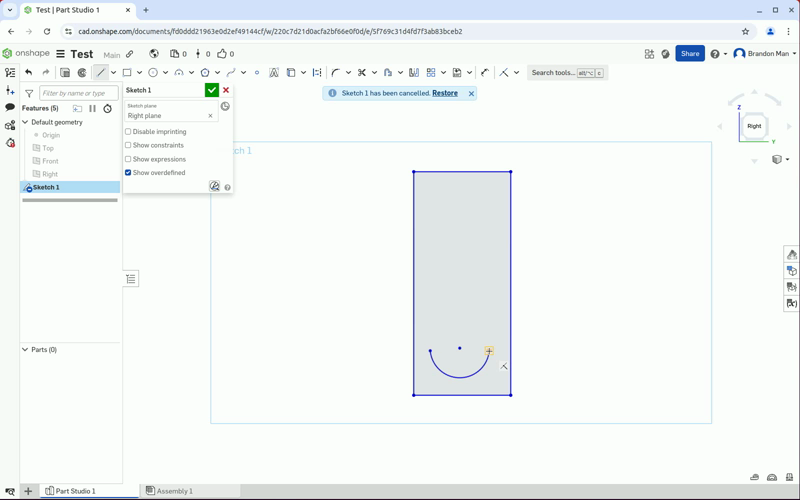
mouse_move(489, 216)
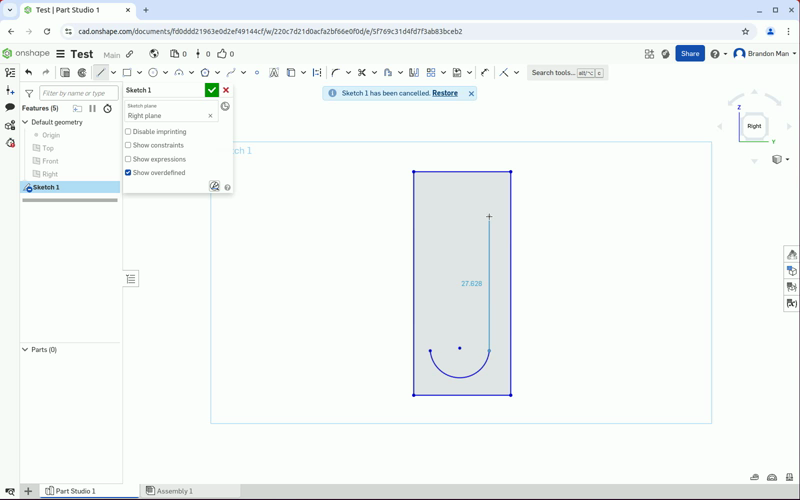
click(489, 216)
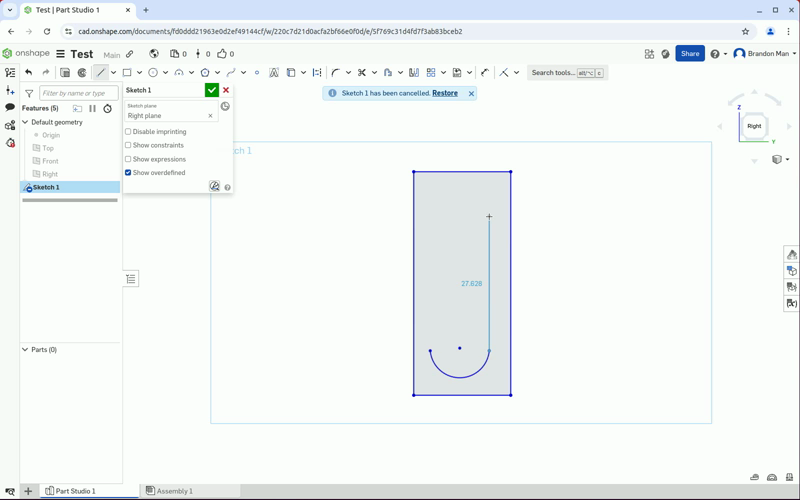
key_up(shift)
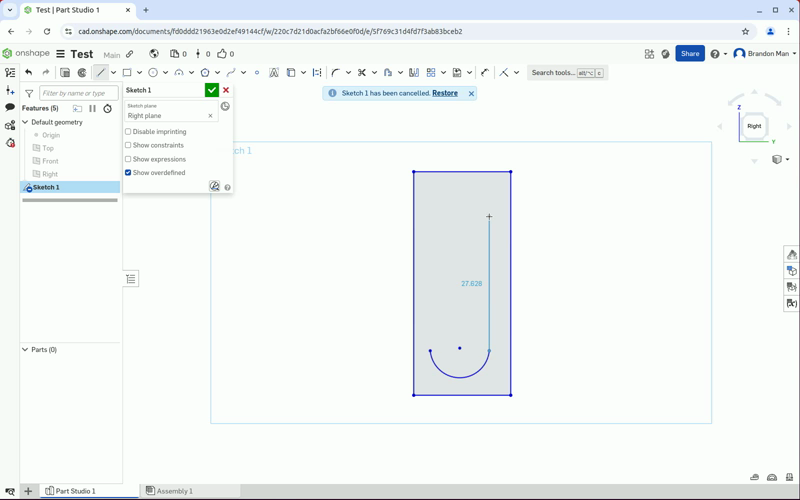
key(esc)
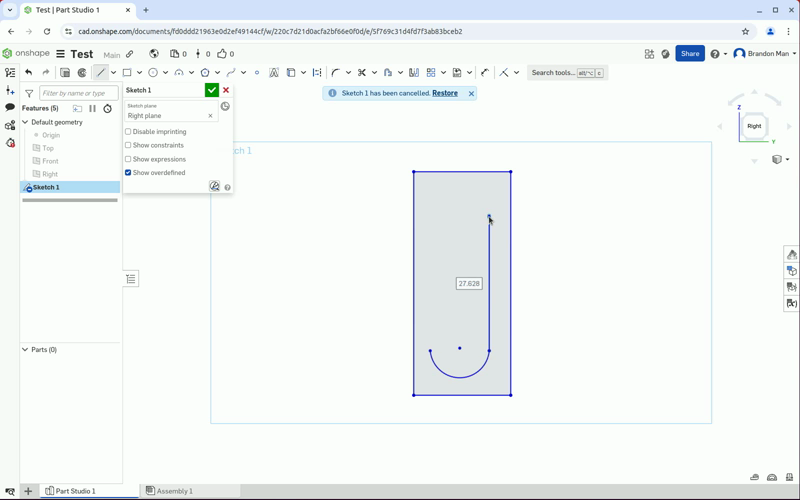
key(a)
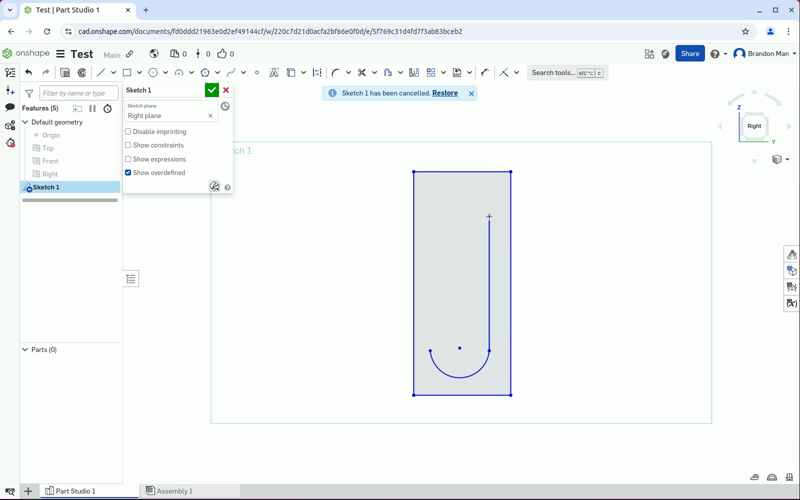
mouse_move(489, 216)
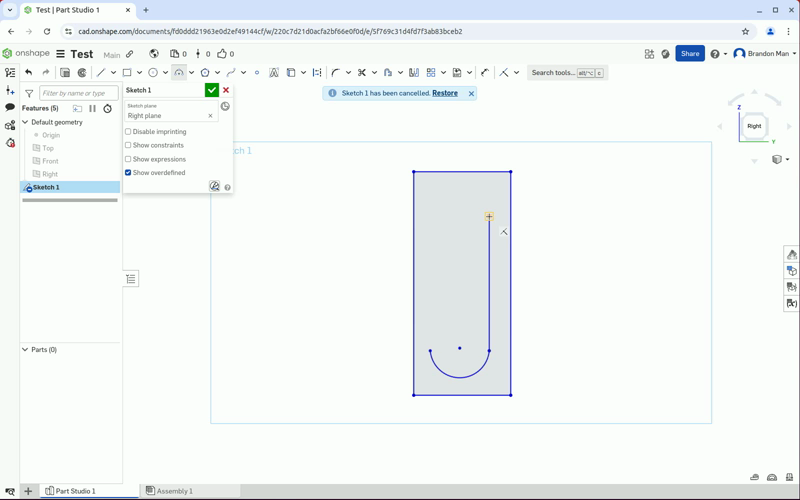
click(489, 216)
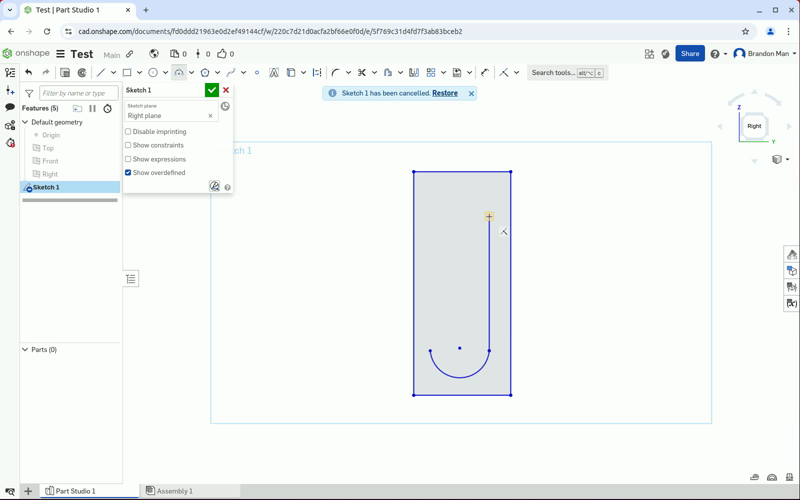
key_down(shift)
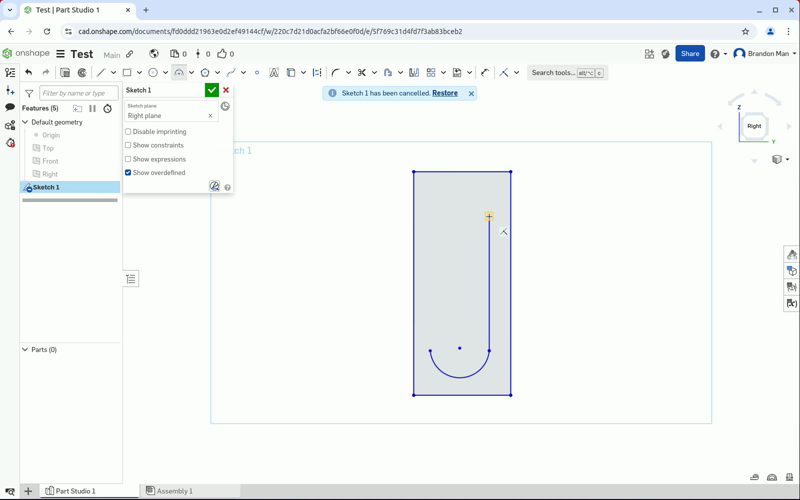
mouse_move(430, 218)
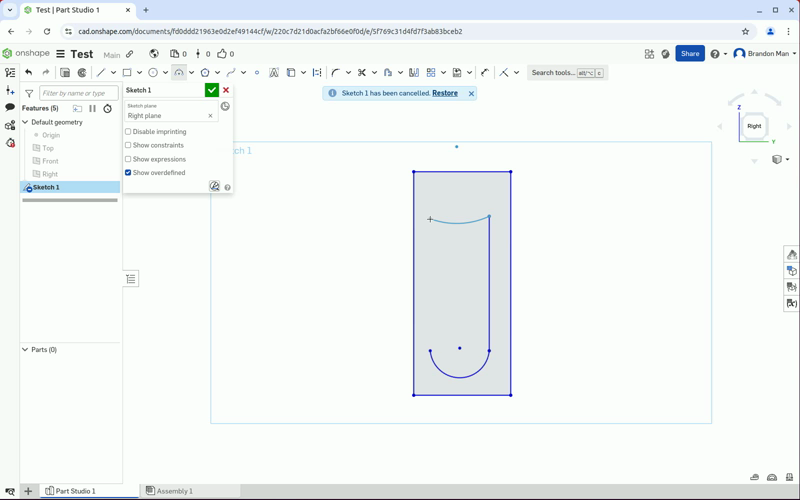
click(430, 218)
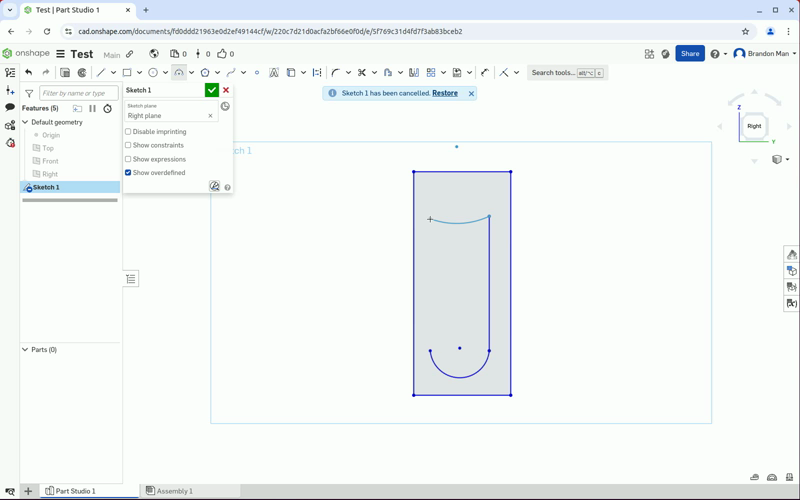
mouse_move(458, 190)
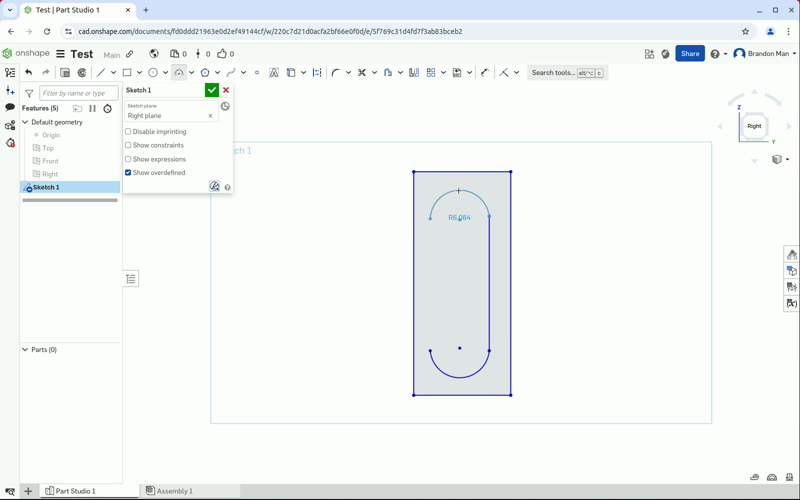
click(458, 190)
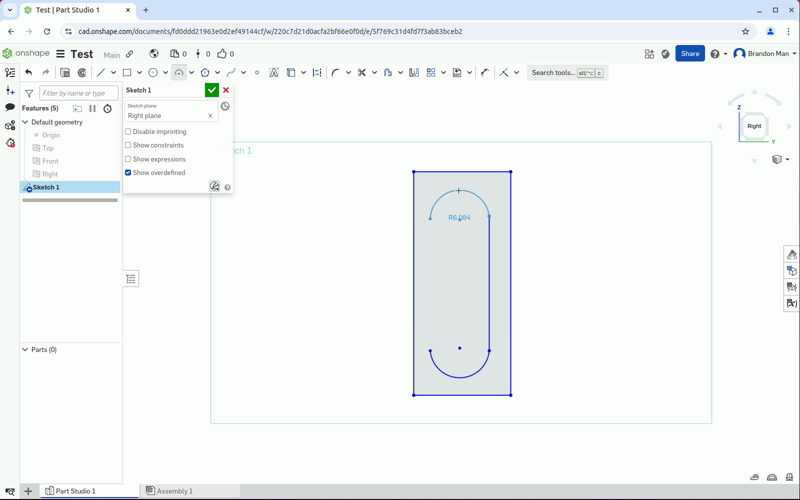
key_up(shift)
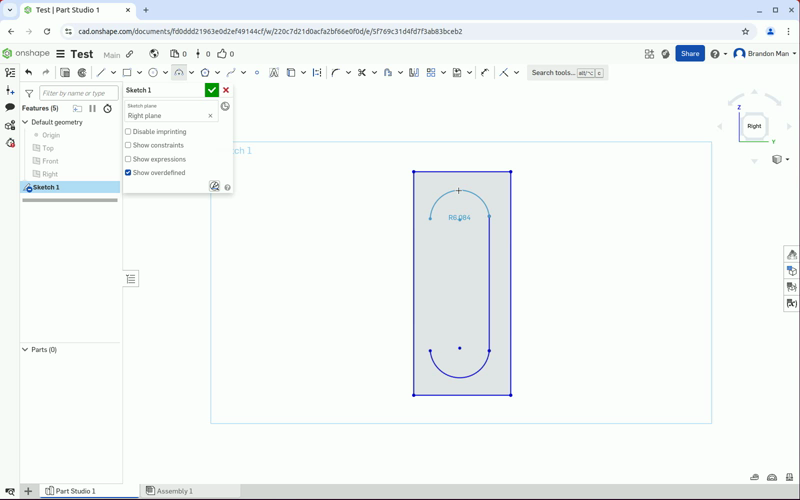
key(esc)
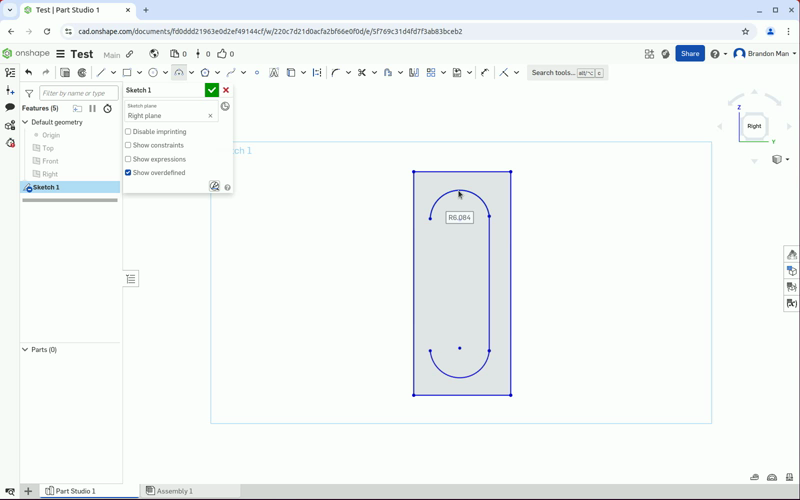
key(l)
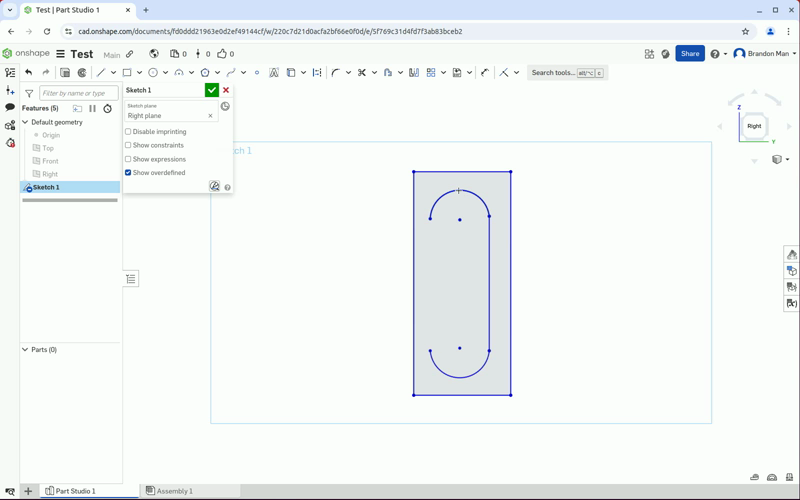
mouse_move(430, 218)
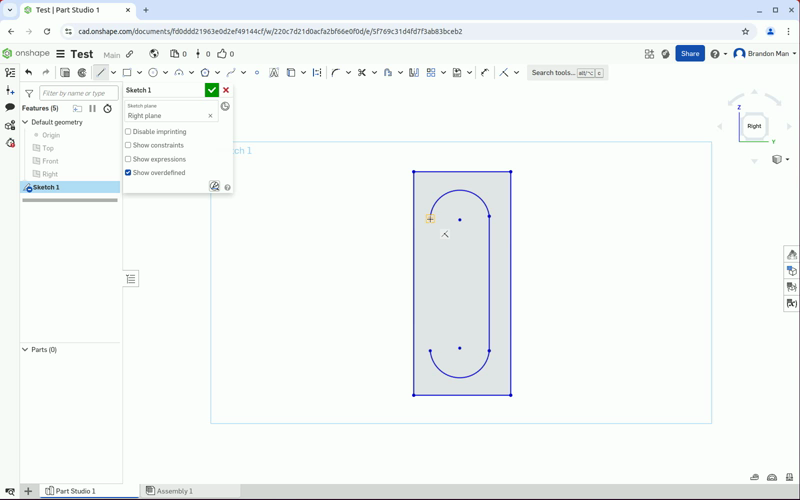
click(430, 218)
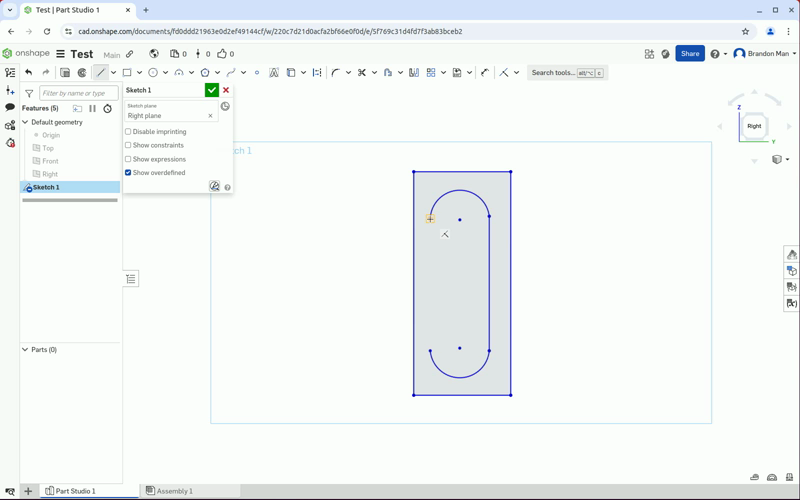
key_down(shift)
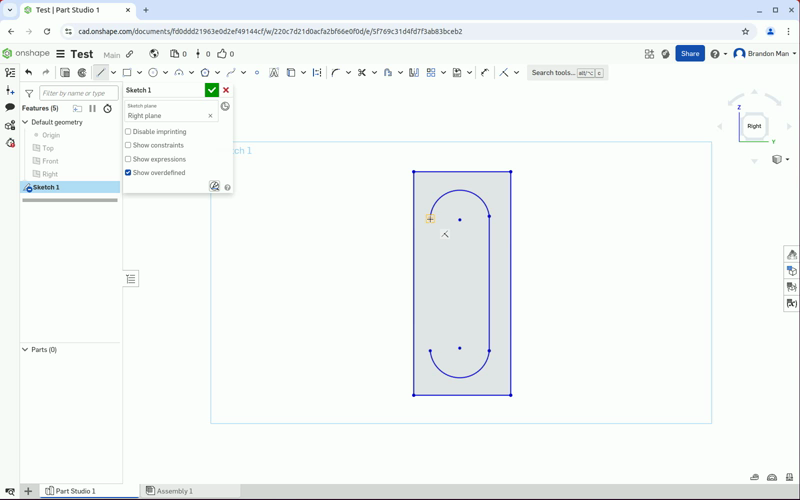
mouse_move(430, 350)
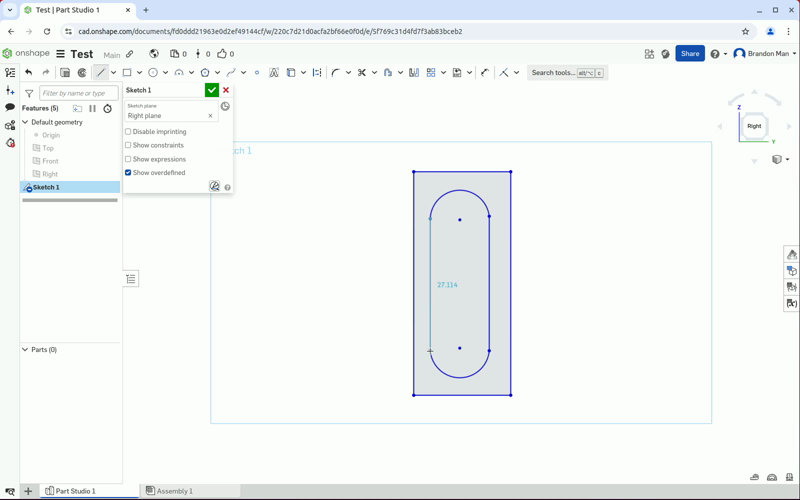
key_up(shift)
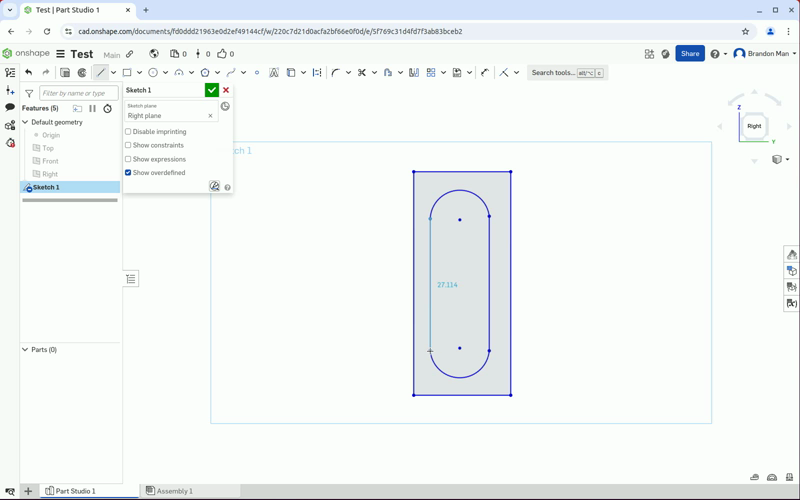
click(430, 350)
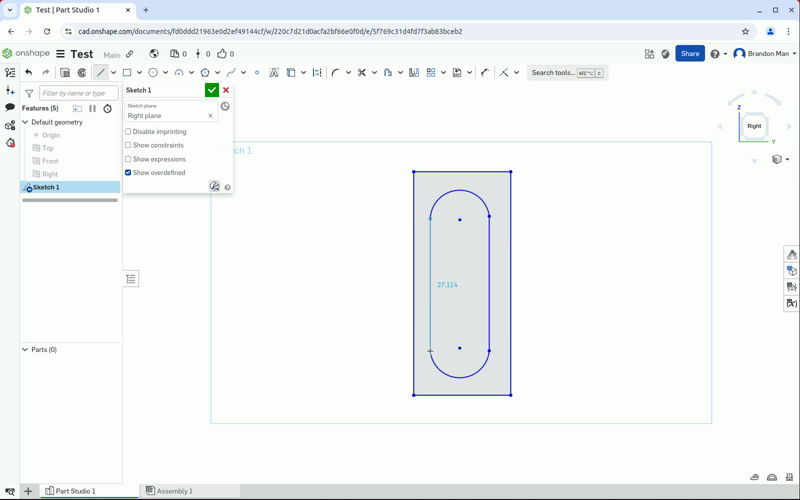
key(esc)
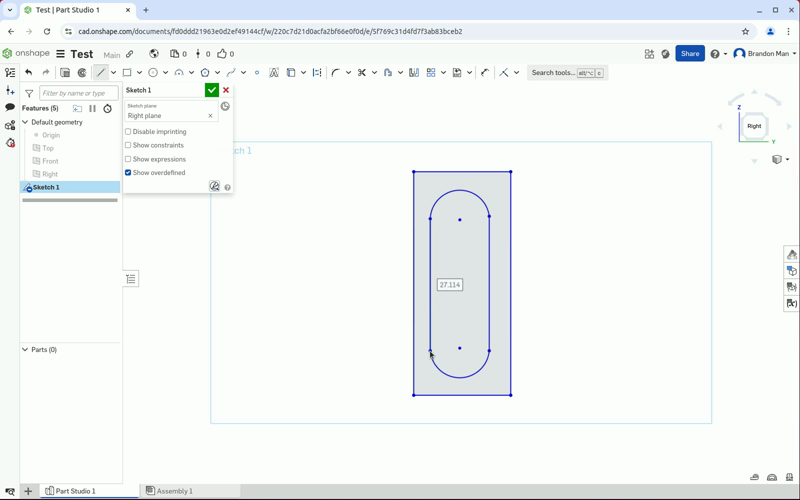
mouse_move(427, 190)
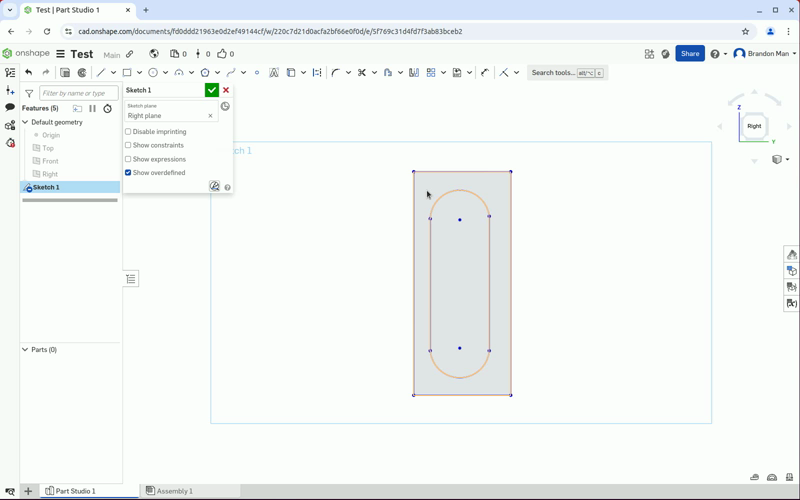
click(427, 190)
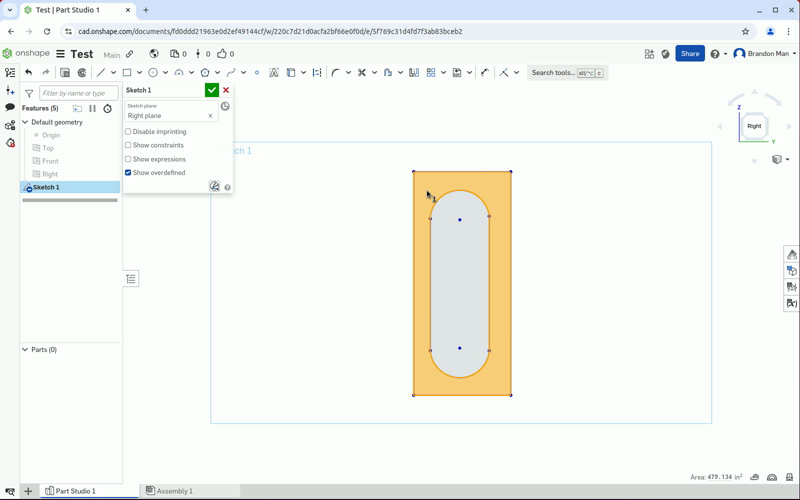
mouse_move(73, 352)
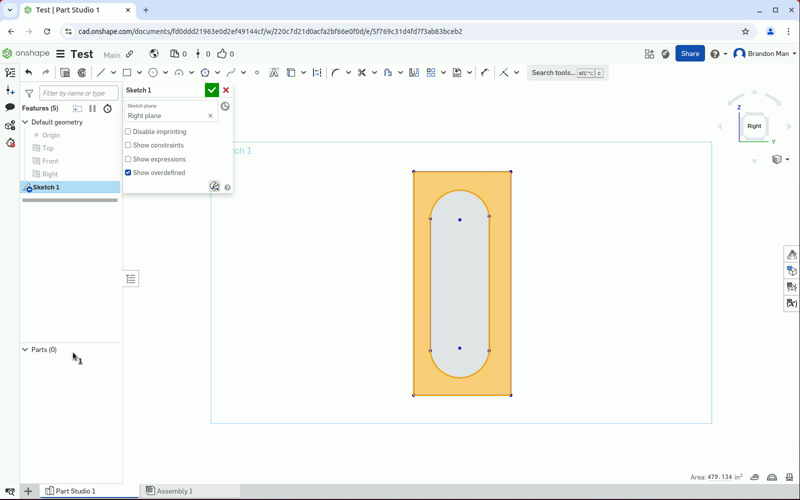
key(shift+y)
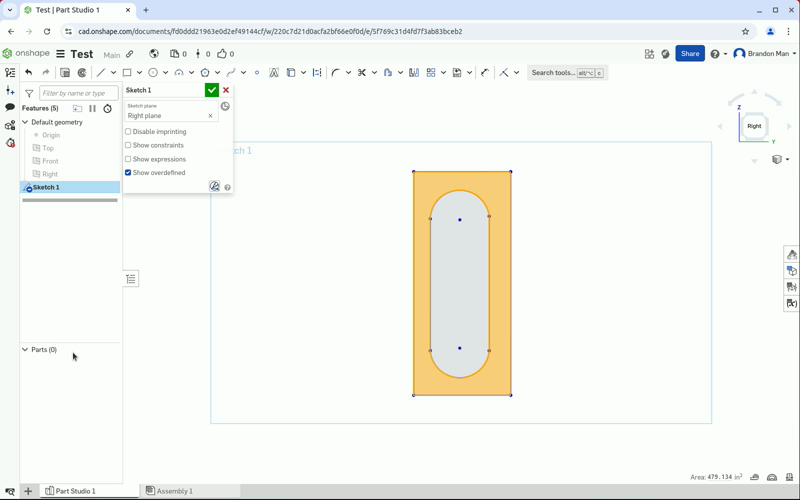
key(shift+e)
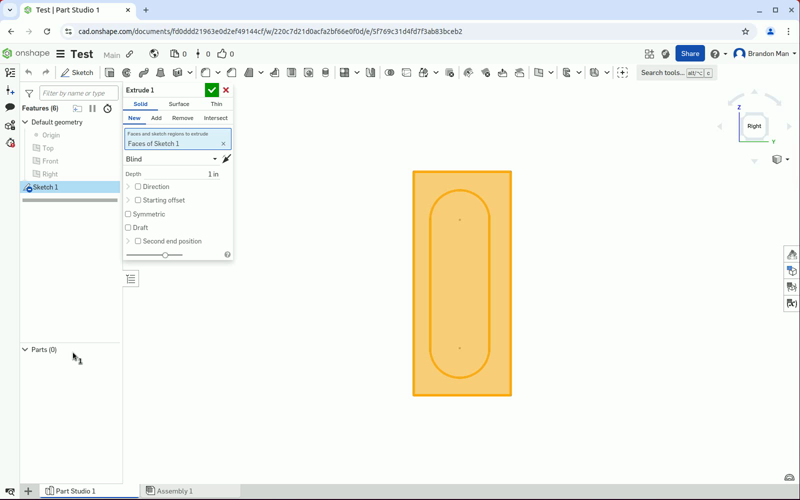
mouse_move(143, 106)
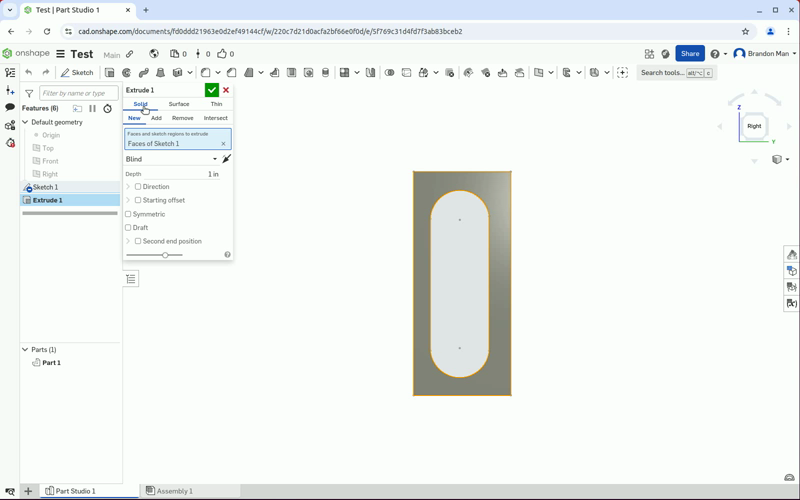
click(143, 106)
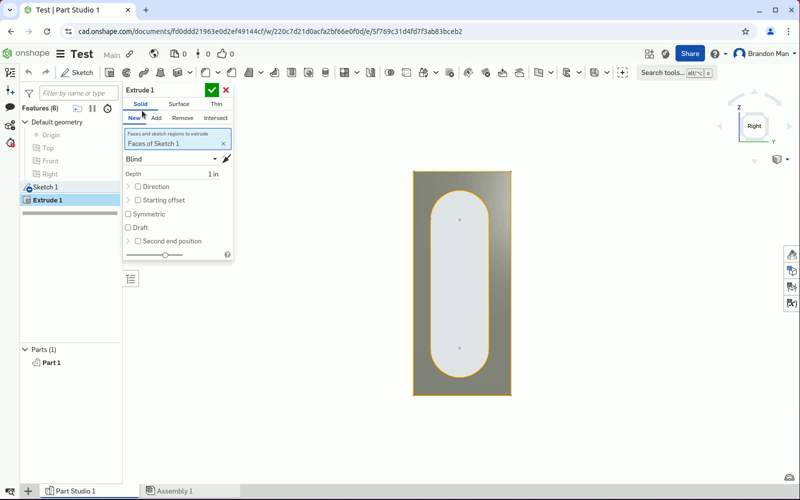
mouse_move(137, 120)
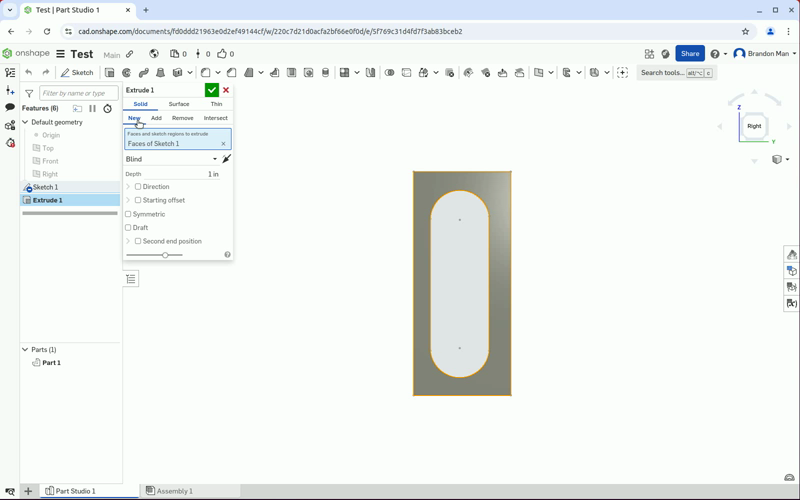
click(137, 120)
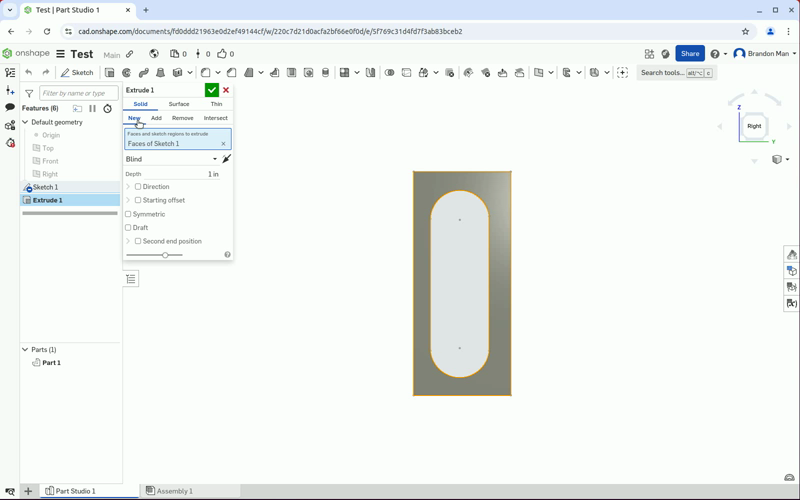
key(tab, 4)
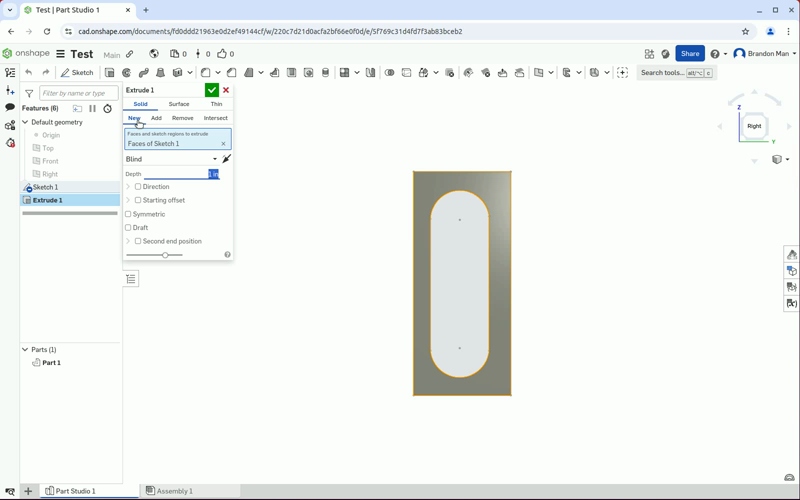
text(3.37)
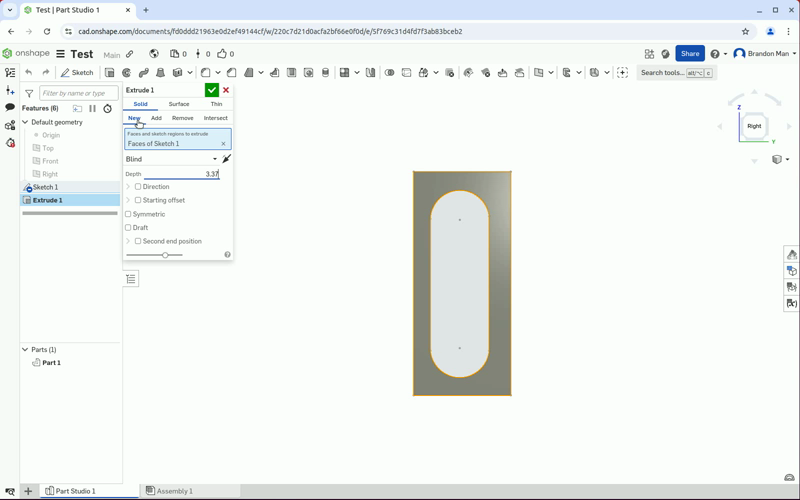
key(enter)
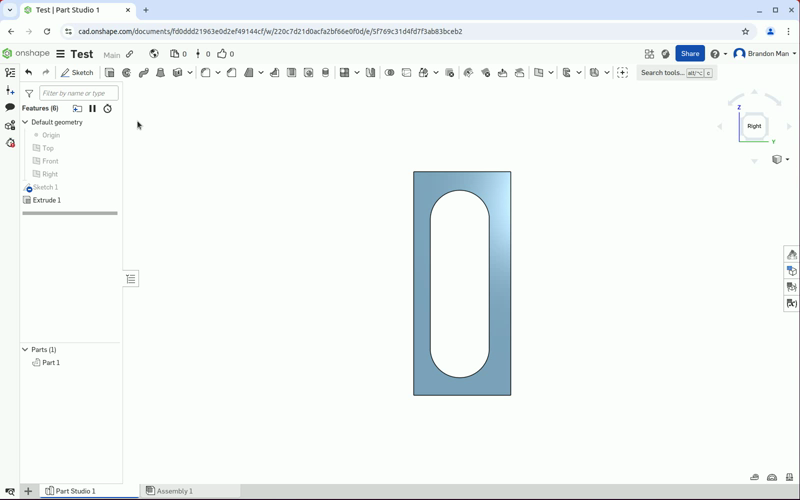
key(shift+h)
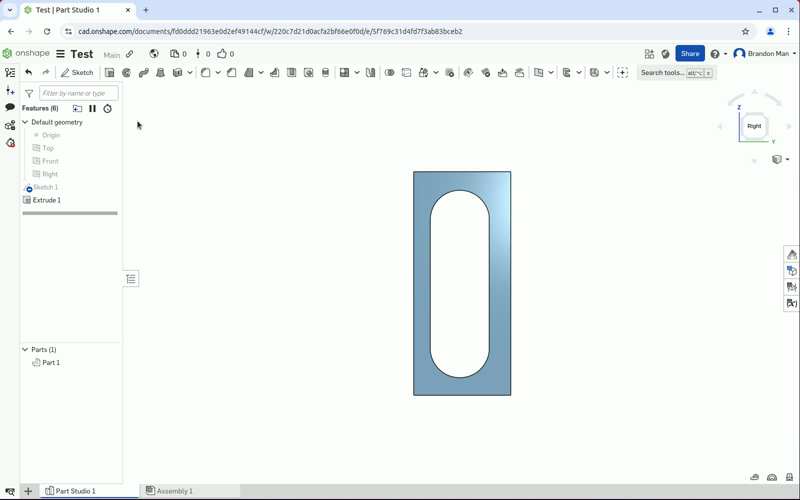
key(shift+h)
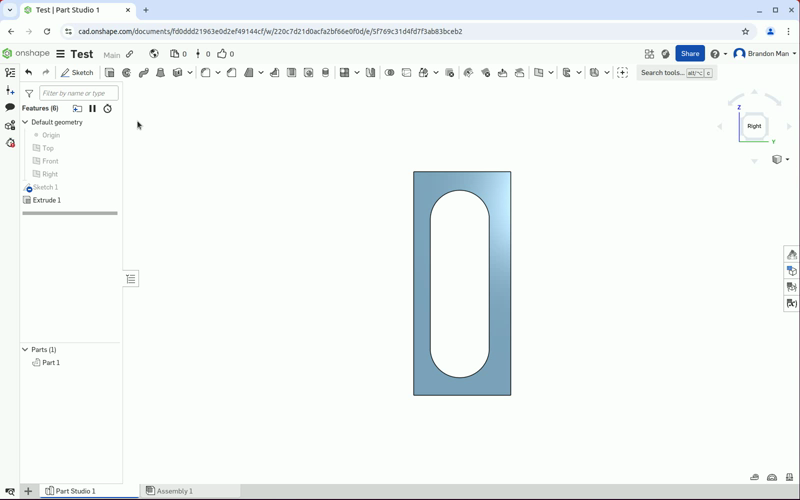
mouse_move(73, 189)
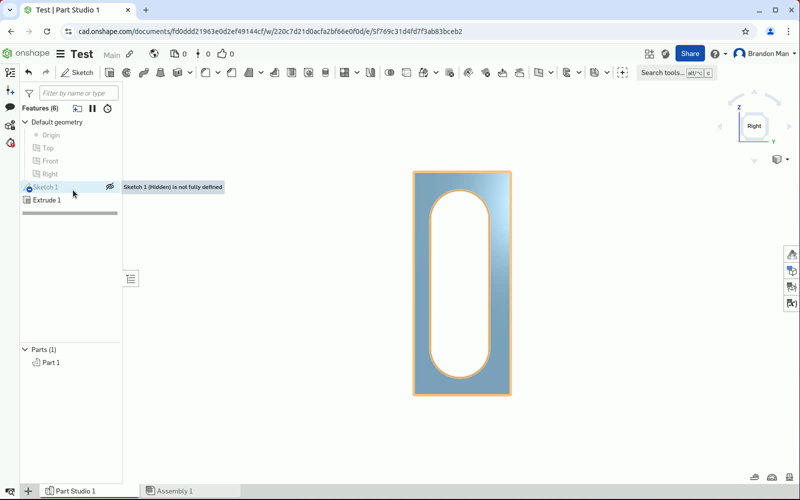
click(73, 189)
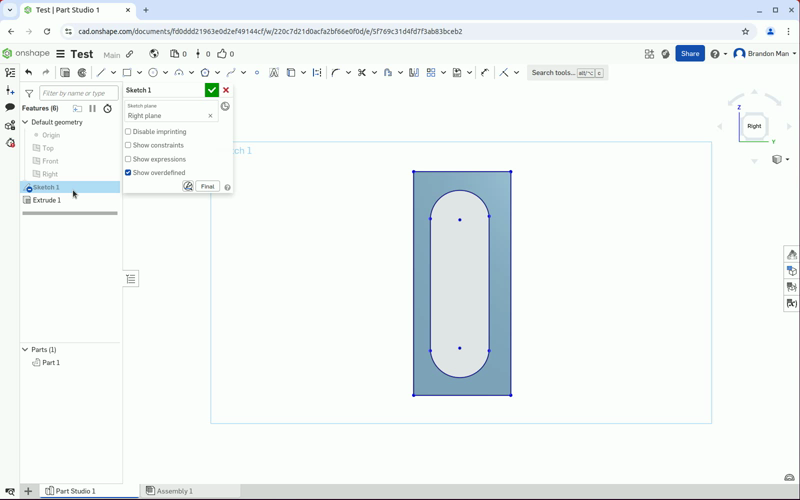
mouse_move(229, 92)
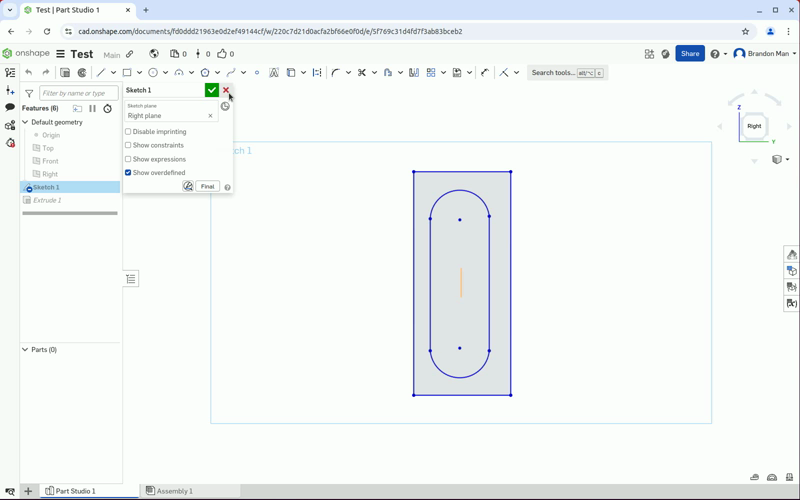
click(229, 92)
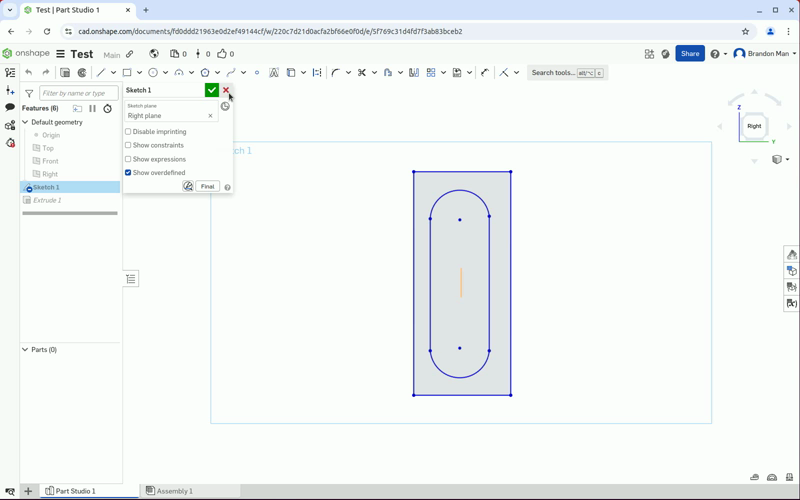
key(shift+s)
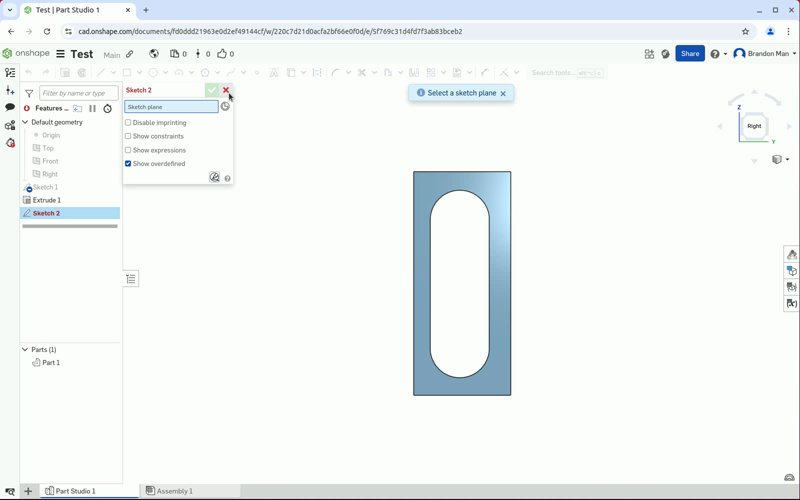
mouse_move(73, 176)
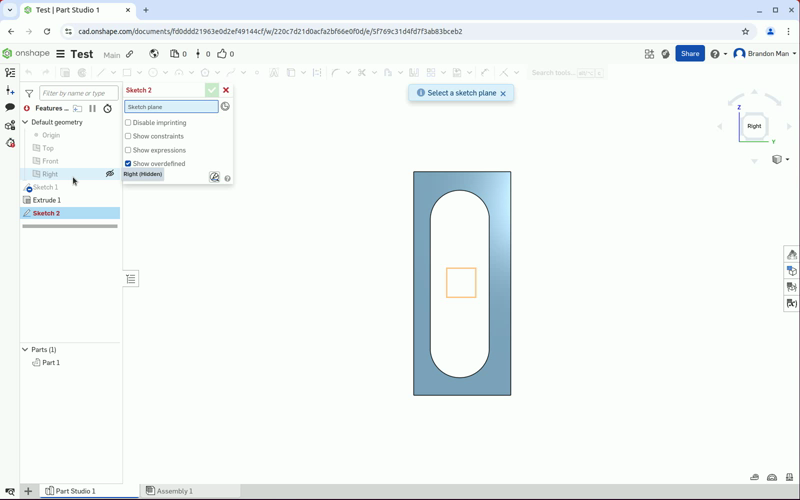
click(73, 176)
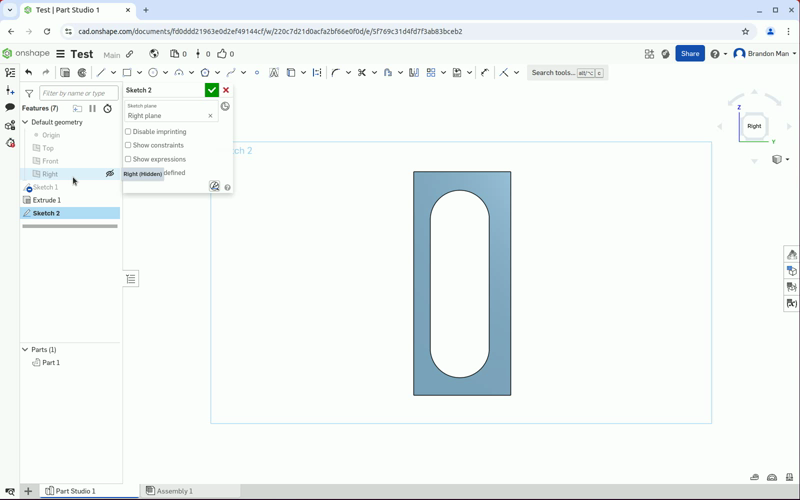
mouse_move(73, 352)
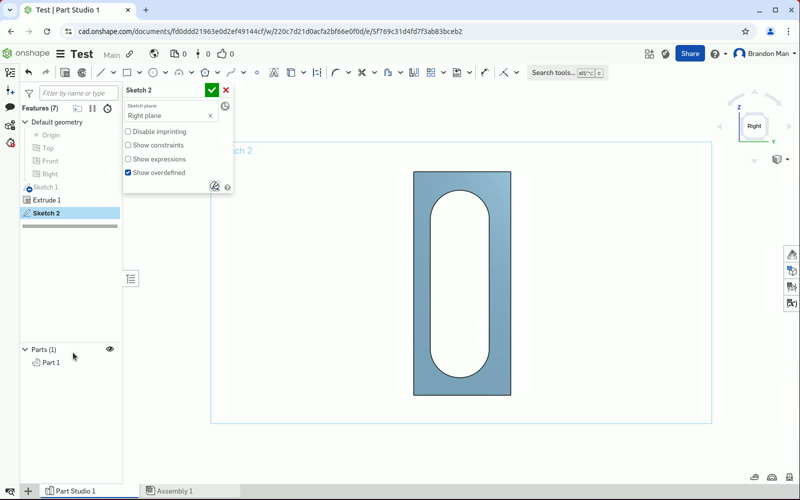
key(y)
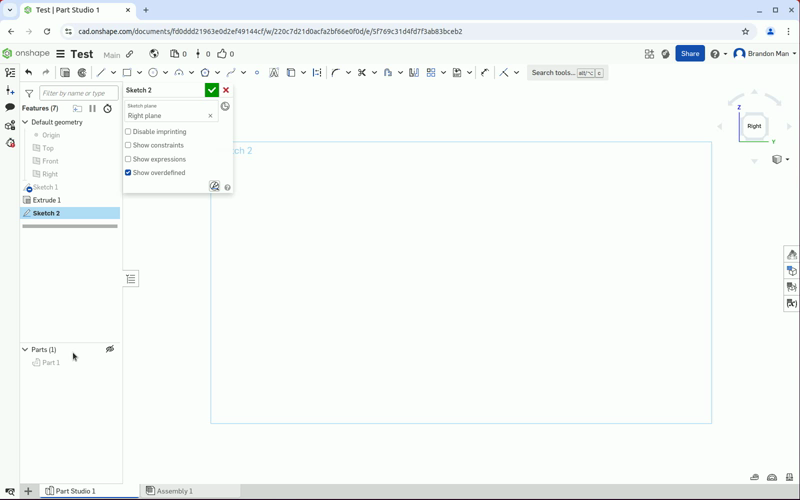
key(a)
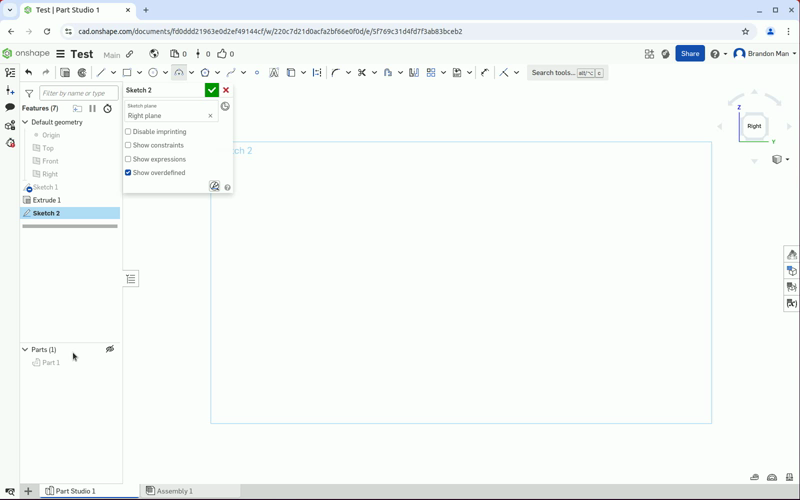
key_down(shift)
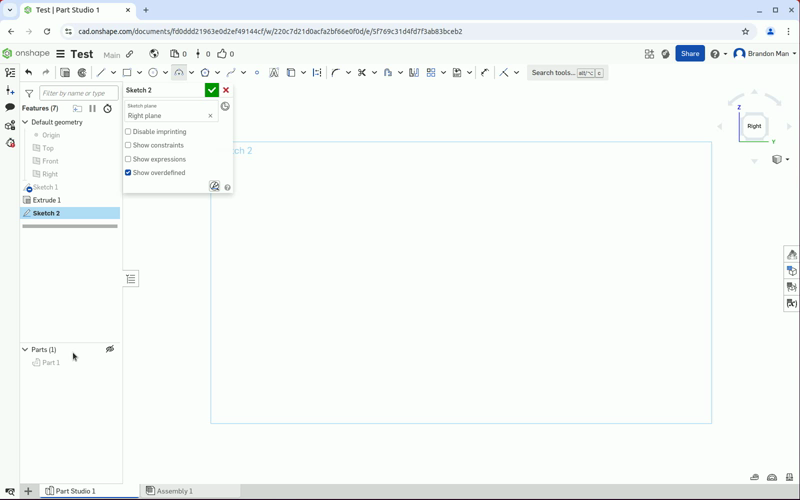
mouse_move(430, 349)
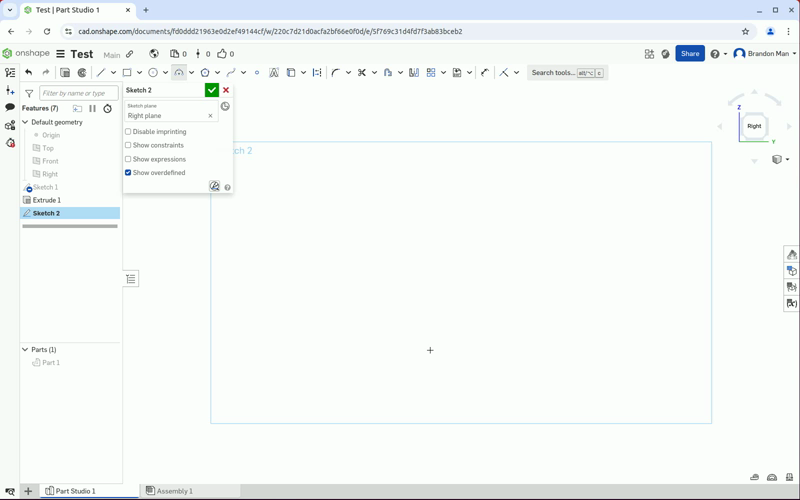
click(430, 349)
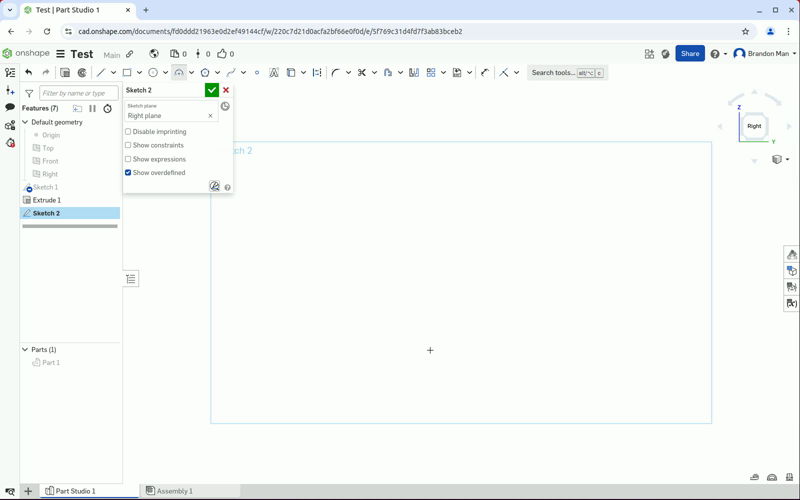
key_up(shift)
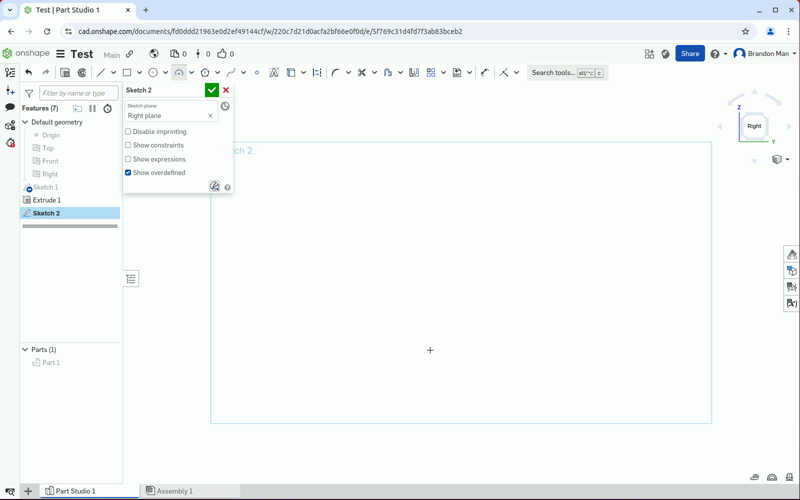
key_down(shift)
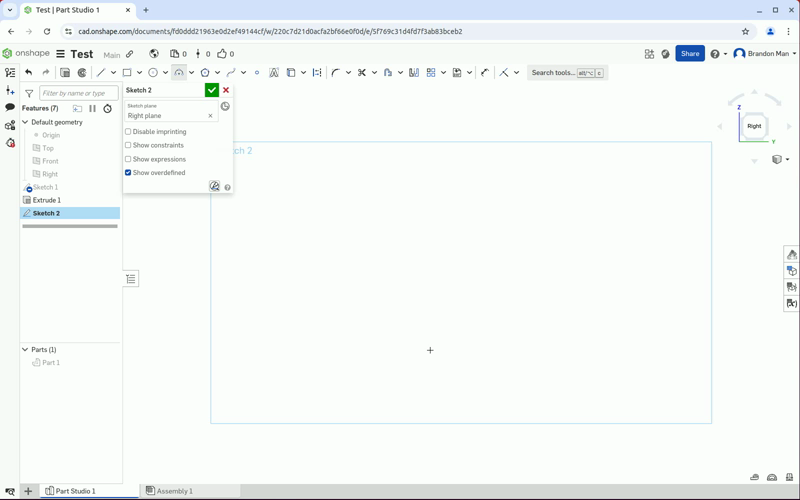
mouse_move(487, 349)
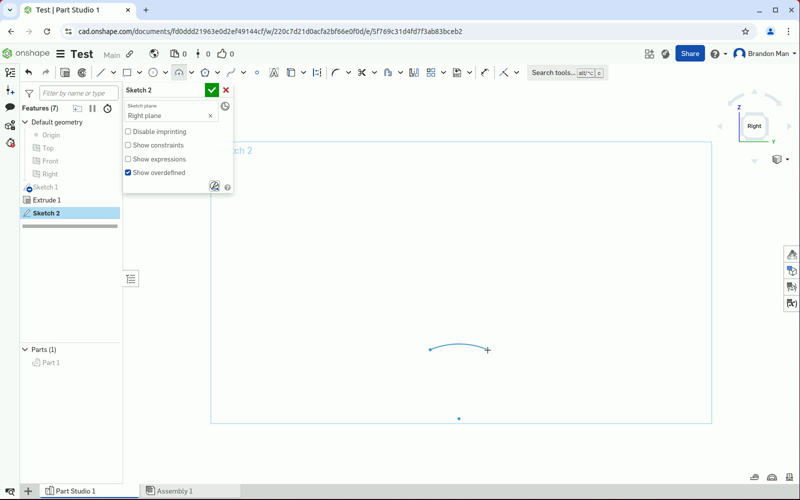
click(487, 349)
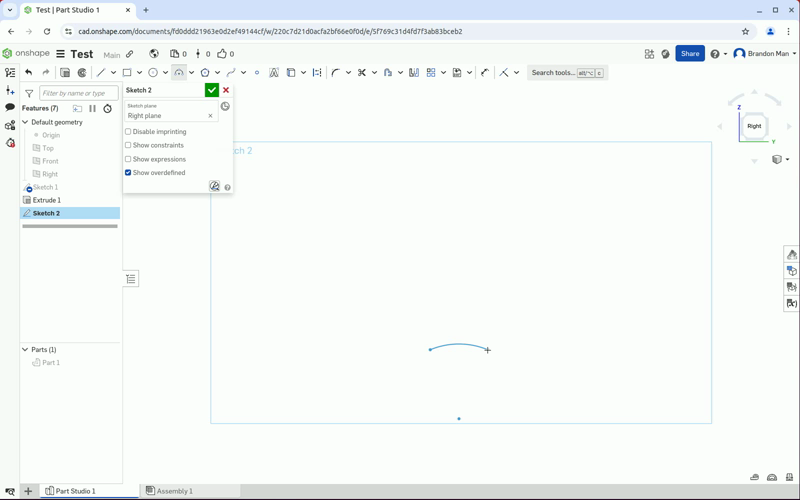
mouse_move(458, 375)
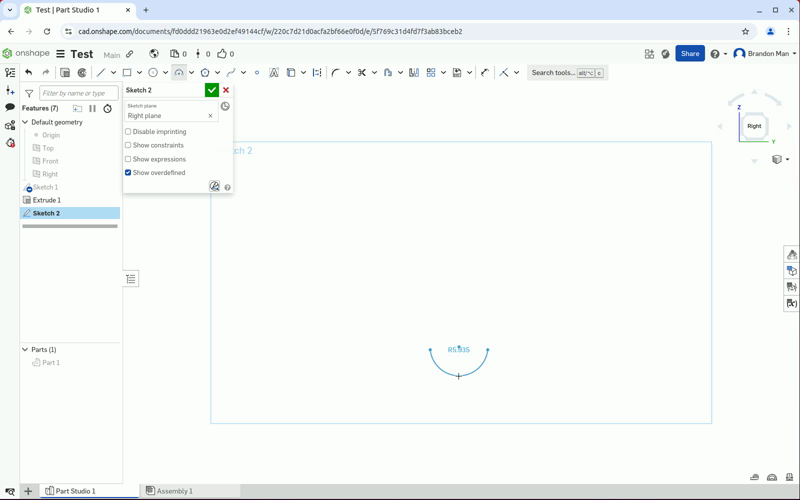
click(458, 375)
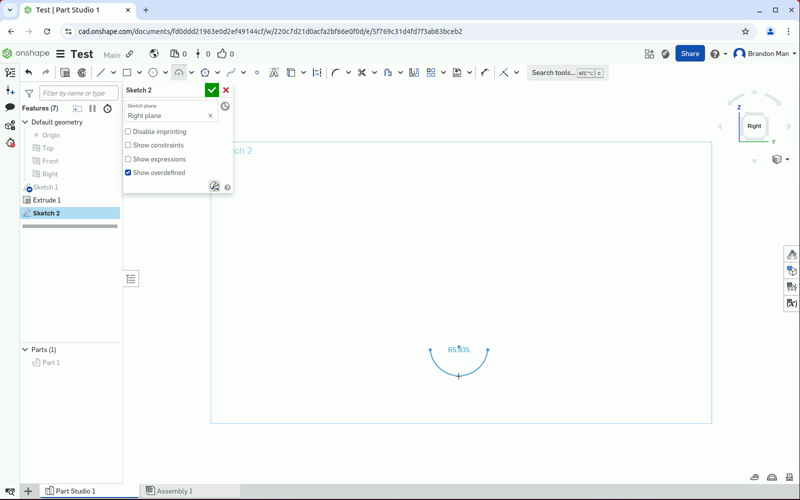
key_up(shift)
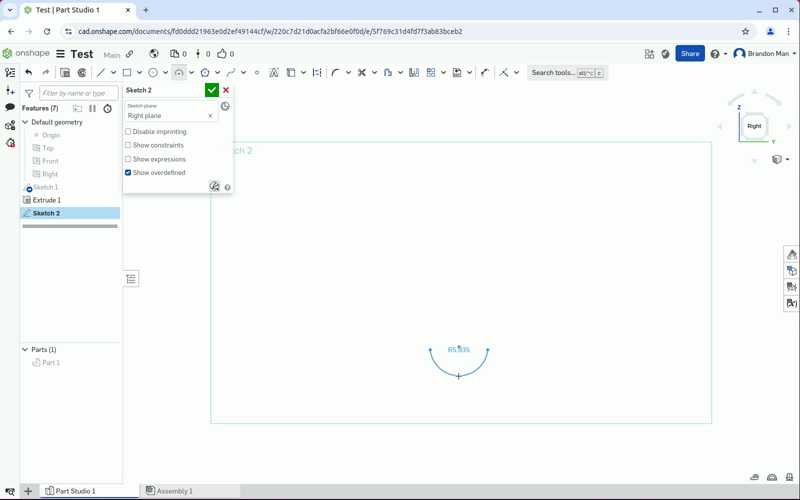
key(esc)
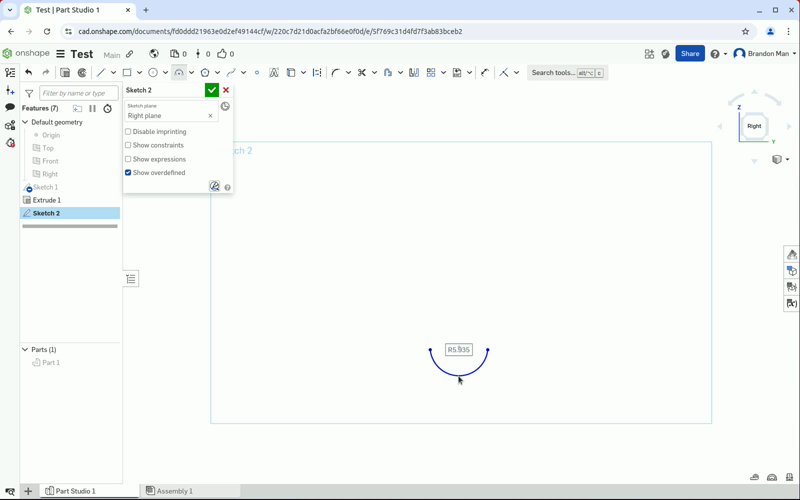
key(l)
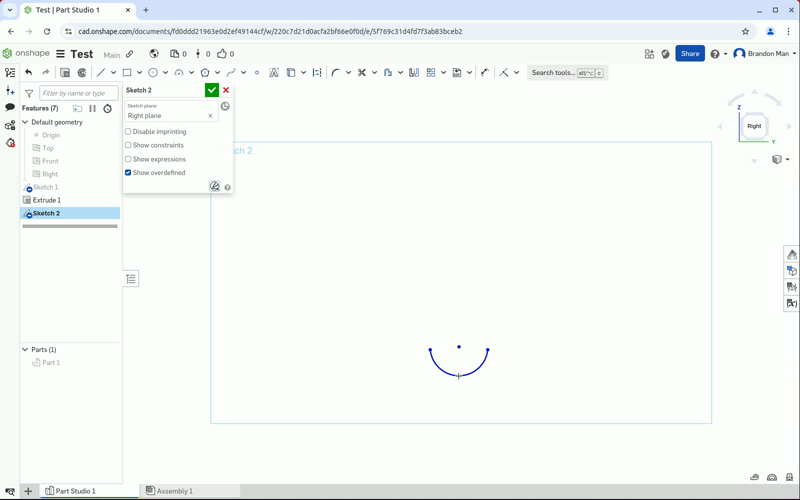
mouse_move(487, 349)
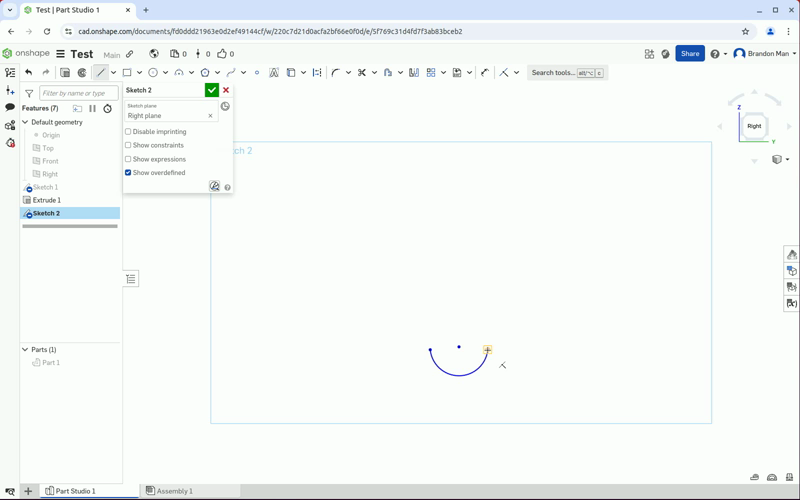
click(487, 349)
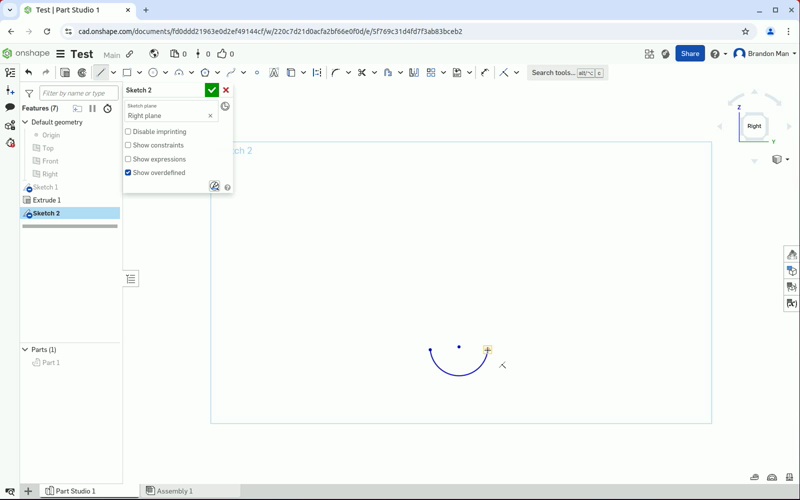
key_down(shift)
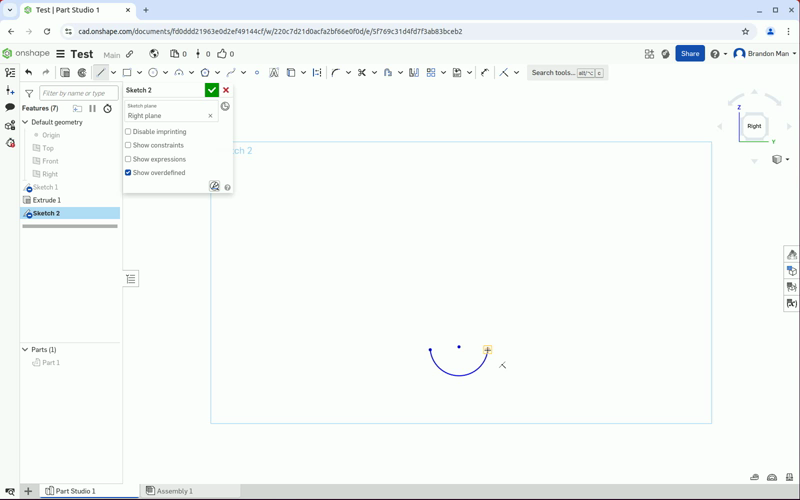
mouse_move(487, 216)
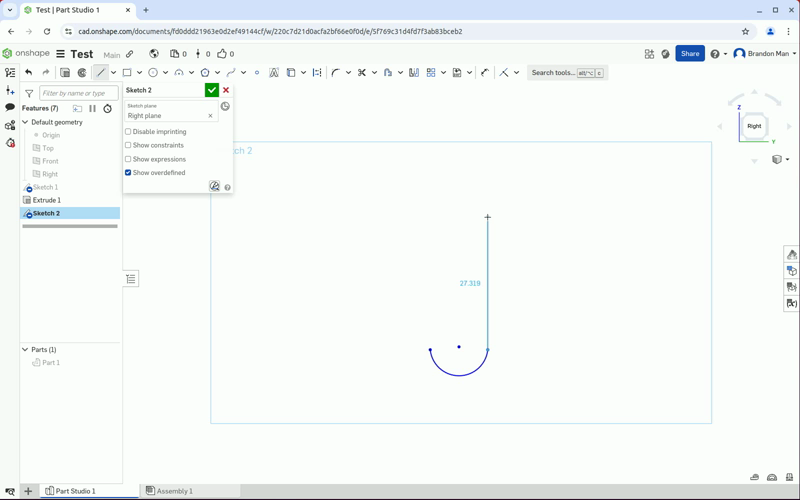
click(487, 216)
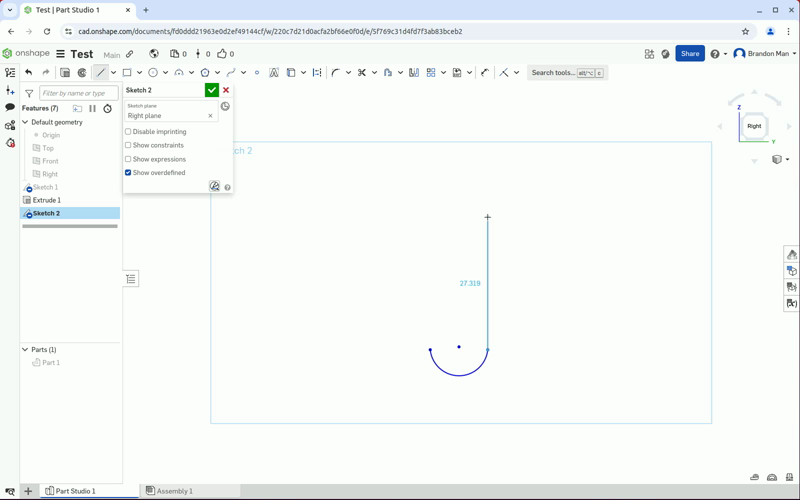
key_up(shift)
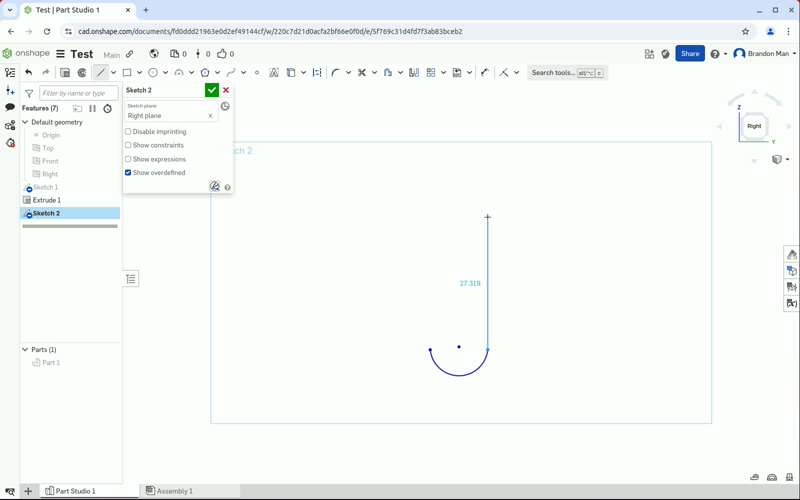
key(esc)
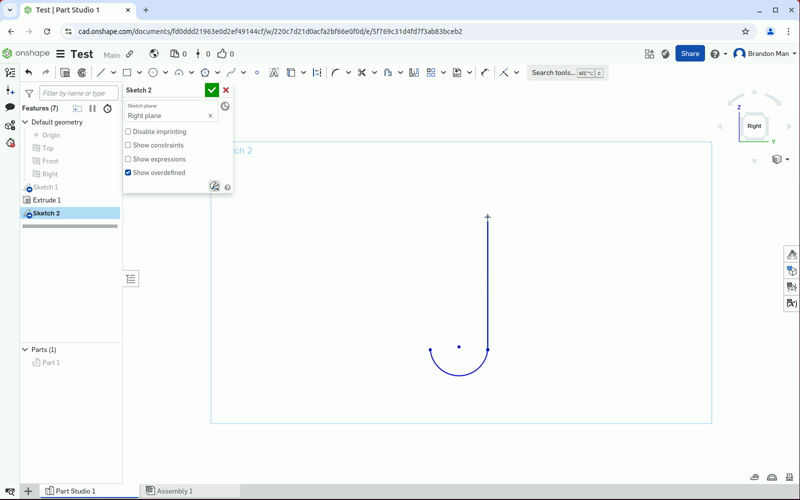
key(a)
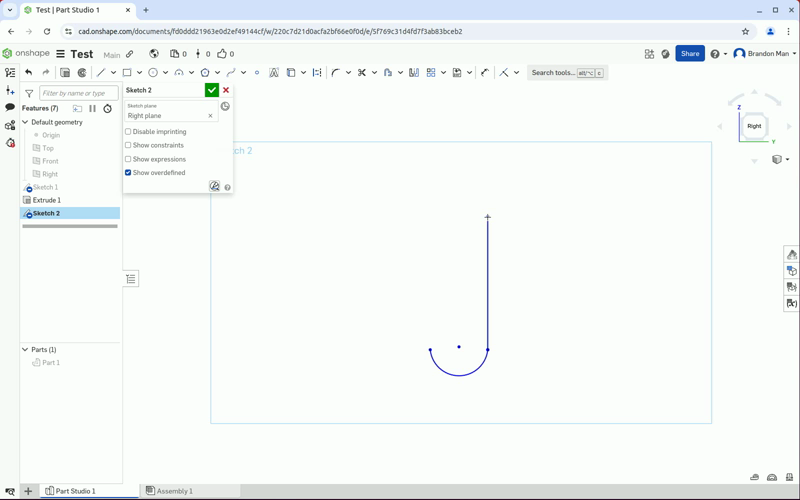
mouse_move(487, 216)
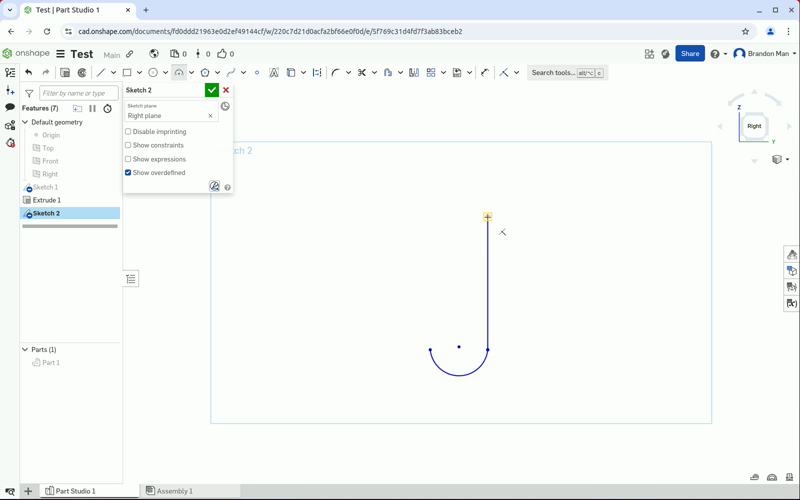
click(487, 216)
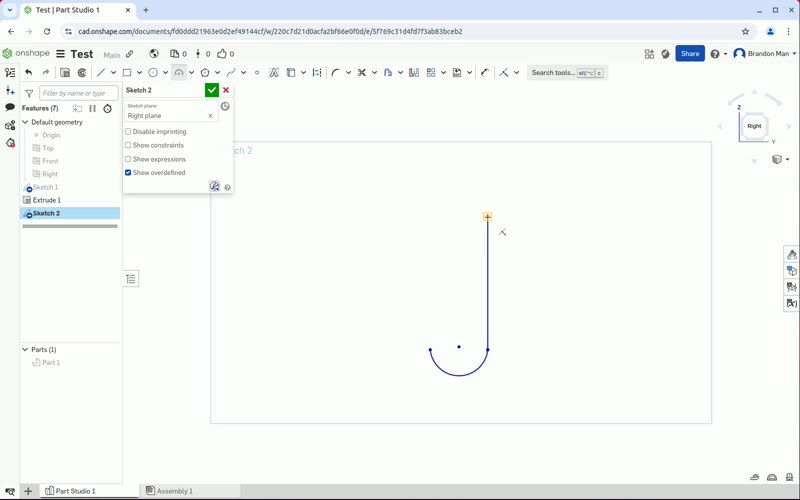
key_down(shift)
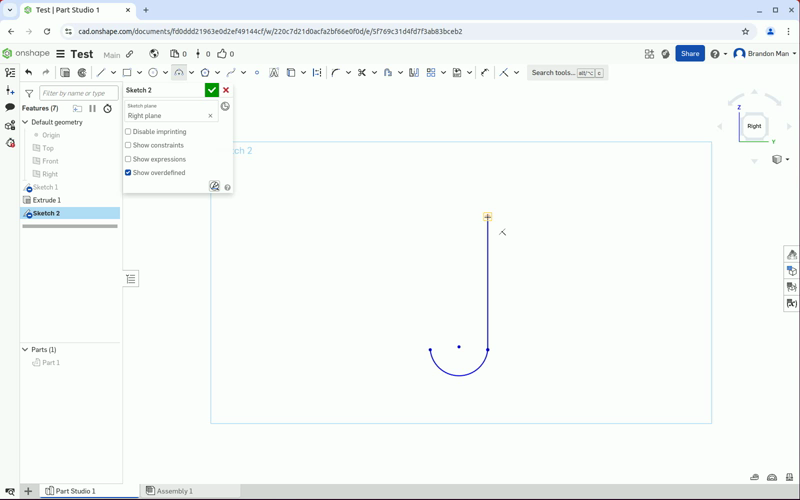
mouse_move(430, 216)
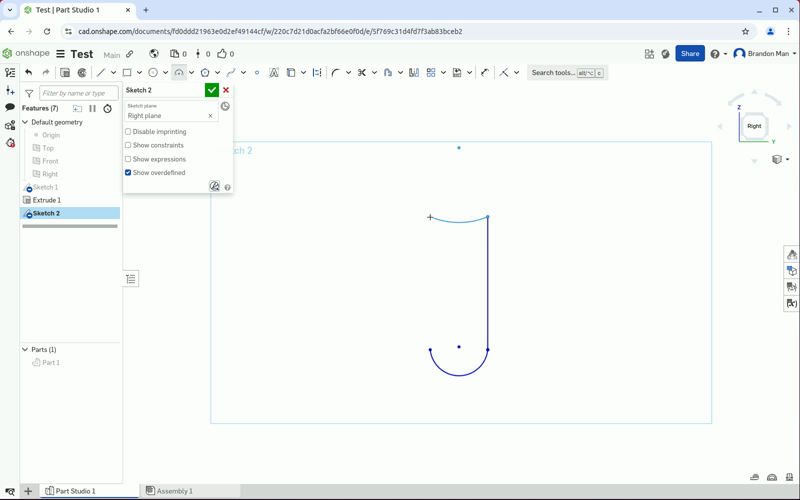
click(430, 216)
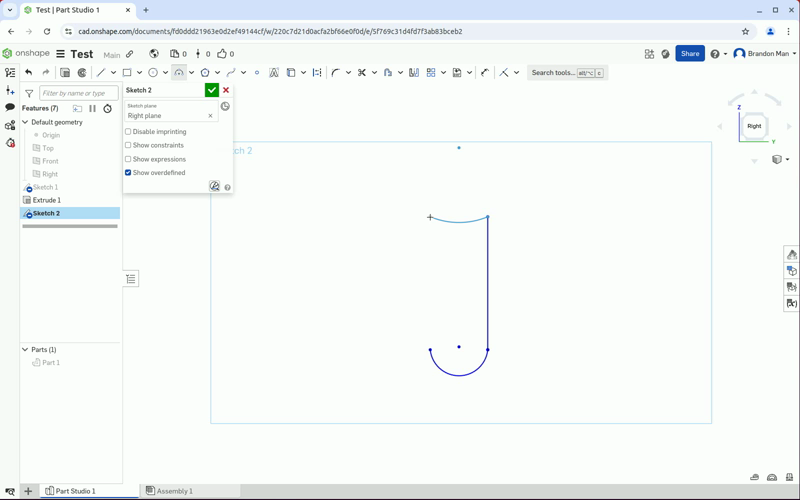
mouse_move(458, 189)
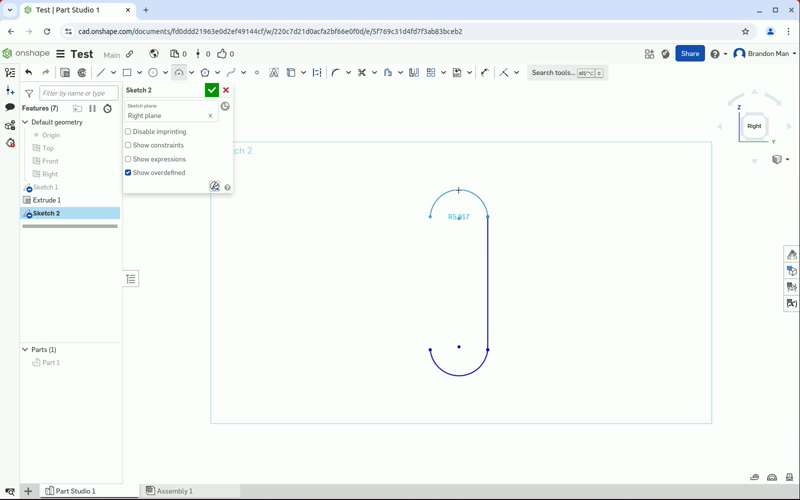
click(458, 189)
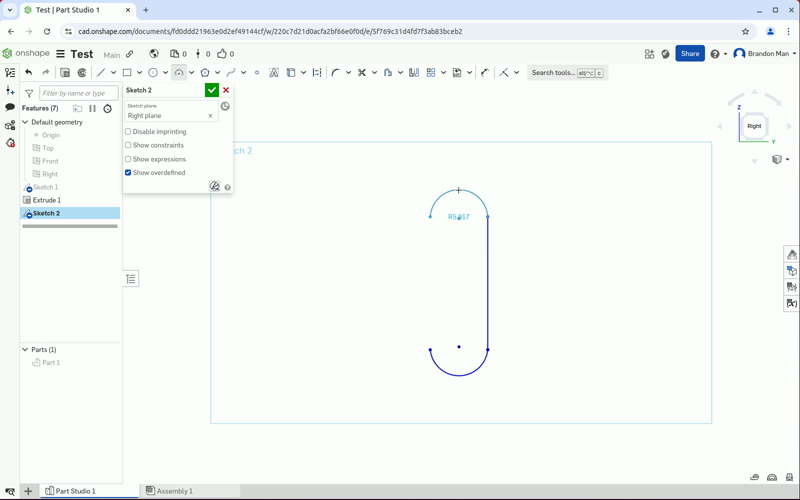
key_up(shift)
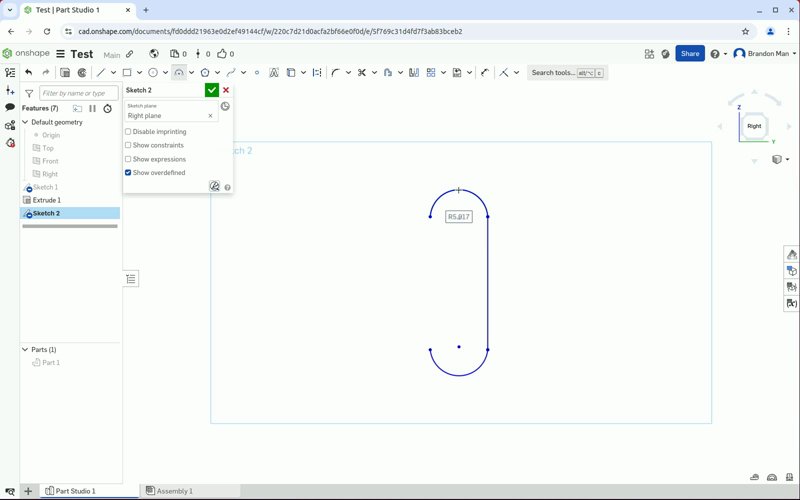
key(esc)
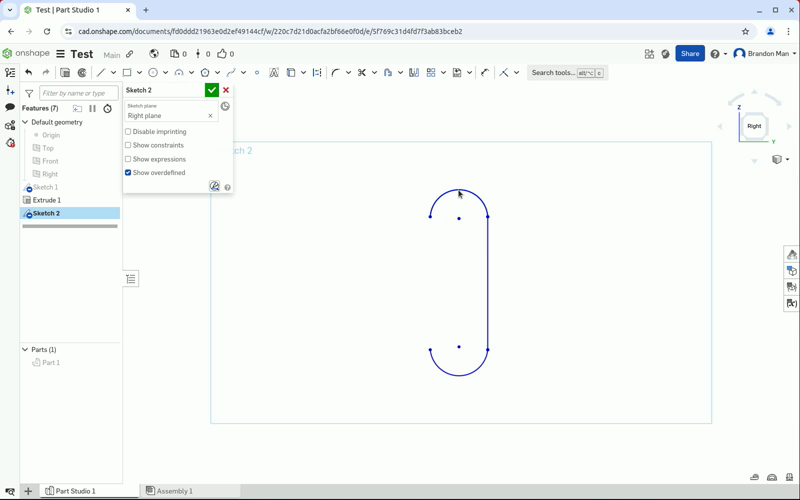
key(l)
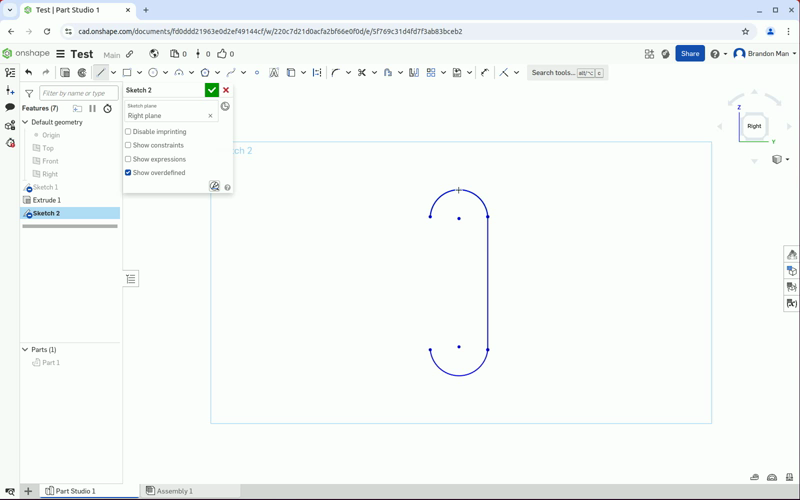
mouse_move(430, 216)
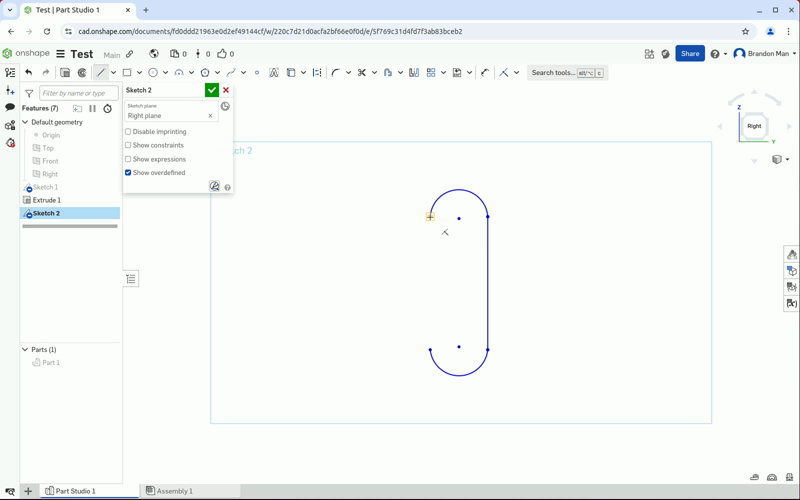
click(430, 216)
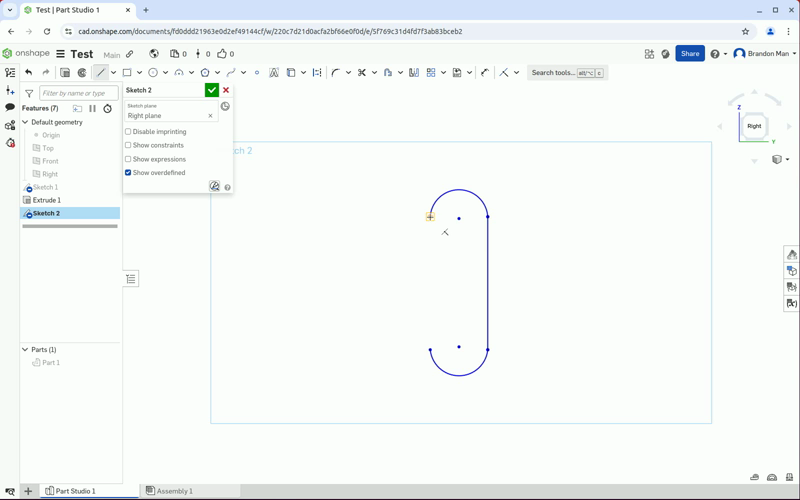
key_down(shift)
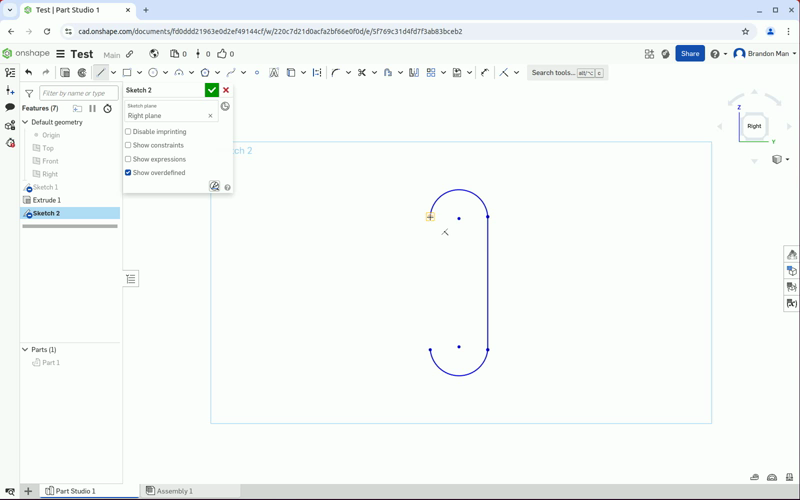
mouse_move(430, 349)
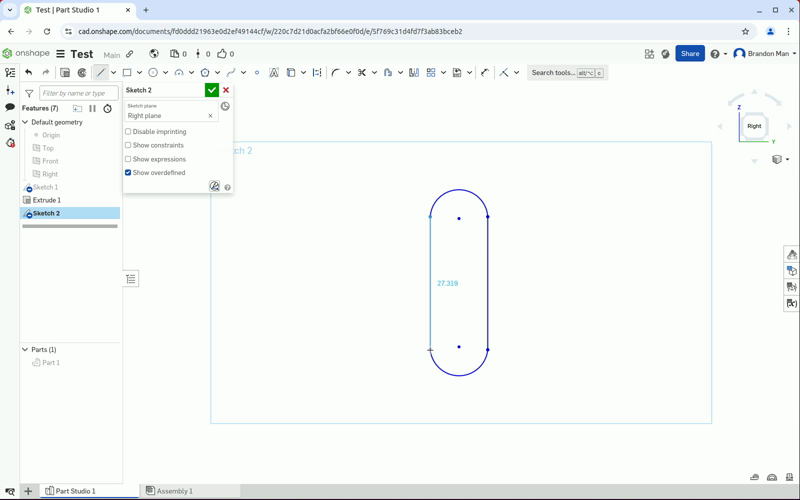
key_up(shift)
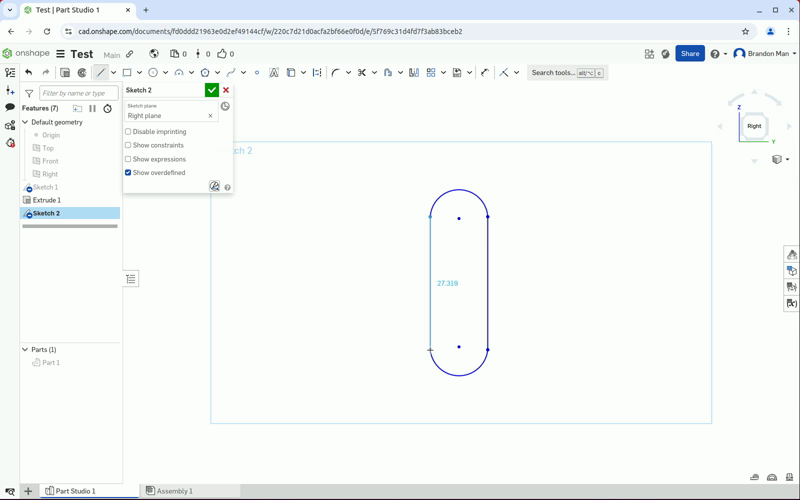
click(430, 349)
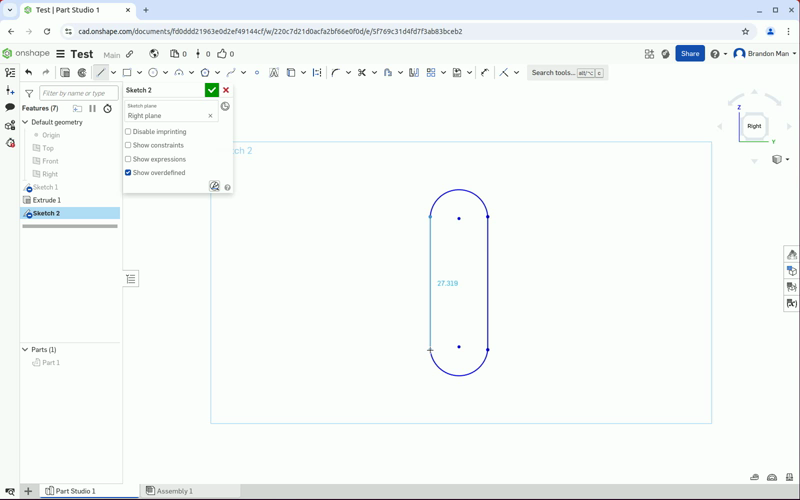
key(esc)
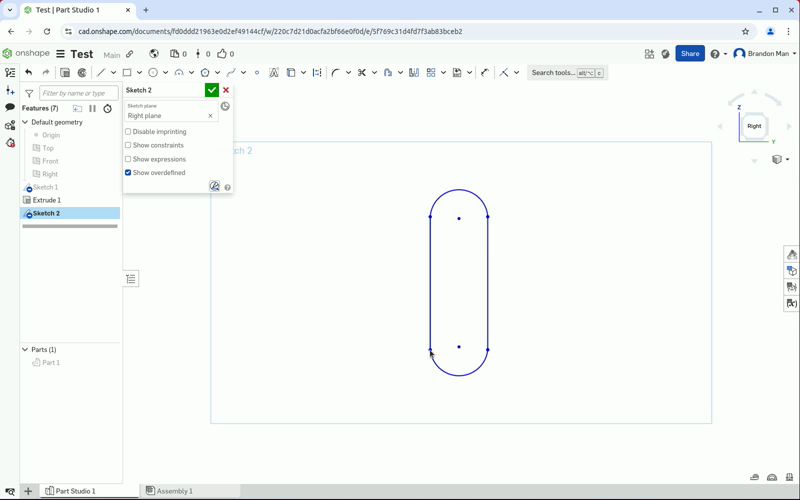
mouse_move(463, 273)
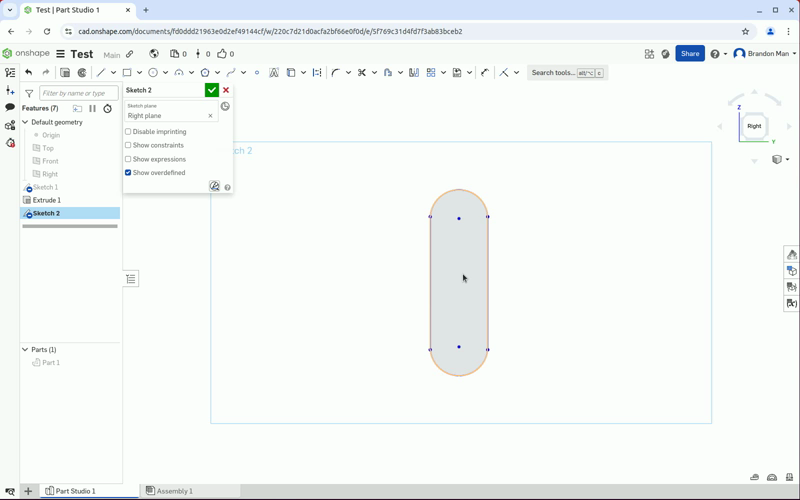
click(463, 273)
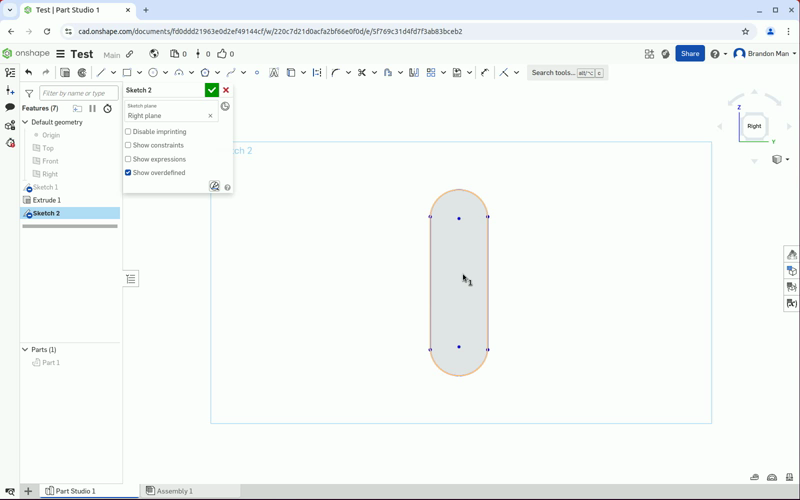
mouse_move(73, 352)
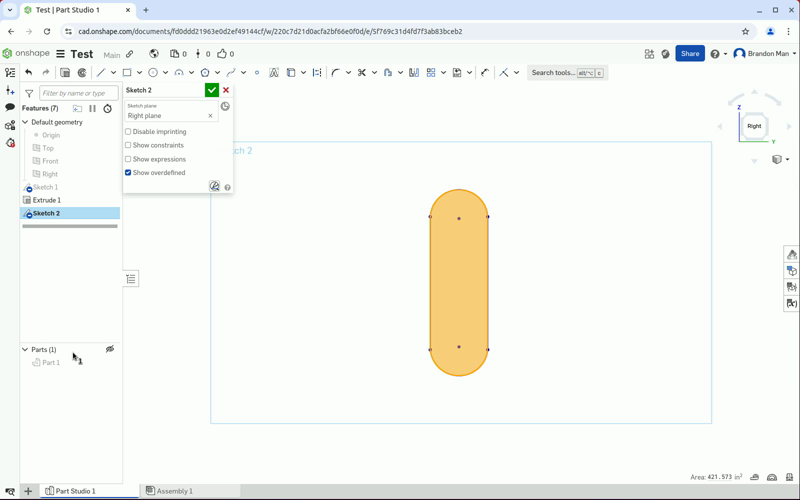
key(shift+y)
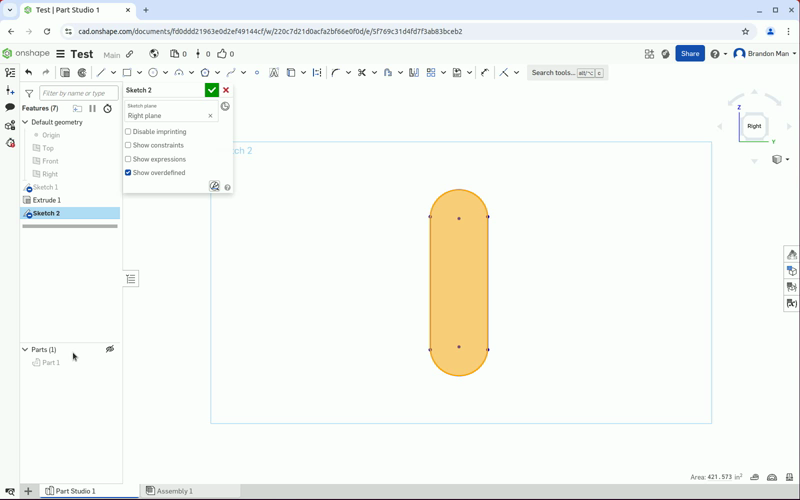
key(shift+e)
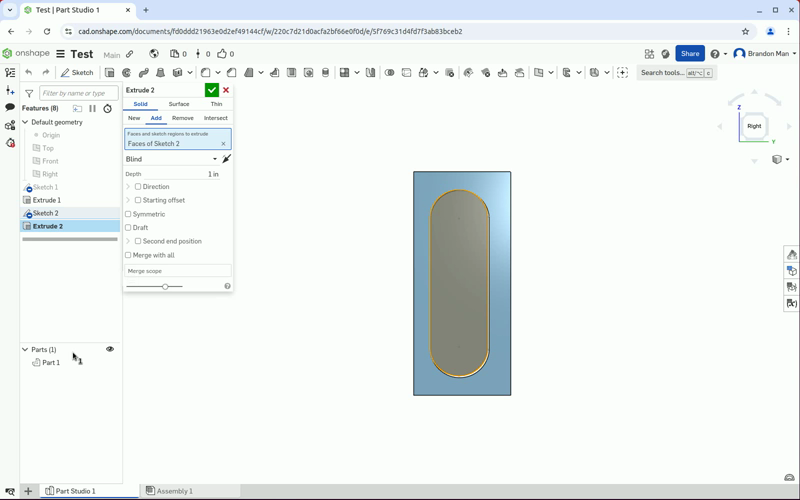
mouse_move(143, 106)
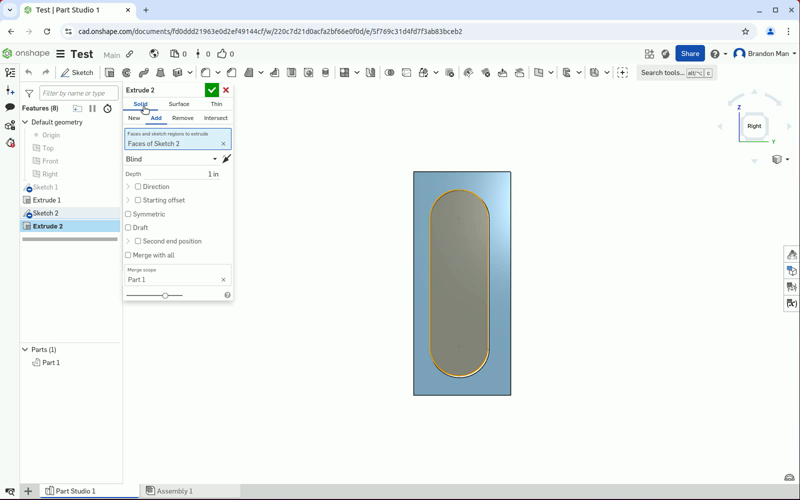
click(143, 106)
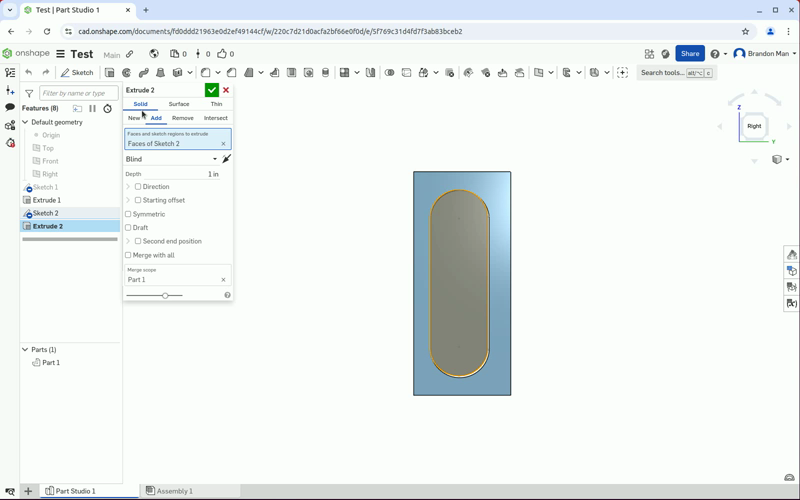
mouse_move(137, 120)
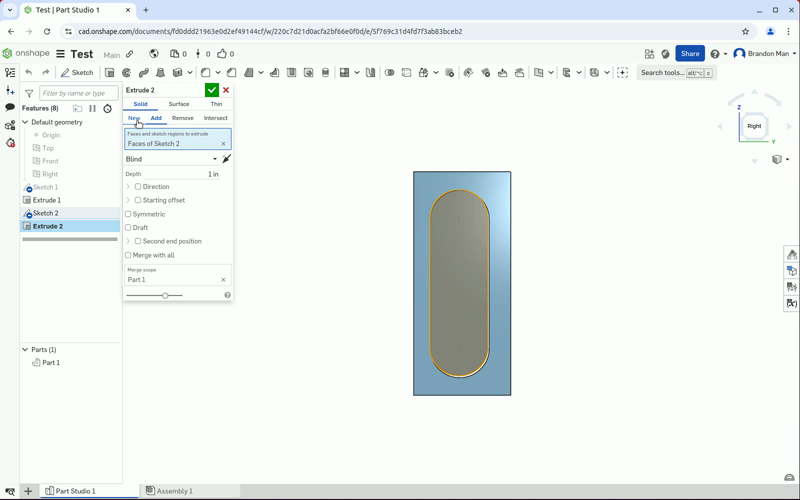
click(137, 120)
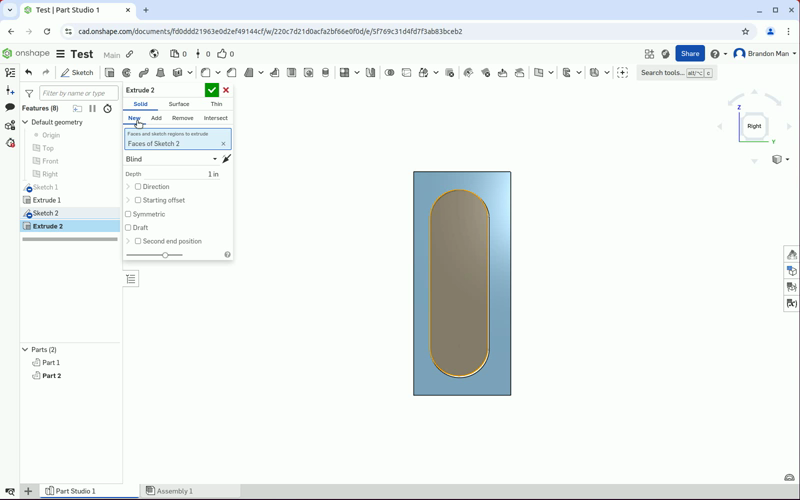
key(tab, 4)
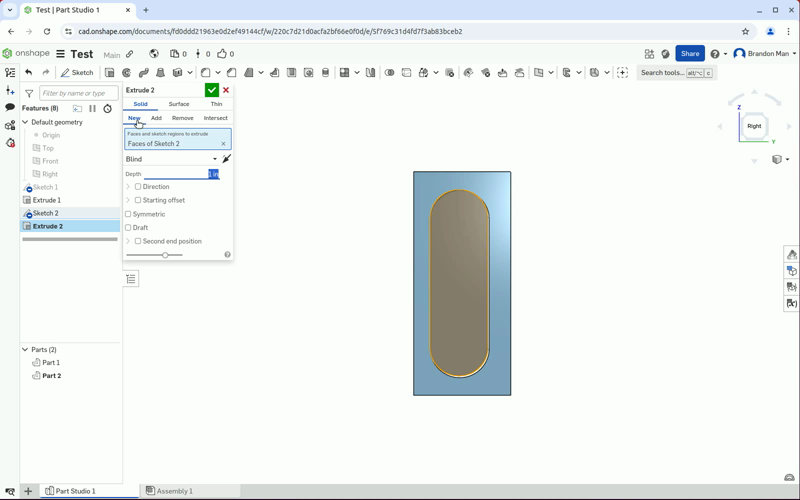
text(19.979)
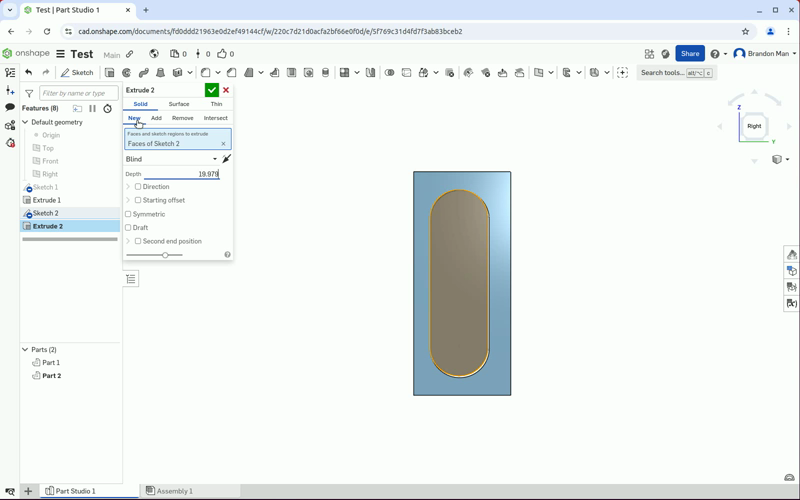
key(enter)
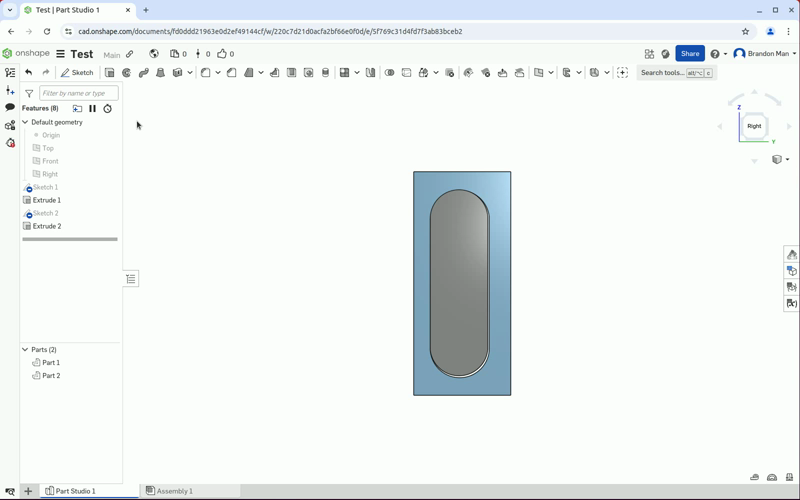
key(shift+h)
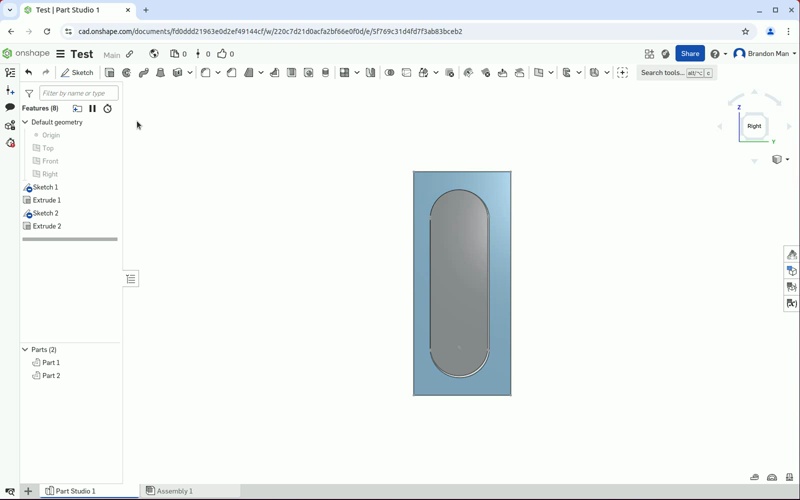
key(shift+h)
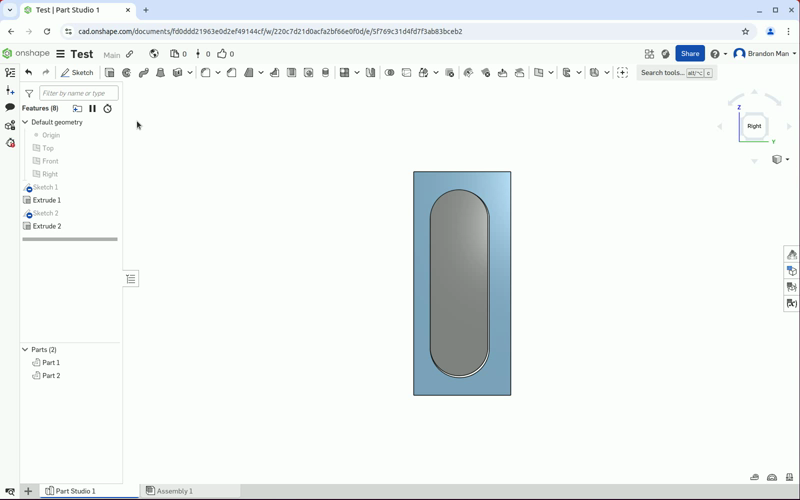
mouse_move(73, 189)
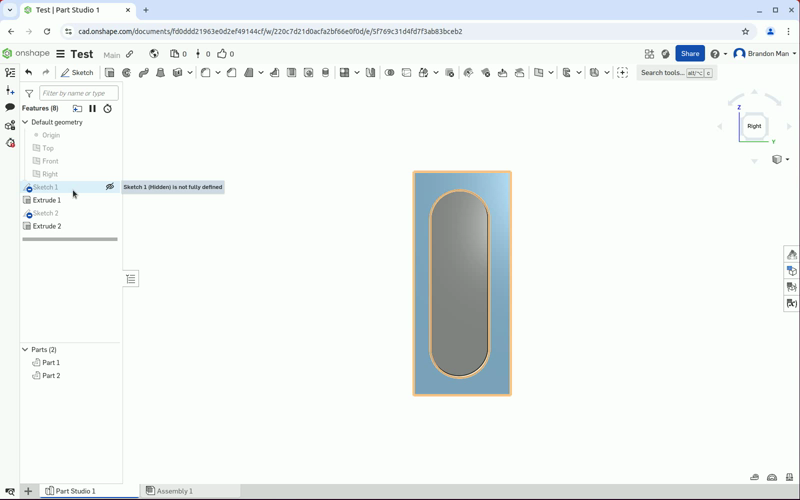
click(73, 189)
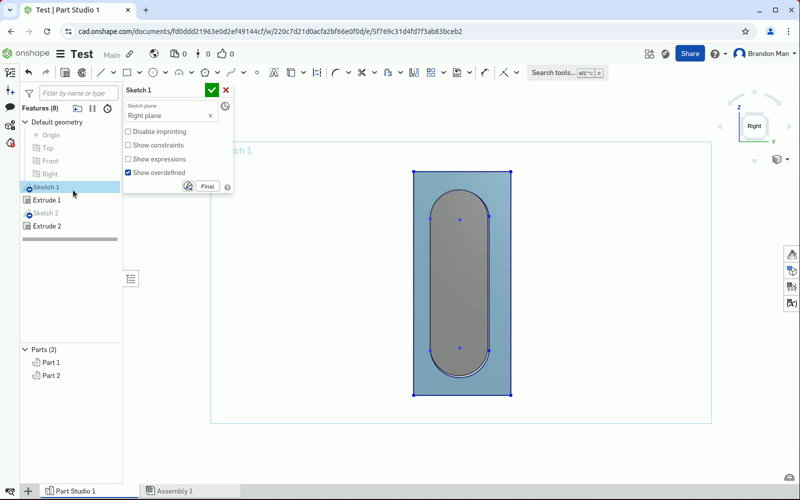
mouse_move(229, 92)
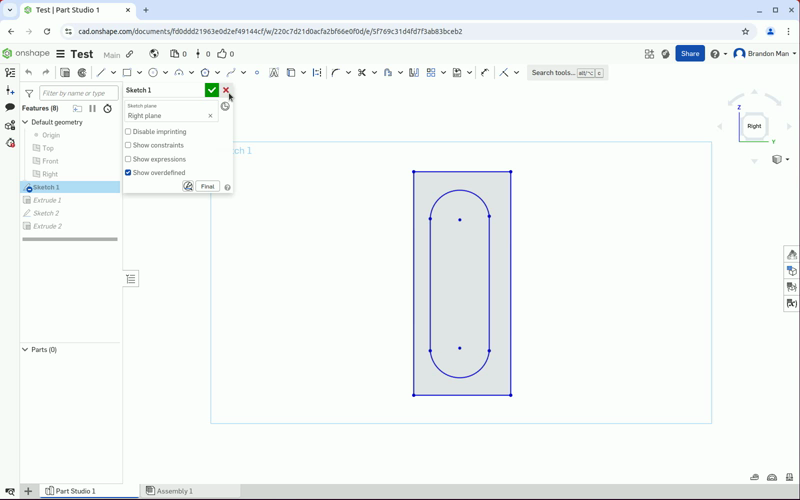
click(229, 92)
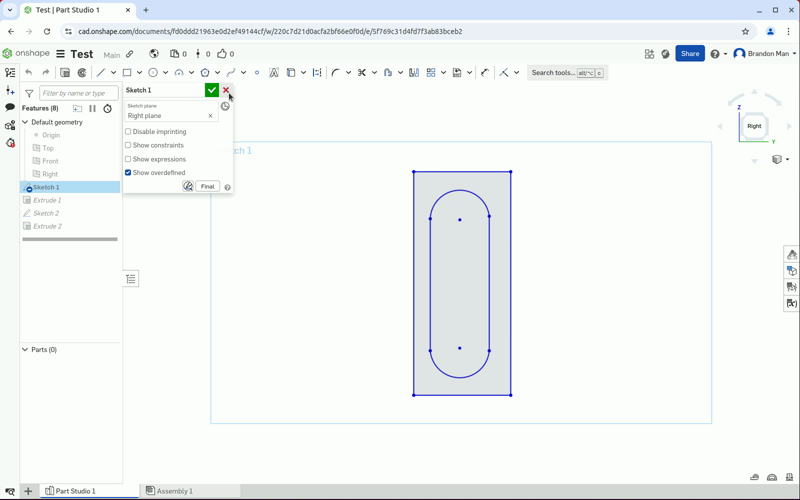
key(shift+s)
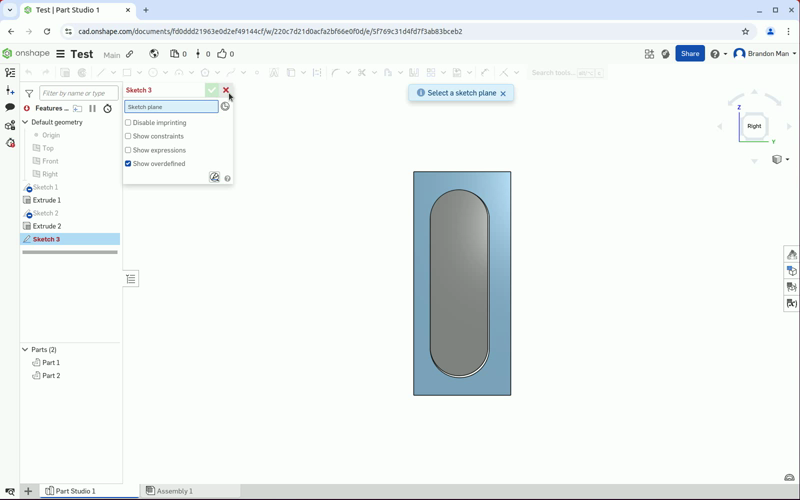
mouse_move(73, 176)
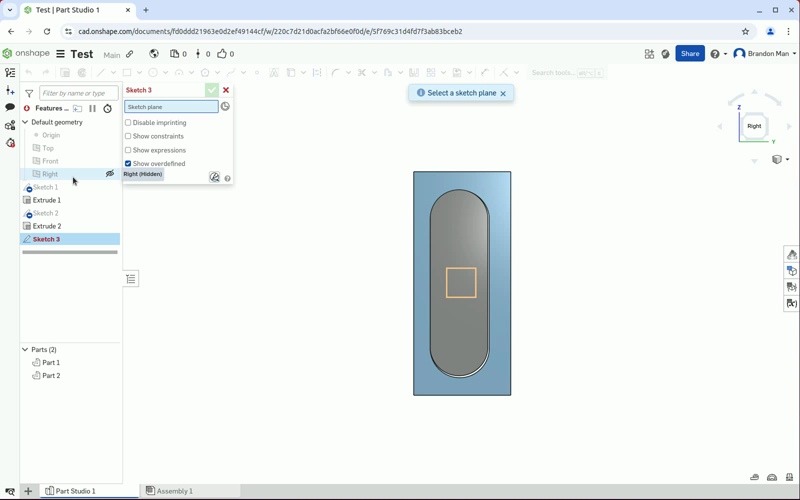
click(73, 176)
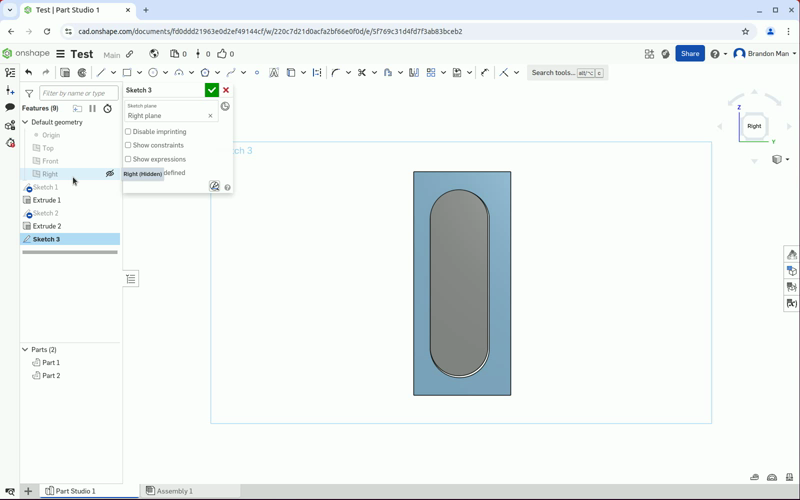
mouse_move(73, 352)
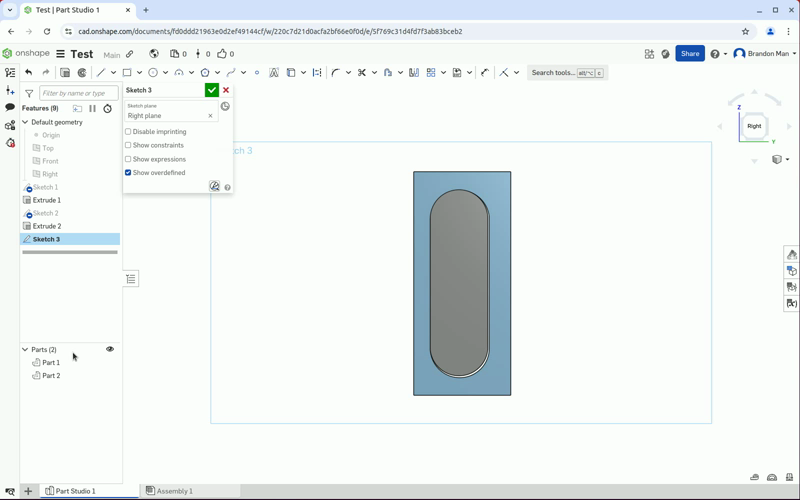
key(y)
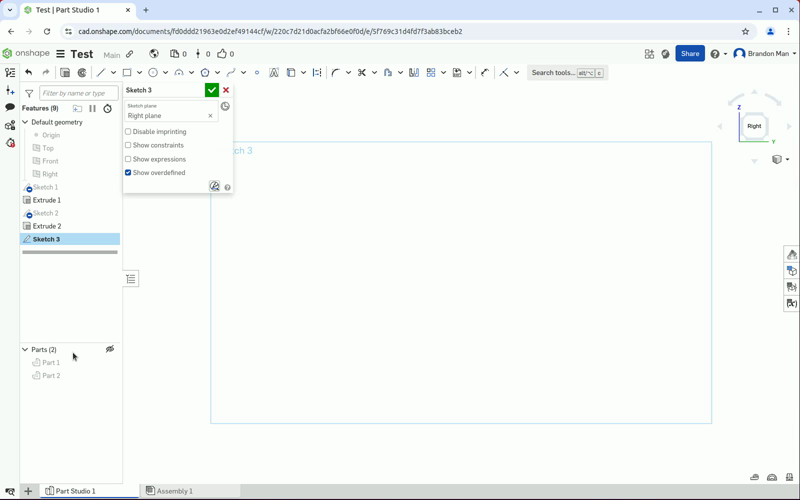
key(c)
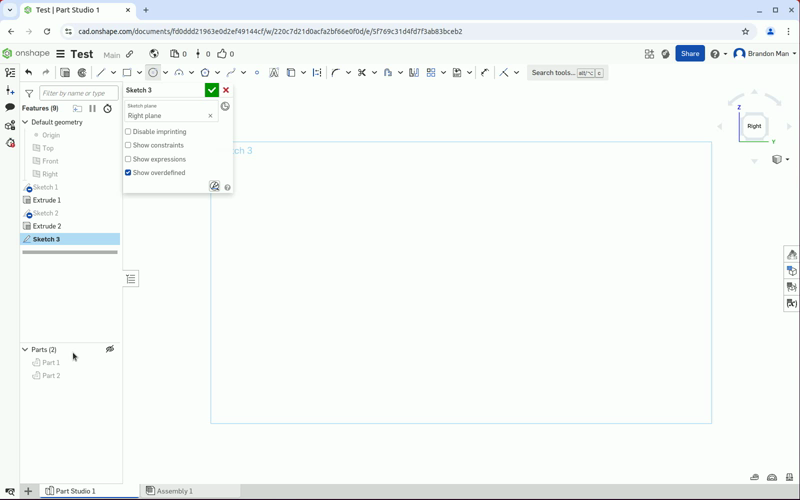
key_down(shift)
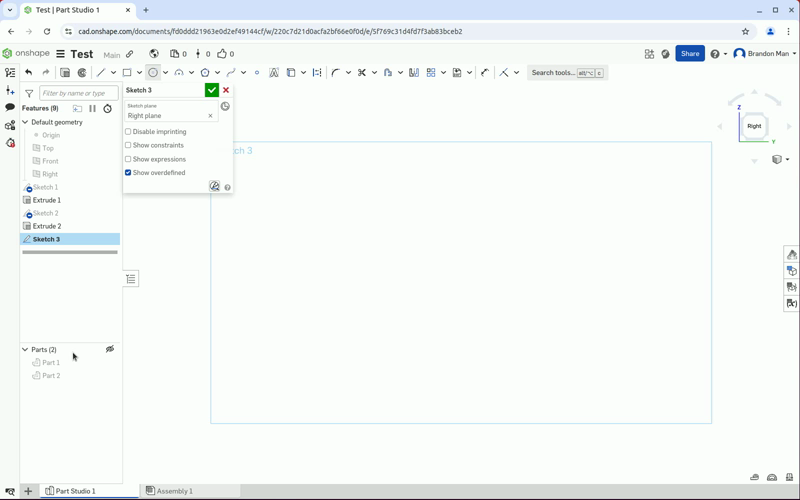
mouse_move(458, 282)
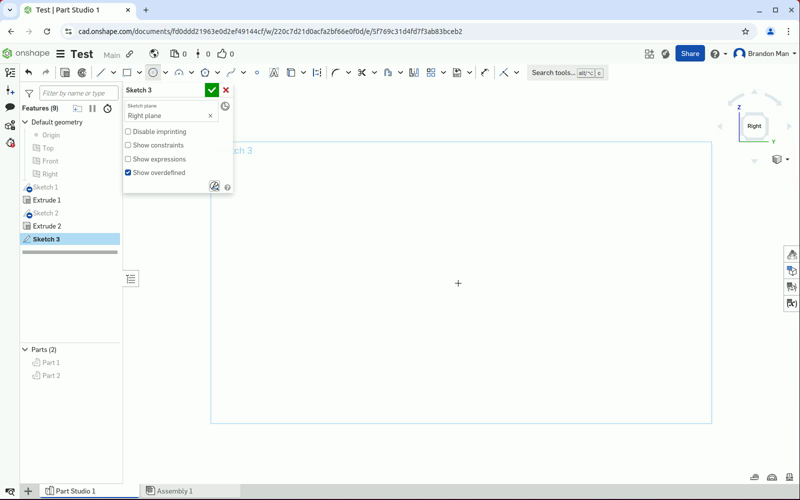
click(458, 282)
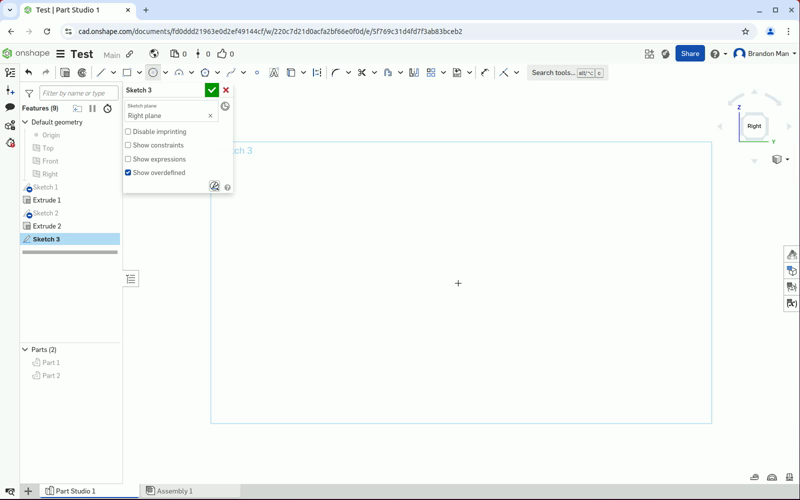
key_up(shift)
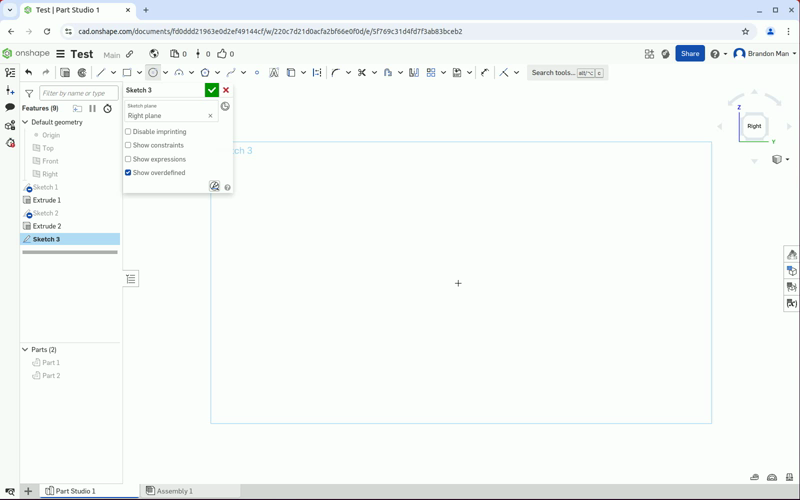
mouse_move(484, 282)
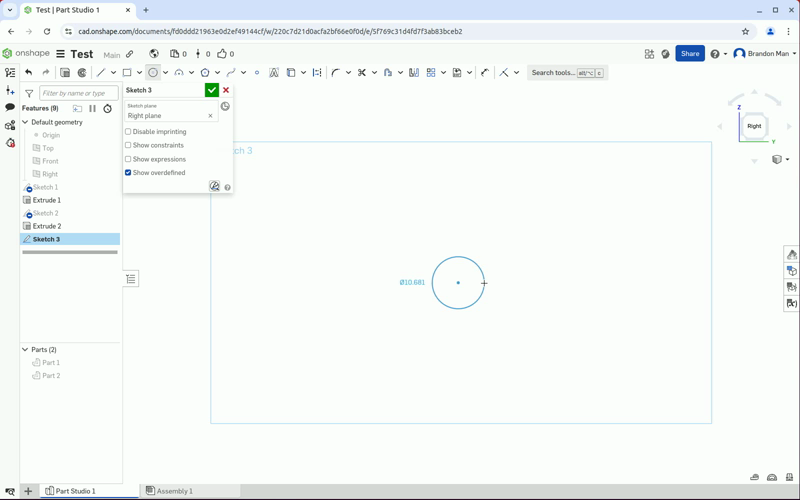
click(484, 282)
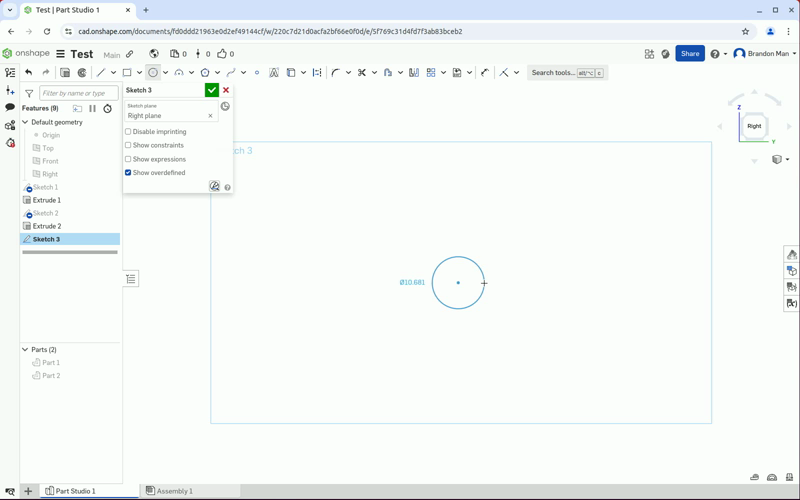
key(esc)
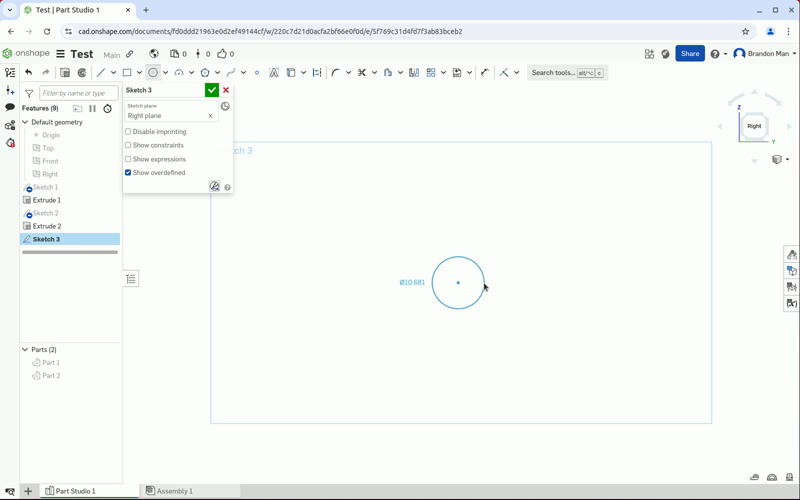
mouse_move(447, 284)
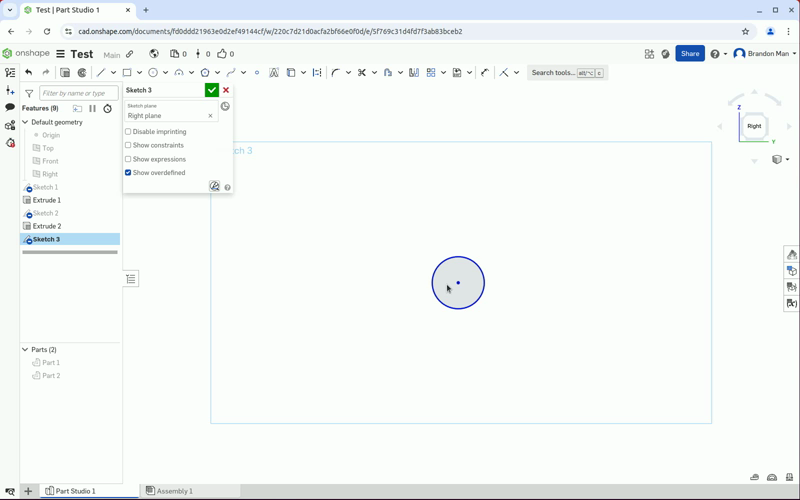
click(447, 284)
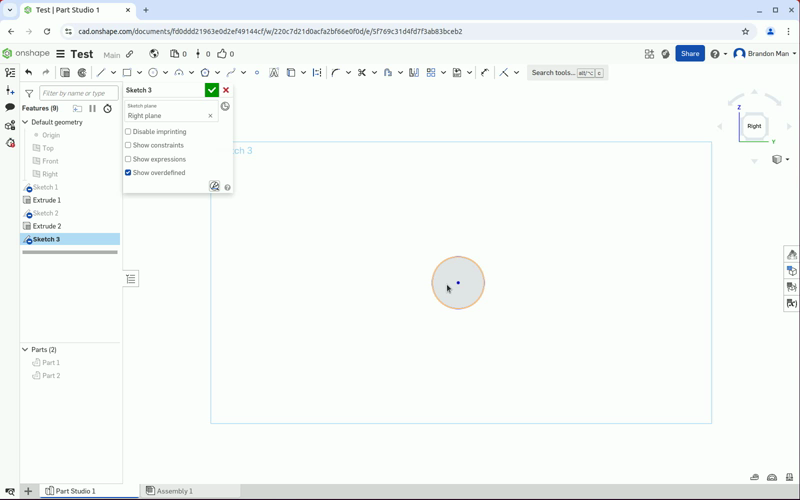
mouse_move(73, 352)
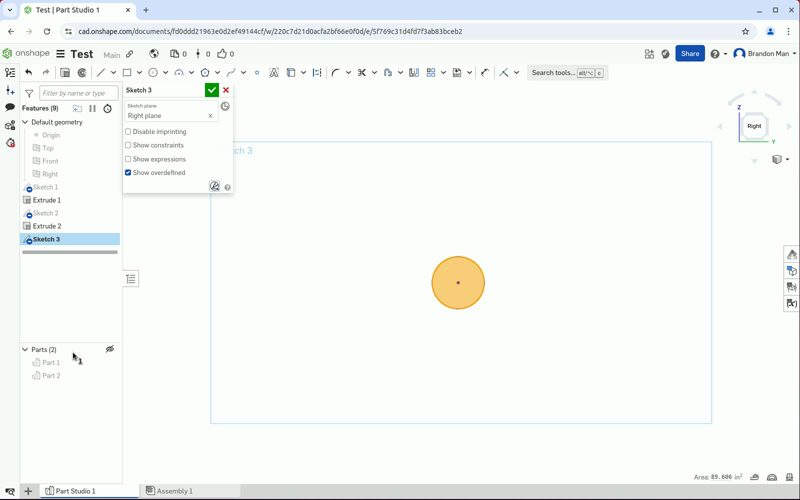
key(shift+y)
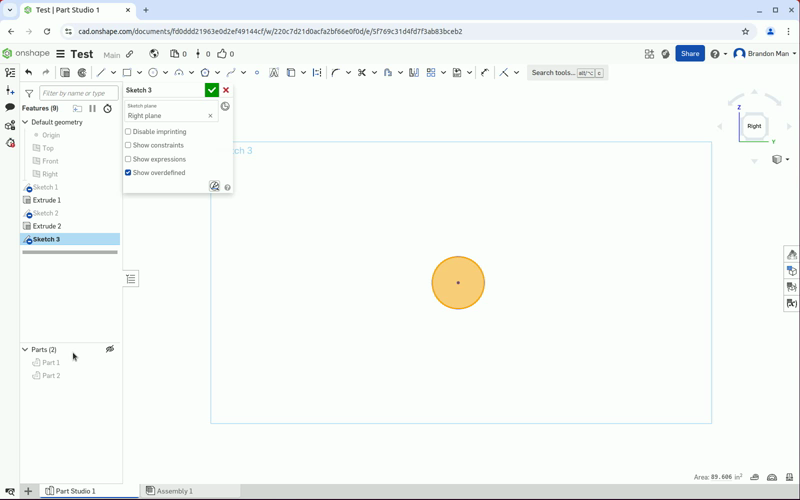
key(shift+e)
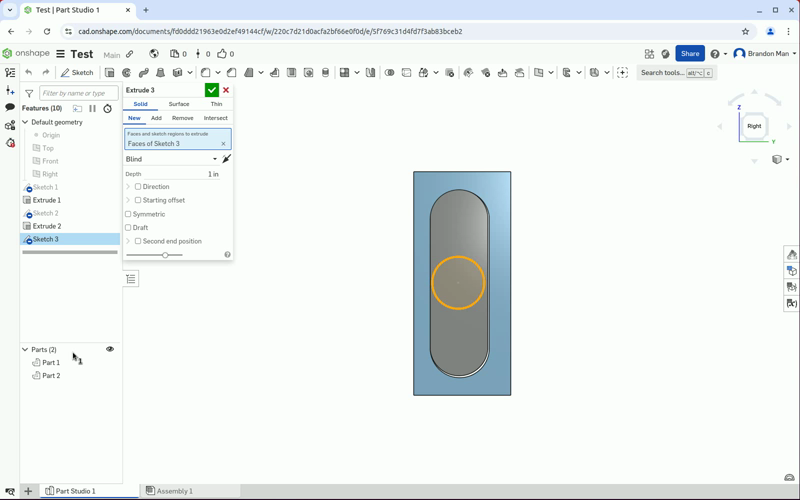
mouse_move(143, 106)
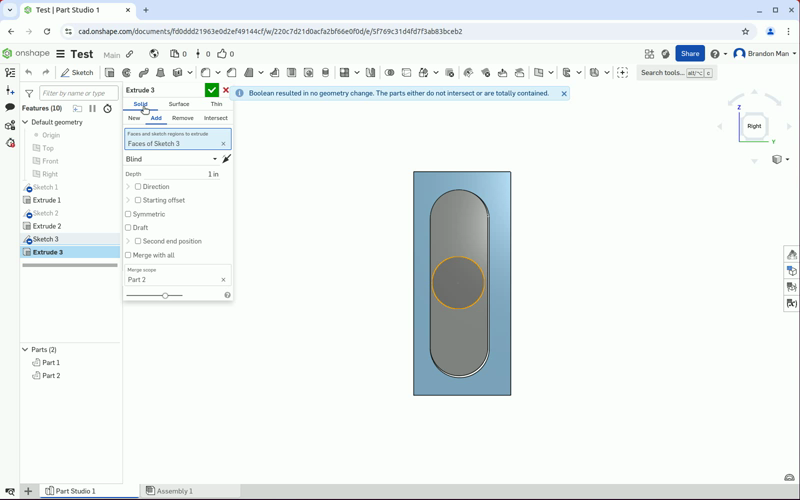
click(143, 106)
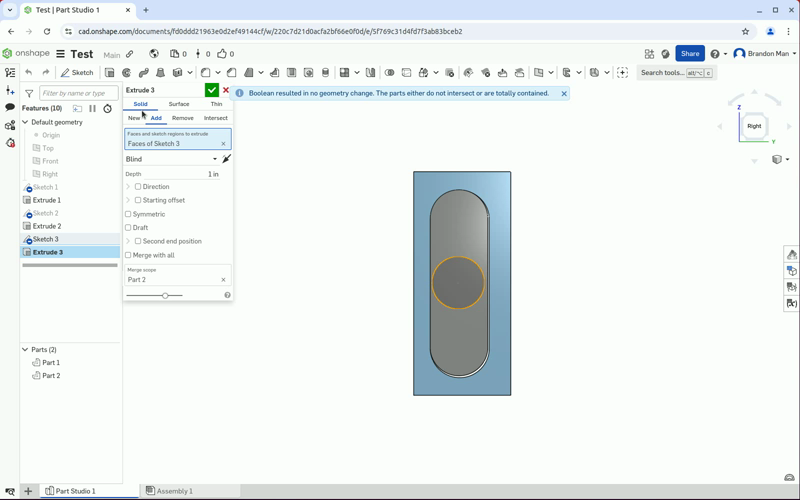
mouse_move(137, 120)
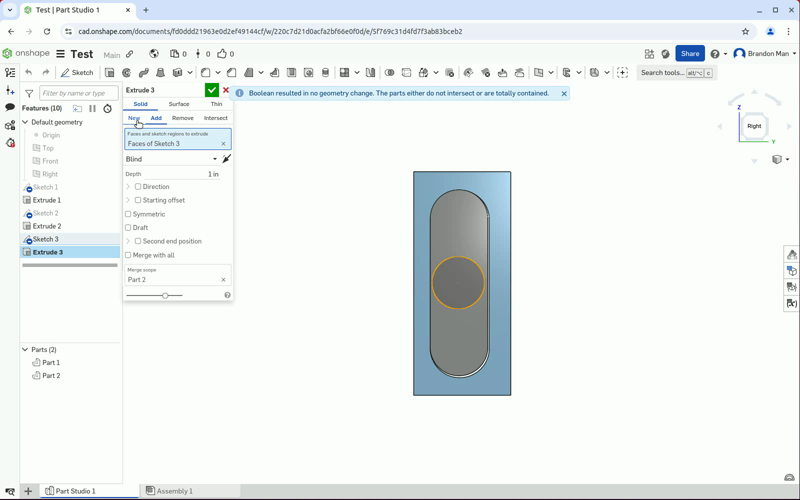
click(137, 120)
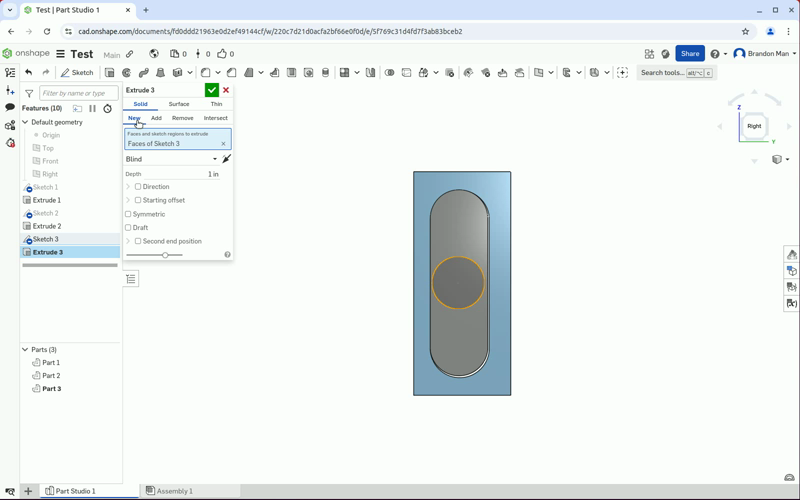
key(tab, 4)
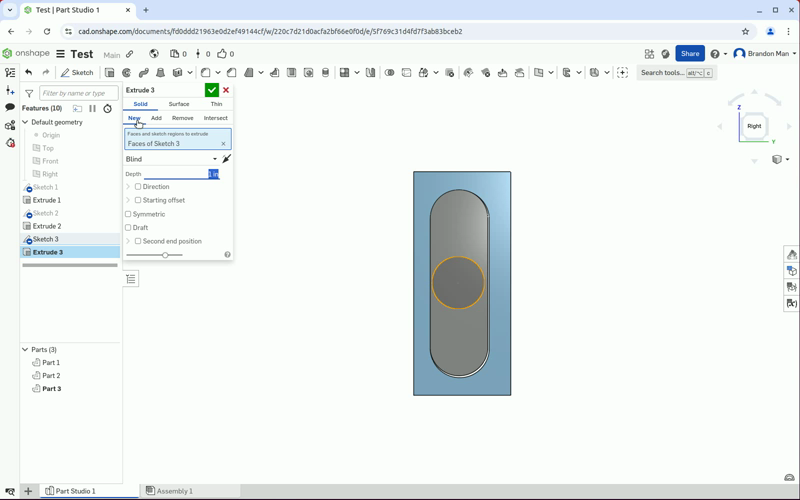
text(10.591)
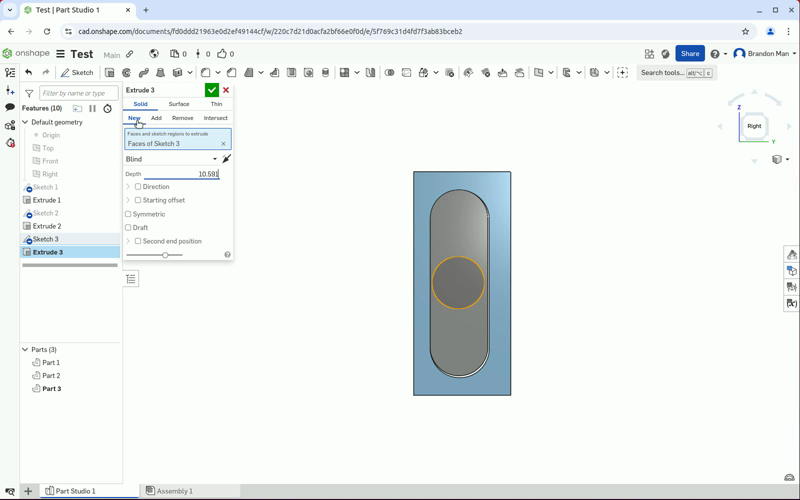
key(enter)
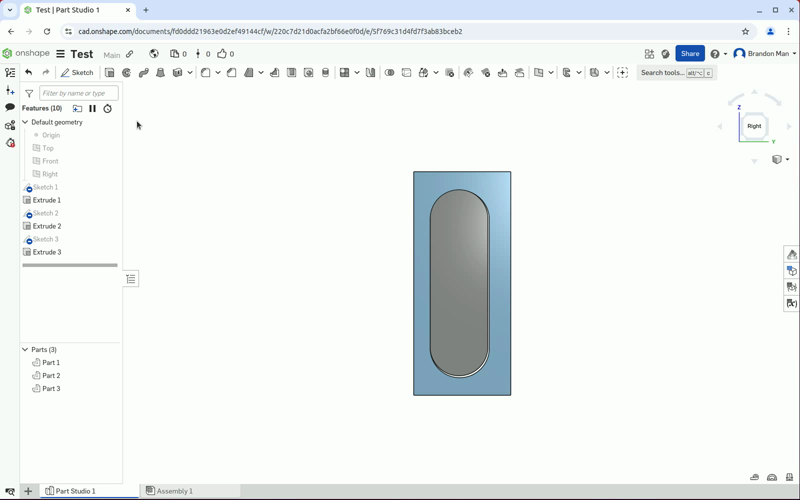
key(shift+h)
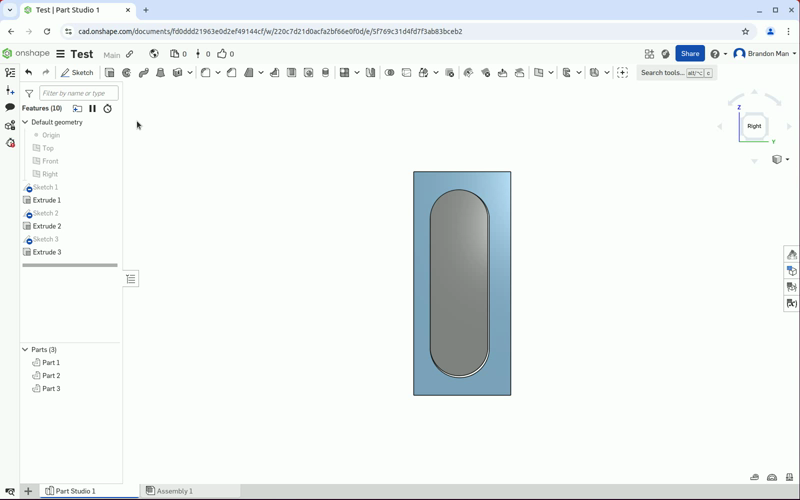
key(shift+h)
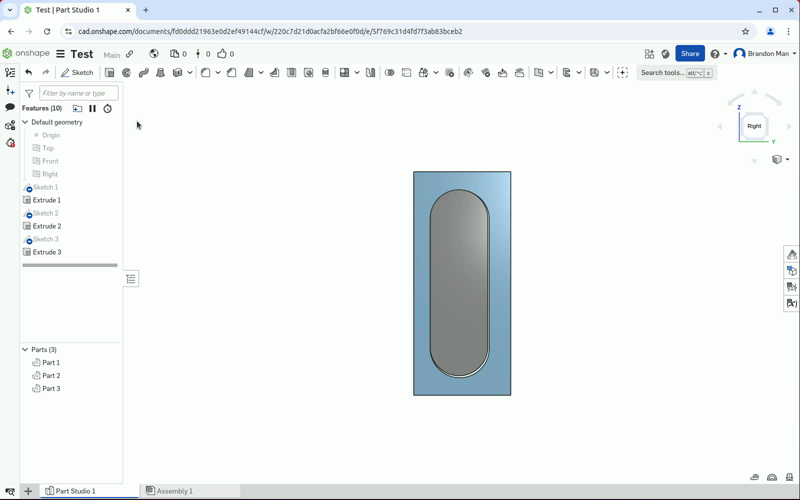
key(shift+7)
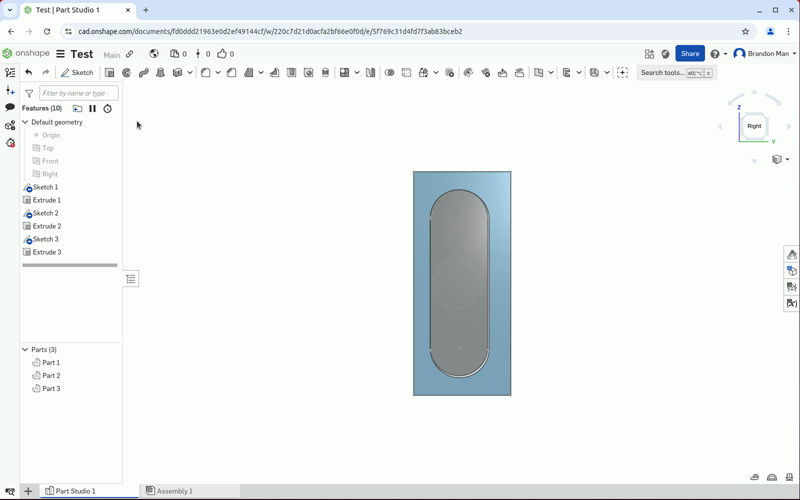
key(right, 2)
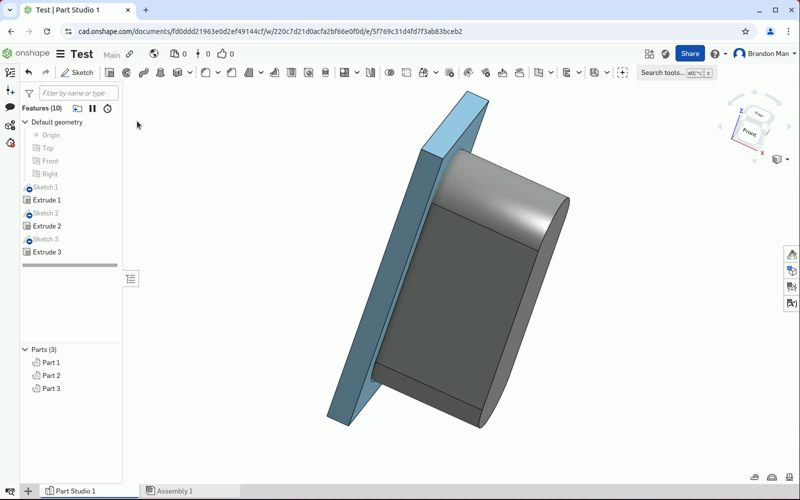
key(down, 2)
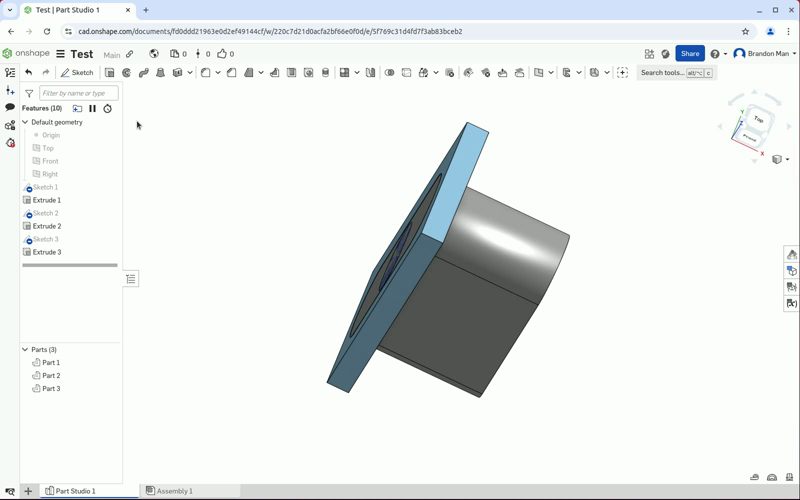
key(up, 2)
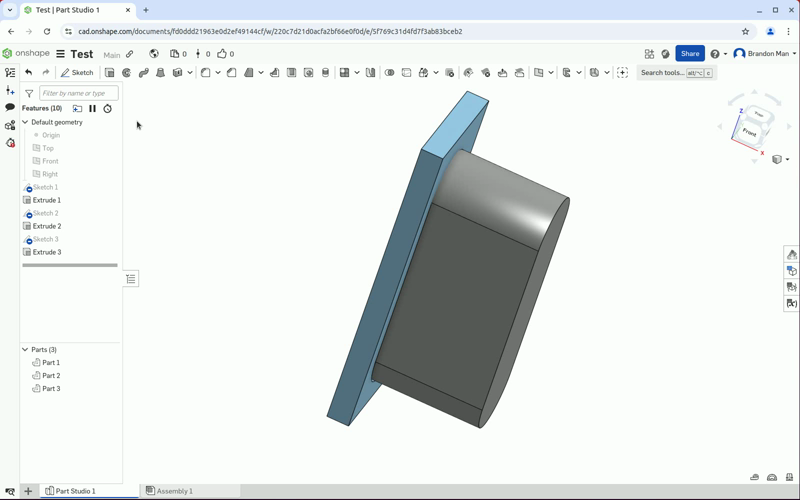
key(left, 2)
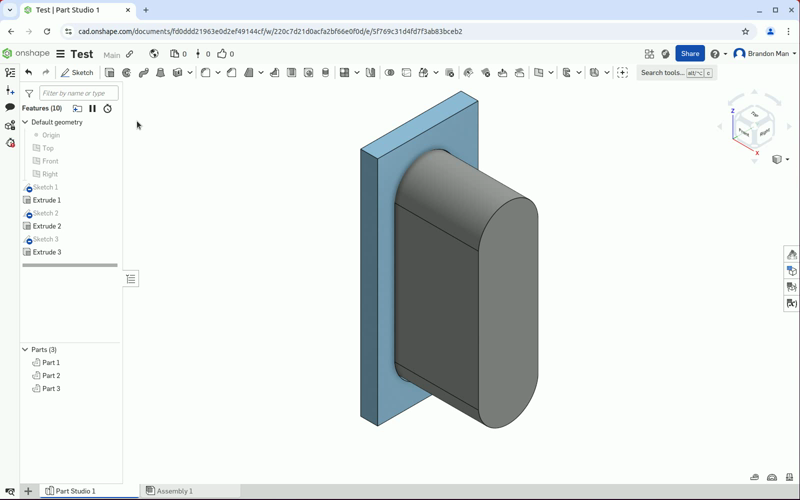
mouse_move(73, 189)
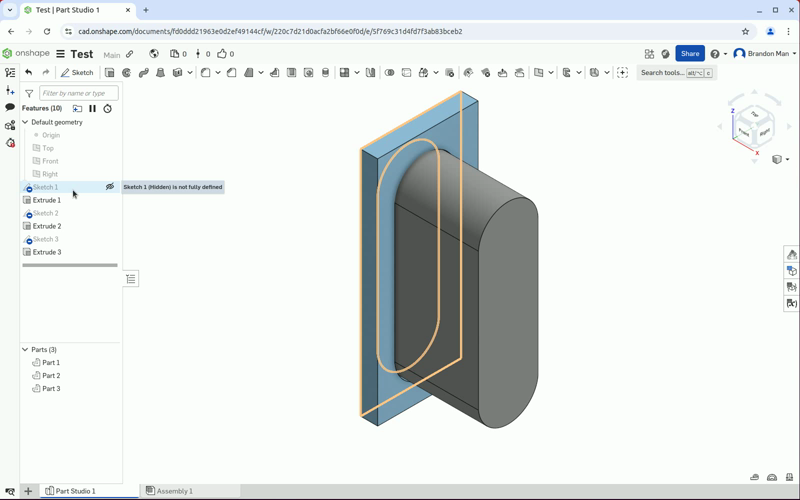
click(73, 189)